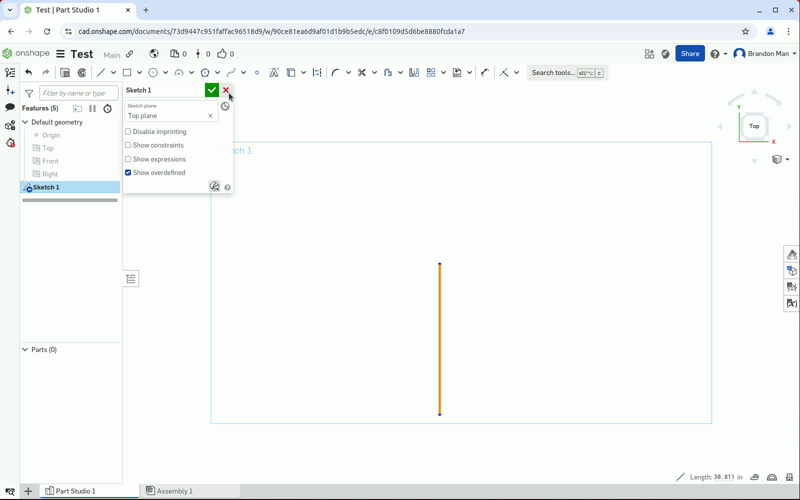
key(shift+h)
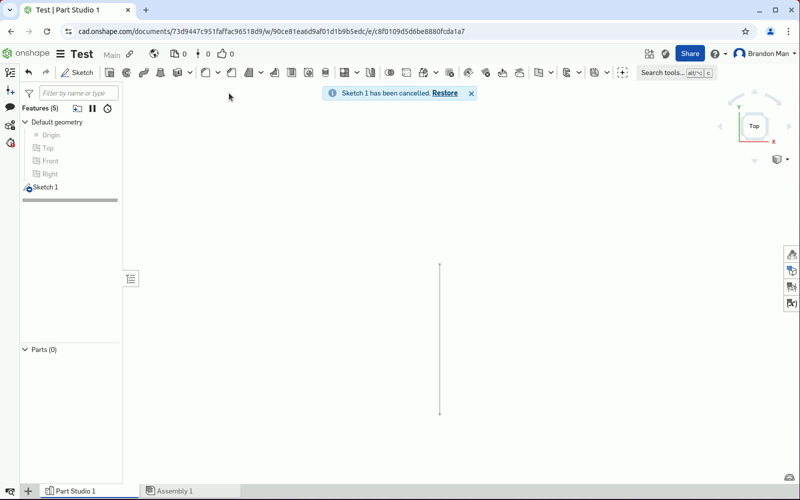
mouse_move(73, 352)
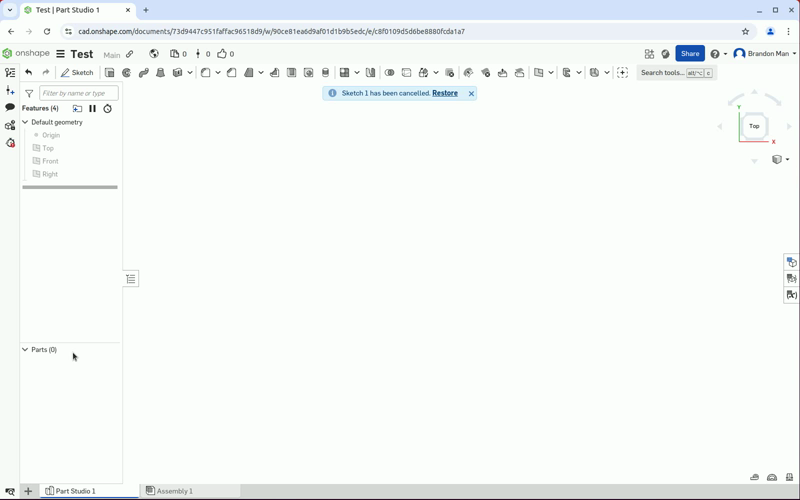
key(y)
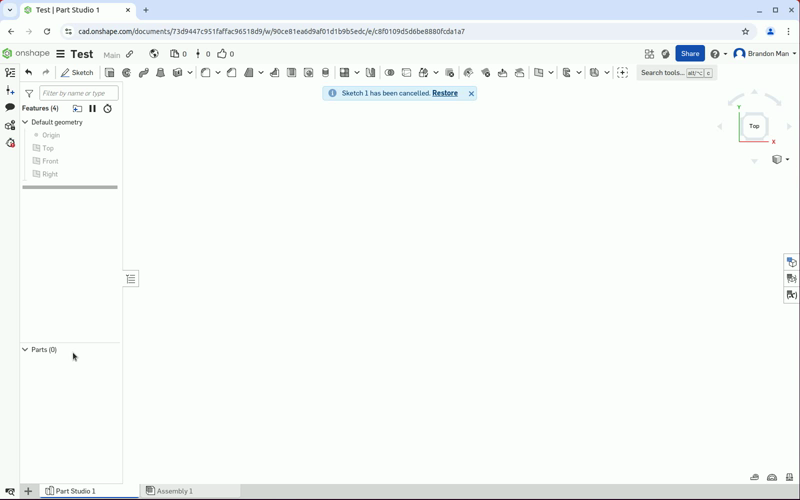
key(shift+p)
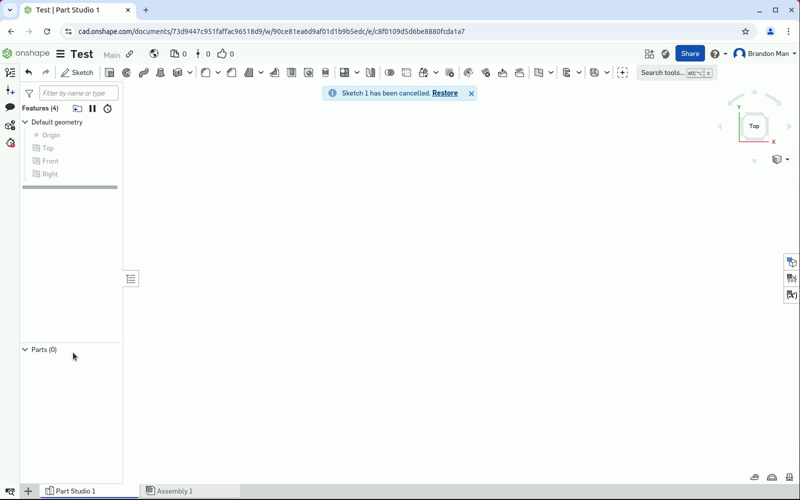
key(space)
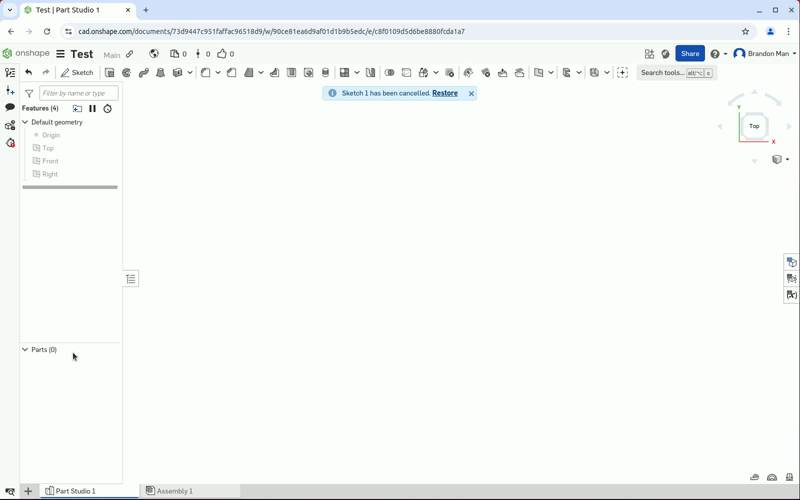
key_down(shift)
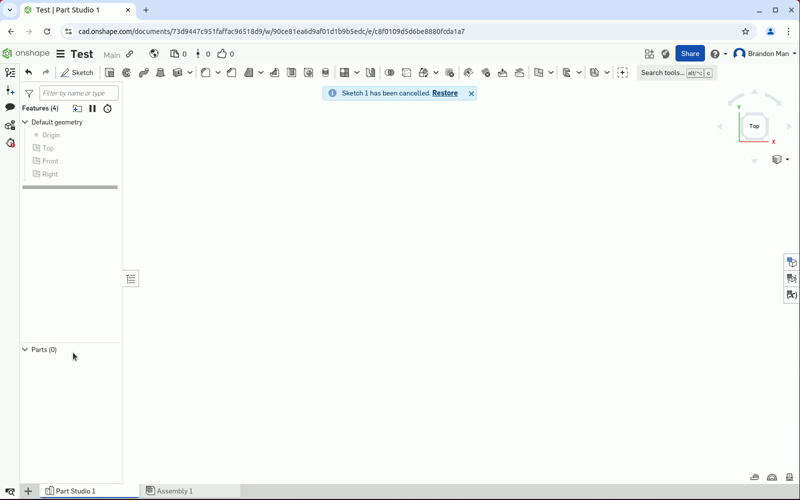
key(up)
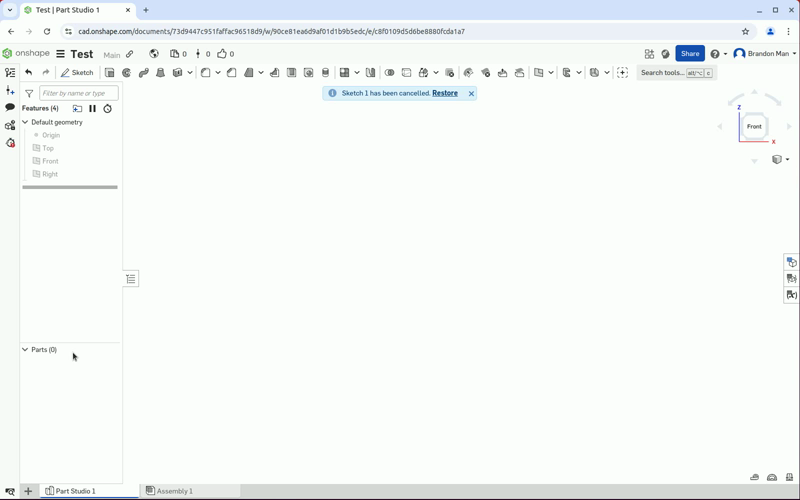
key_up(shift)
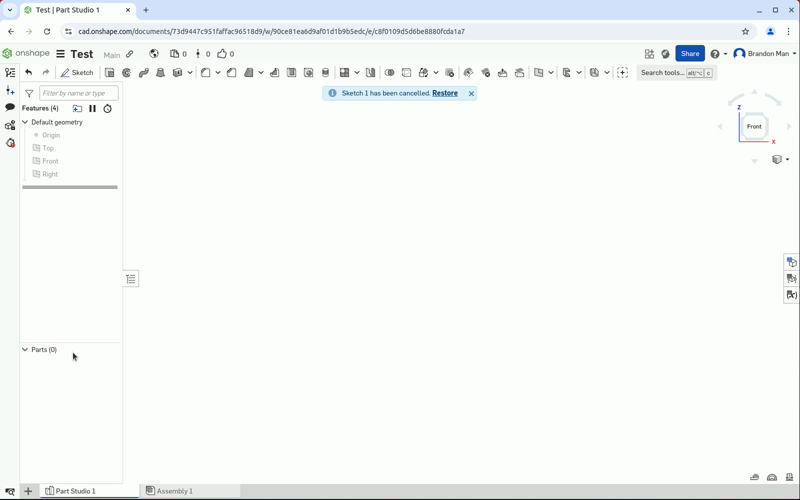
mouse_move(73, 352)
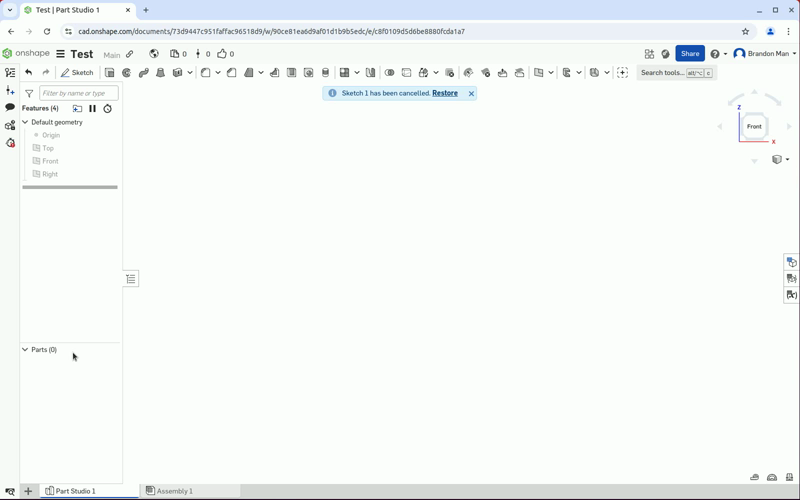
key(shift+y)
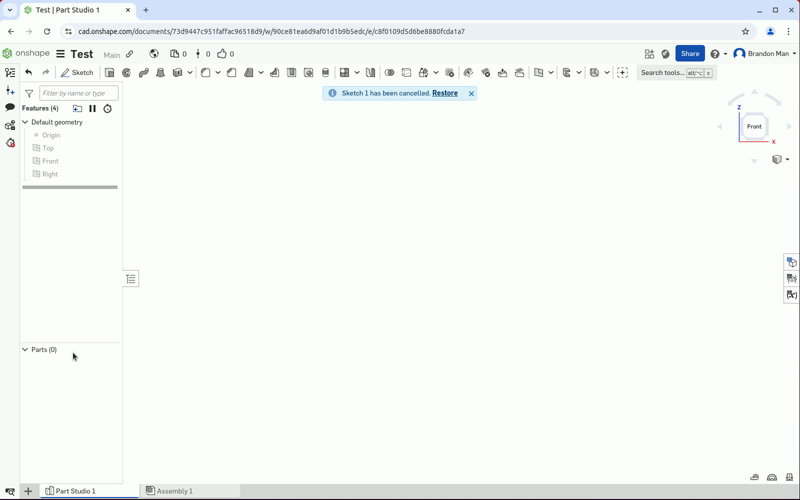
key(shift+s)
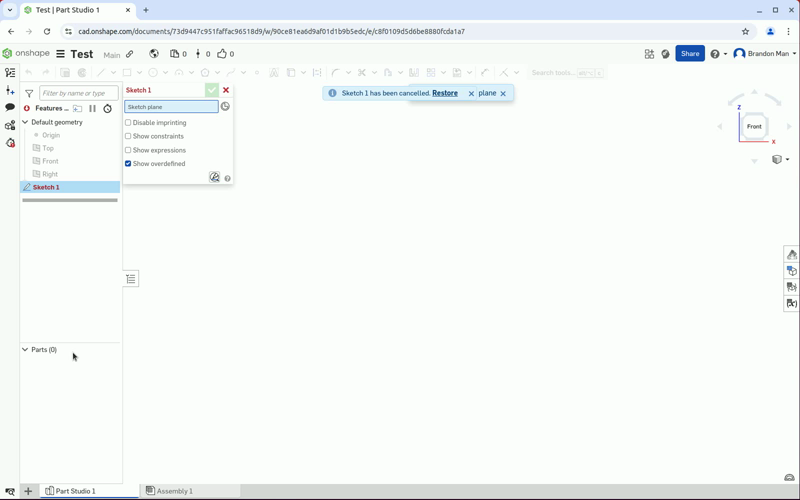
mouse_move(73, 163)
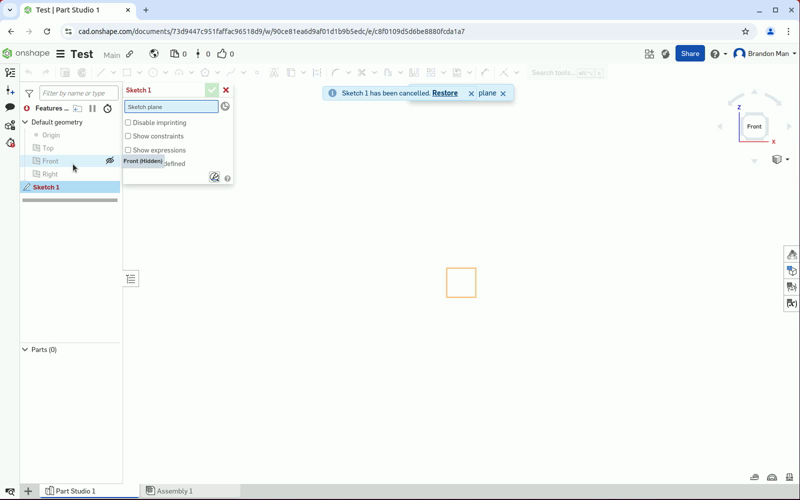
click(73, 163)
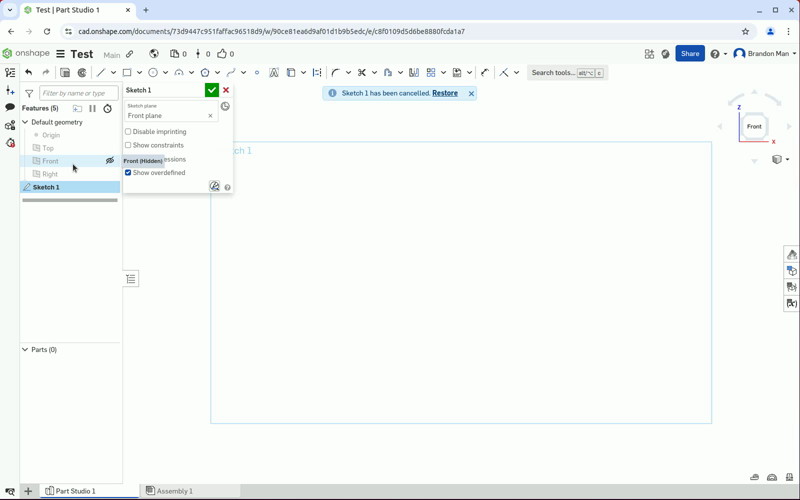
mouse_move(73, 352)
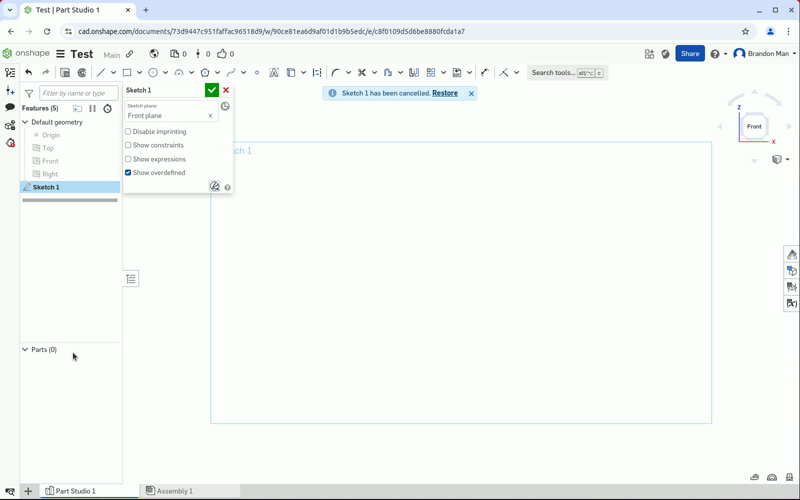
key(y)
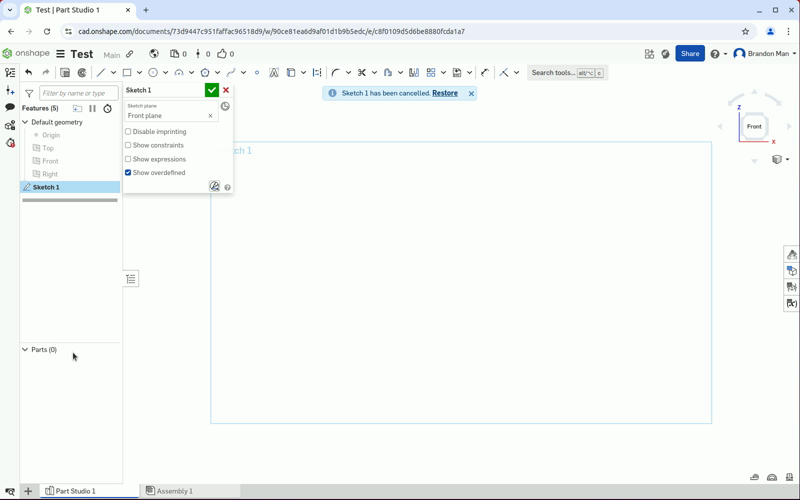
key(l)
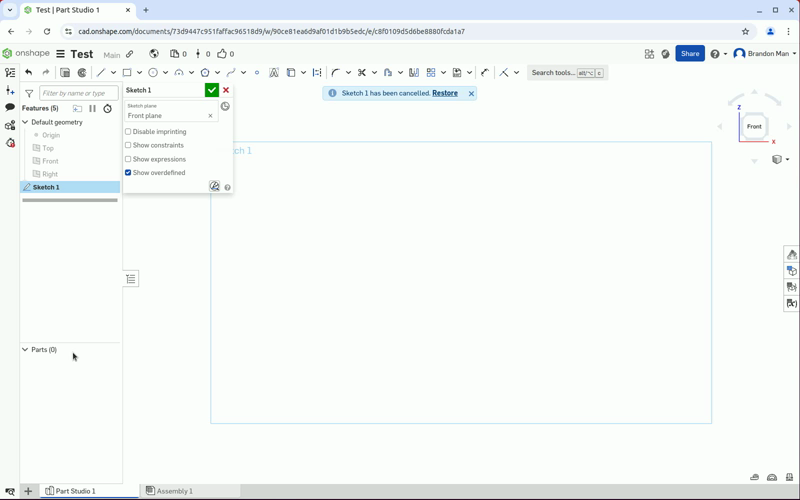
key_down(shift)
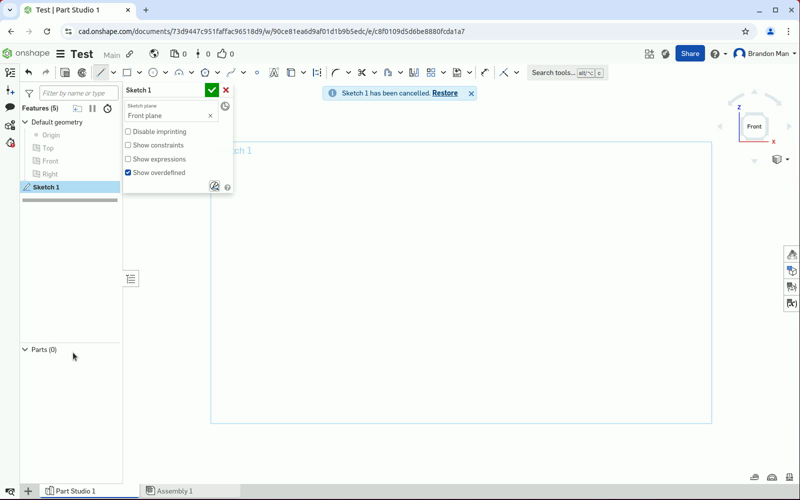
mouse_move(460, 282)
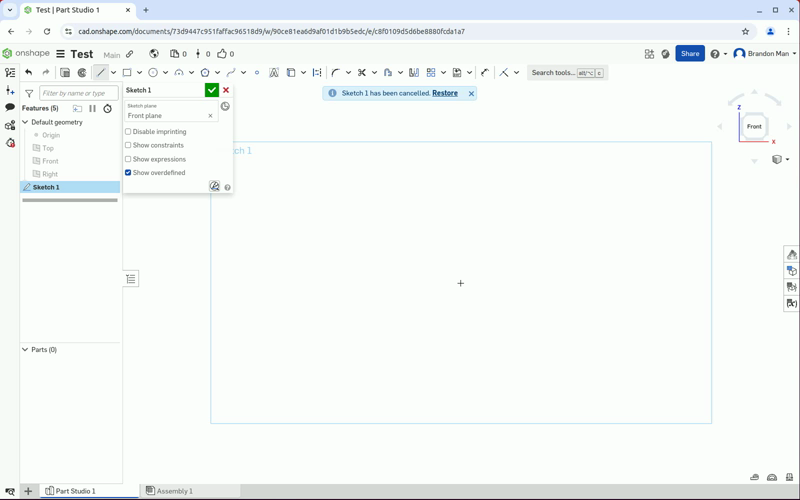
click(460, 282)
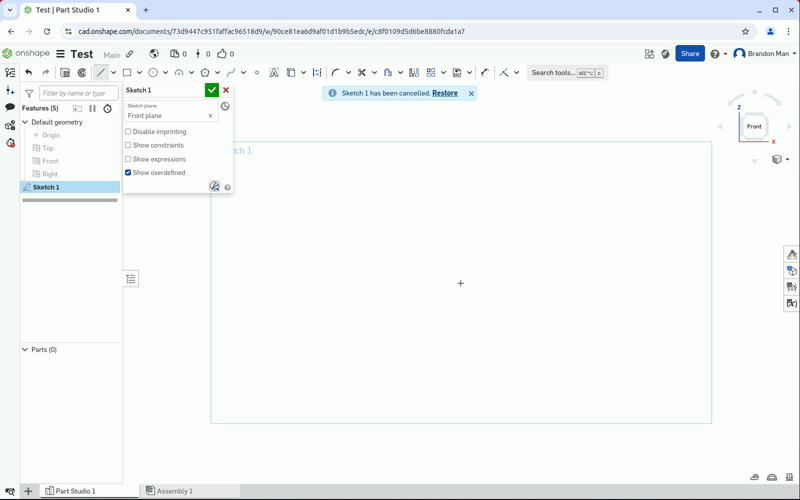
key_up(shift)
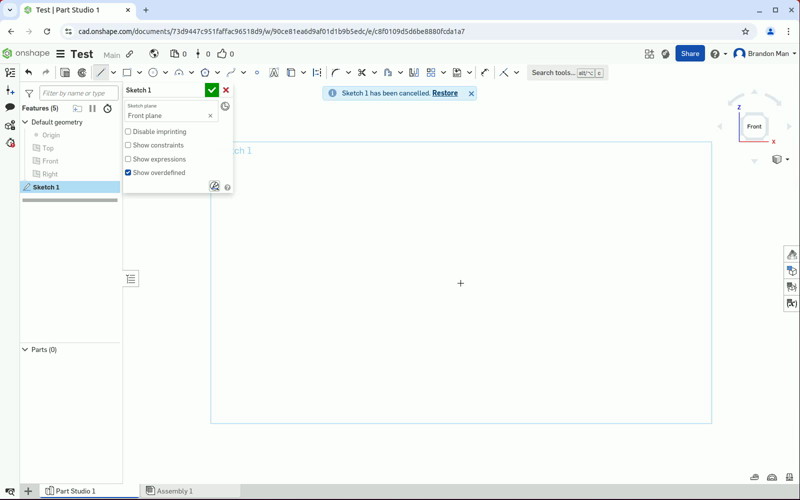
key_down(shift)
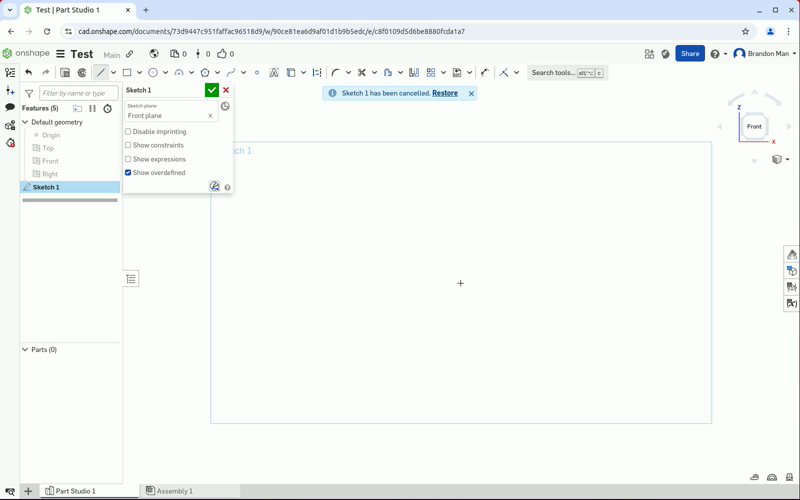
mouse_move(490, 282)
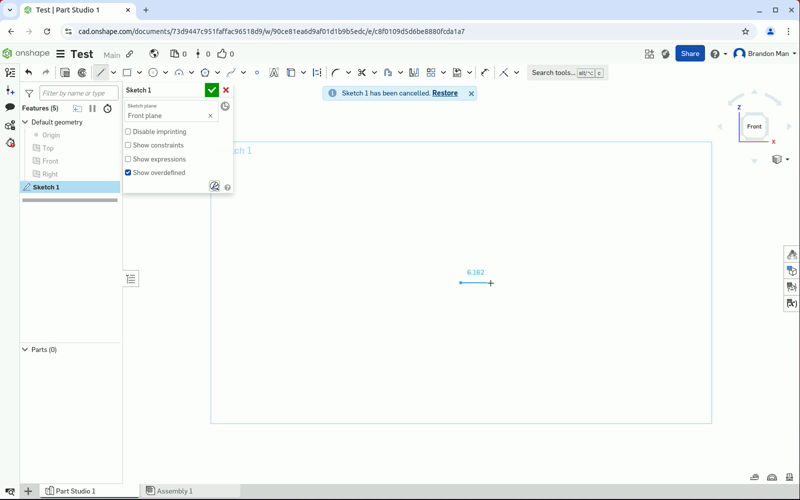
mouse_move(489, 282)
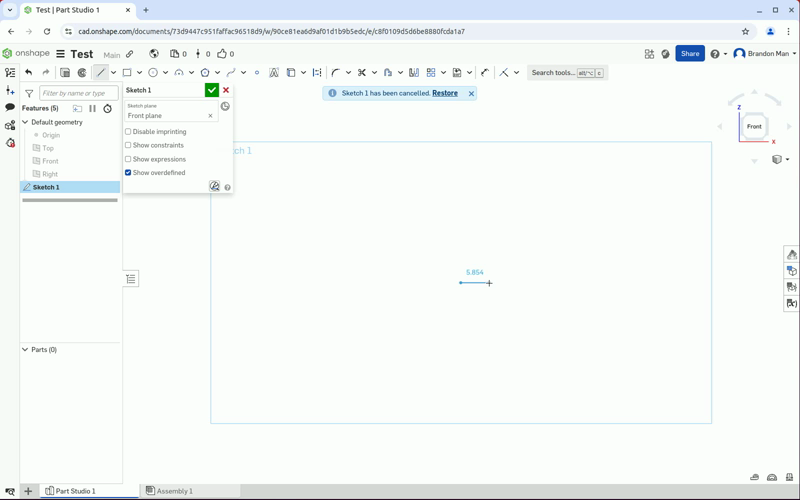
click(489, 282)
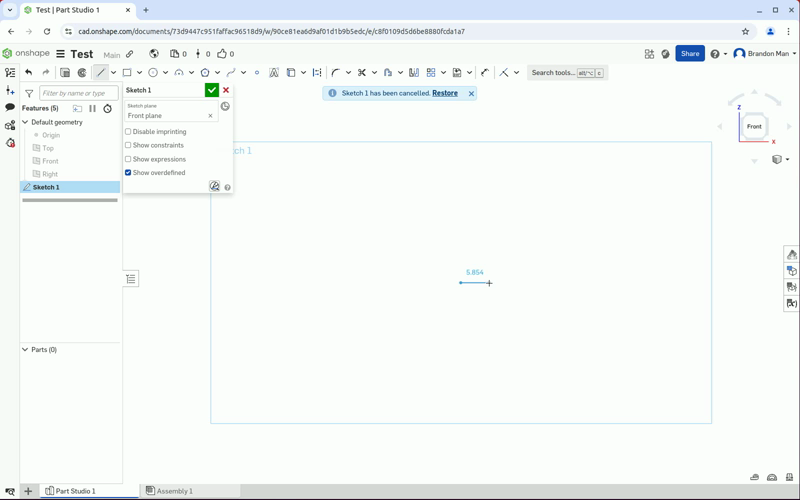
key_up(shift)
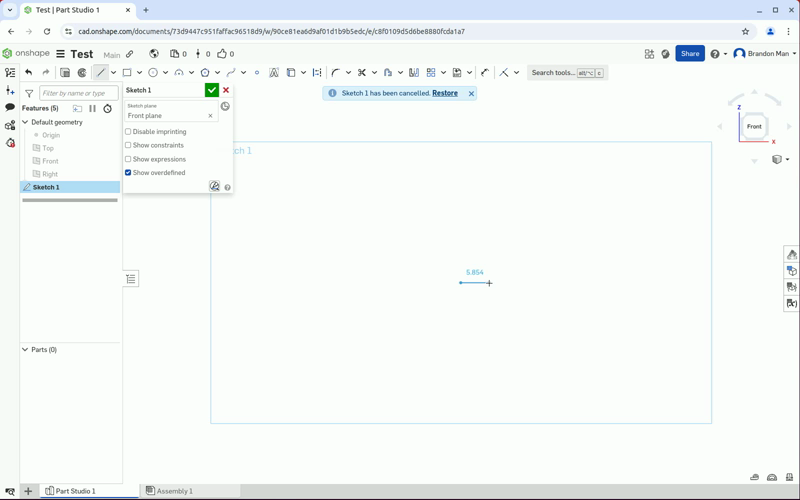
key_down(shift)
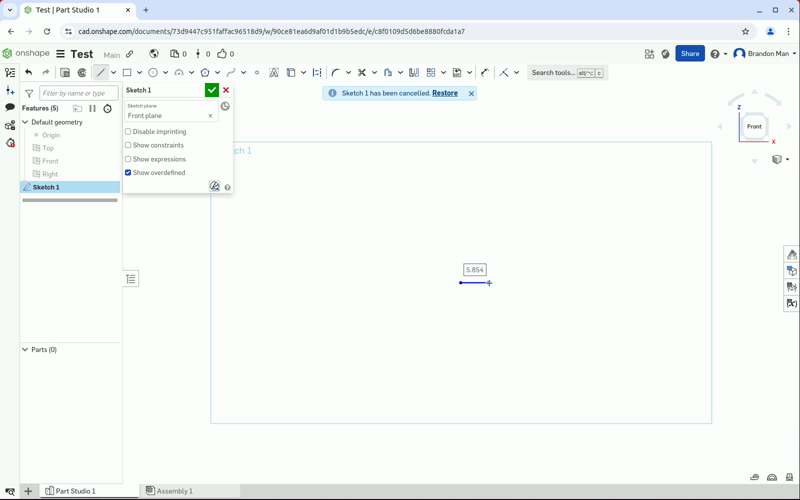
mouse_move(489, 170)
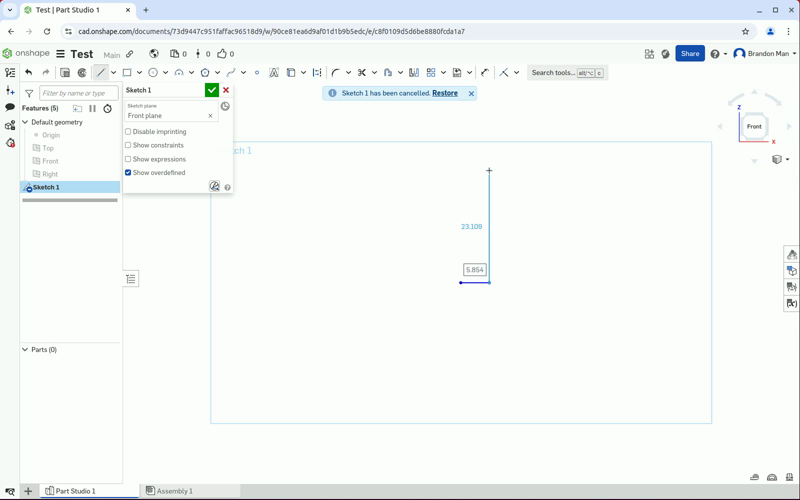
click(489, 170)
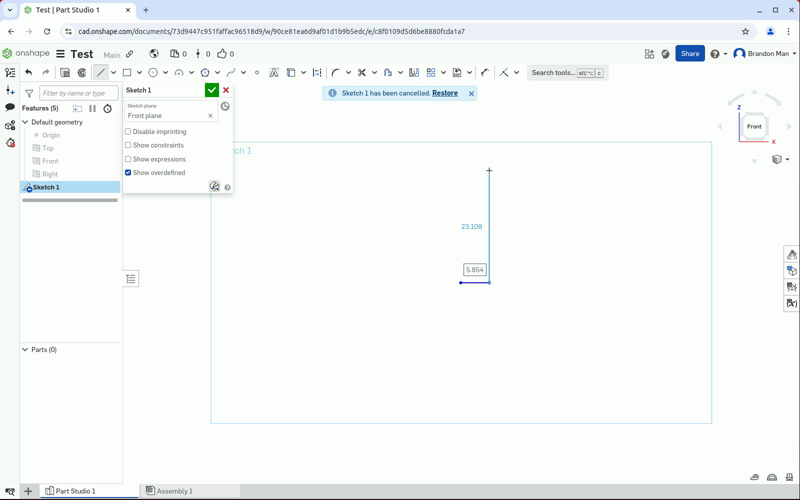
key_up(shift)
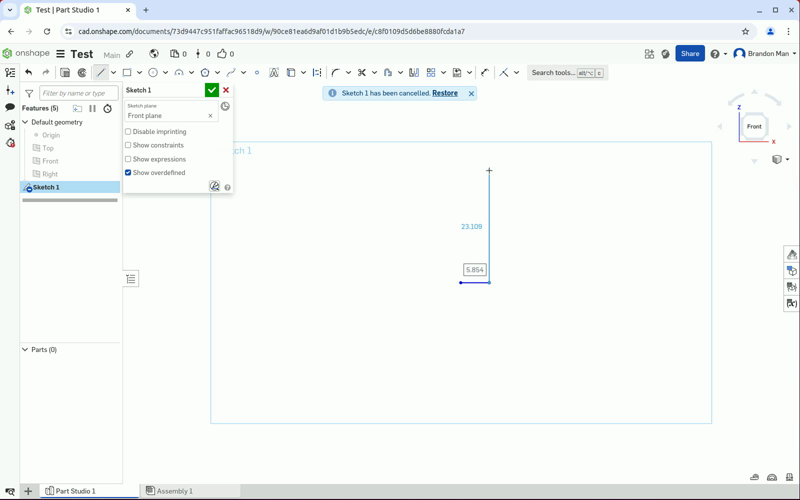
key_down(shift)
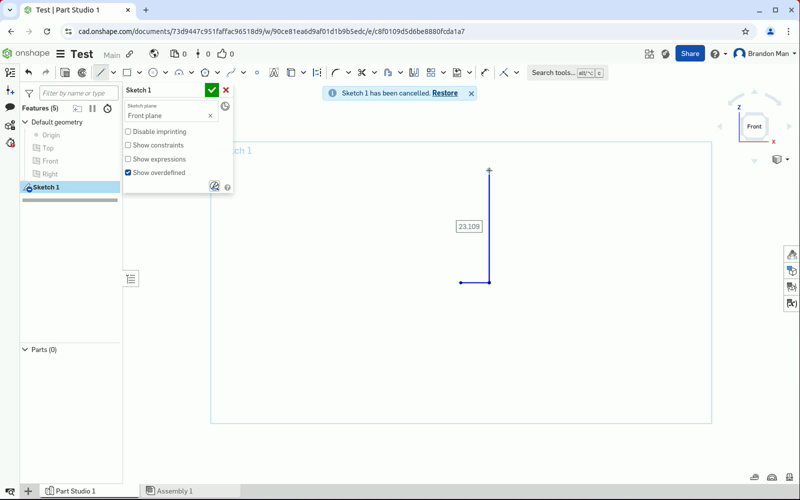
mouse_move(519, 170)
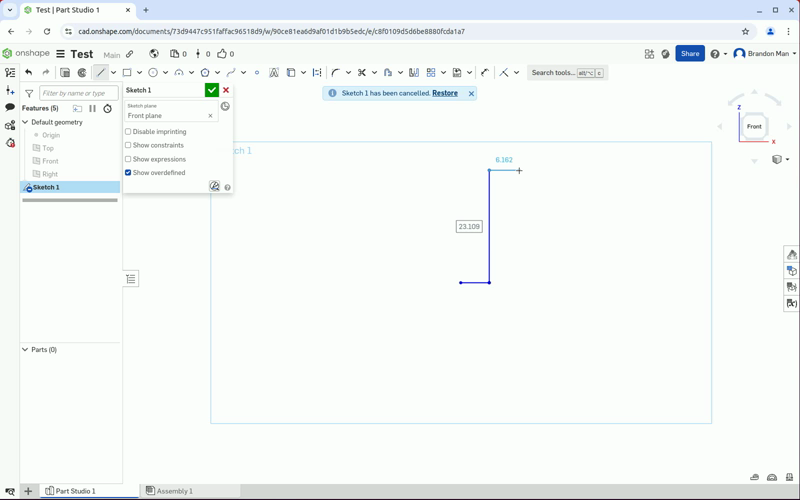
mouse_move(460, 170)
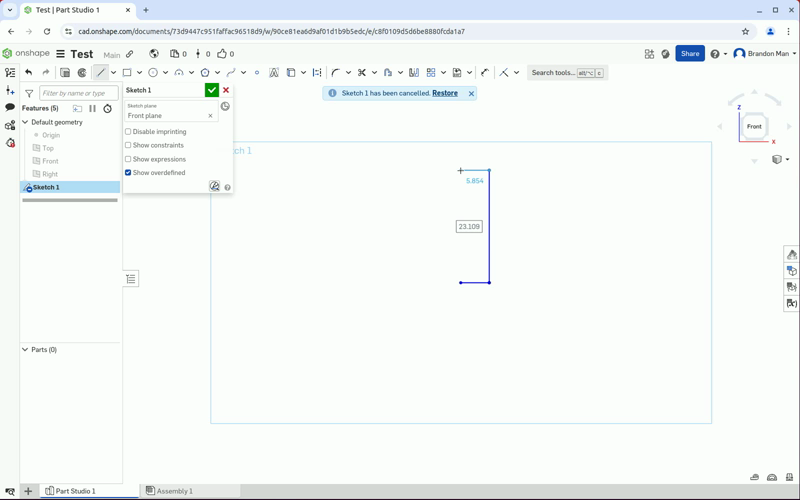
click(460, 170)
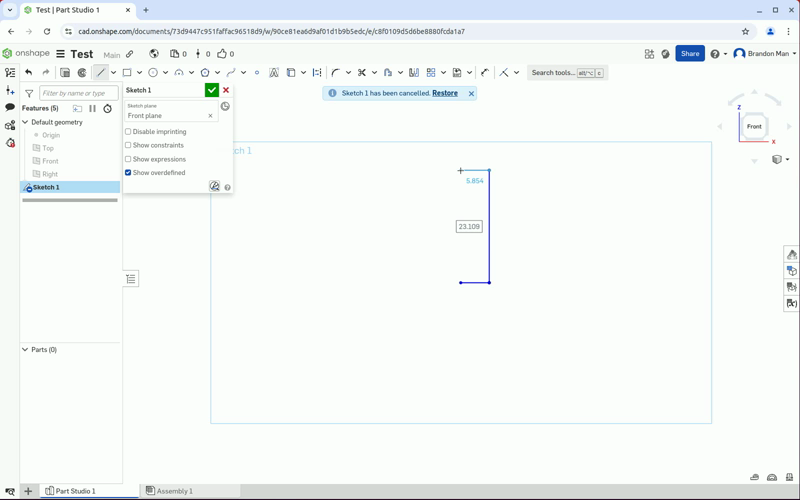
key_up(shift)
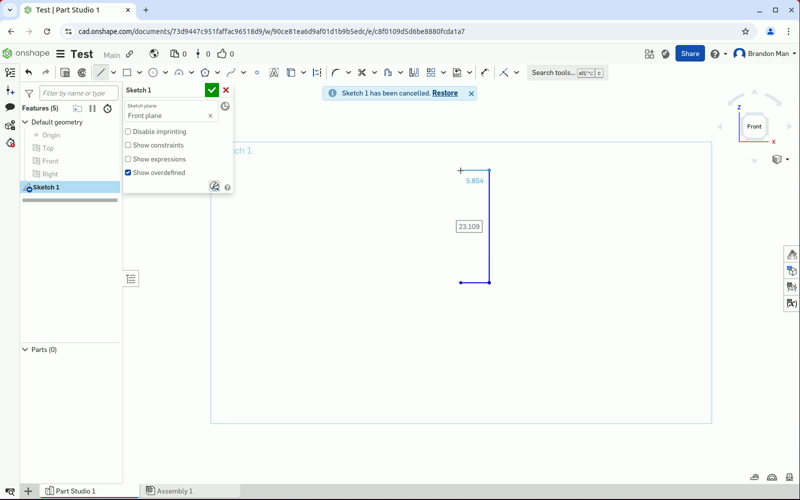
key_down(shift)
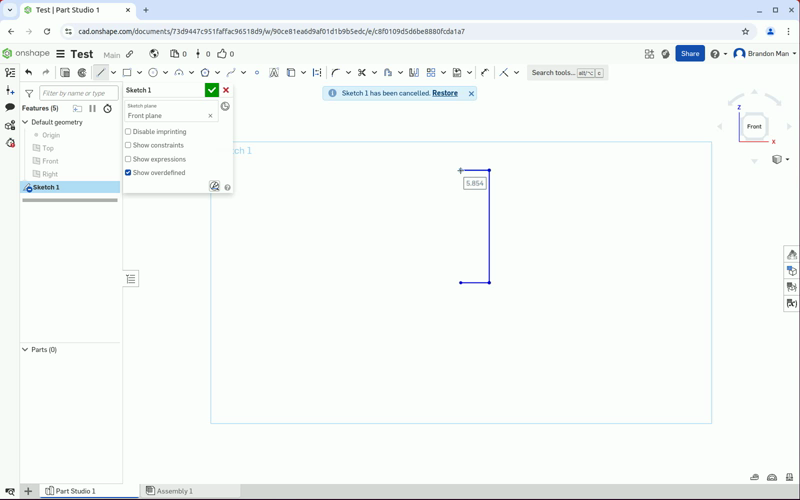
mouse_move(460, 282)
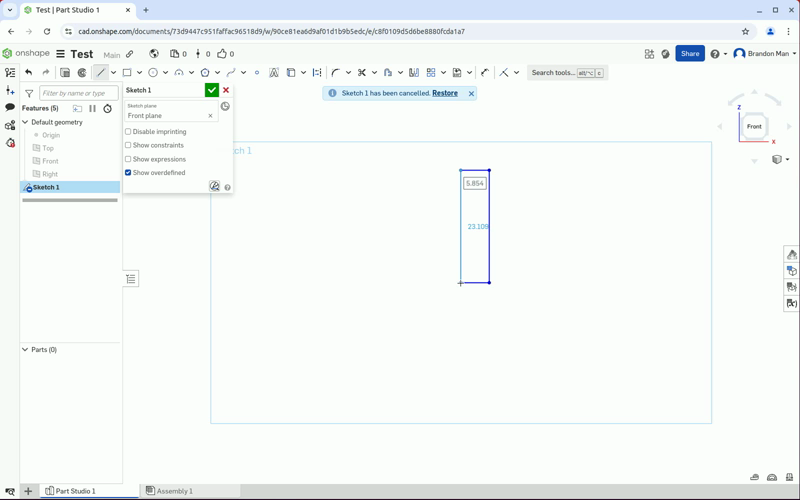
key_up(shift)
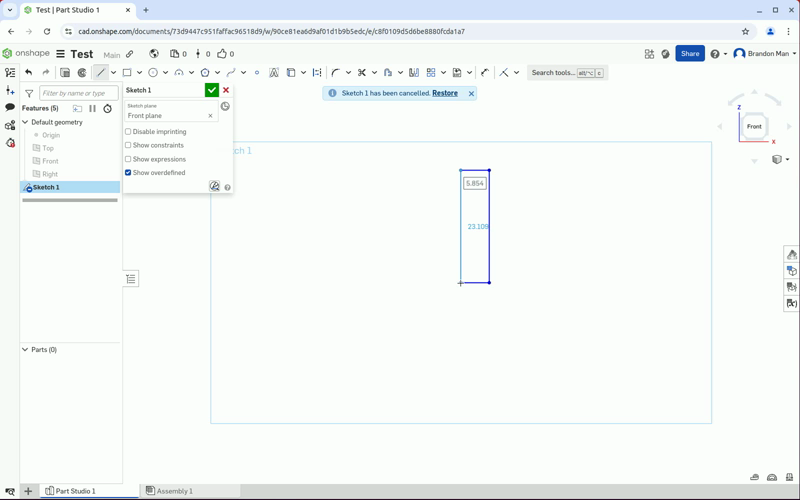
click(460, 282)
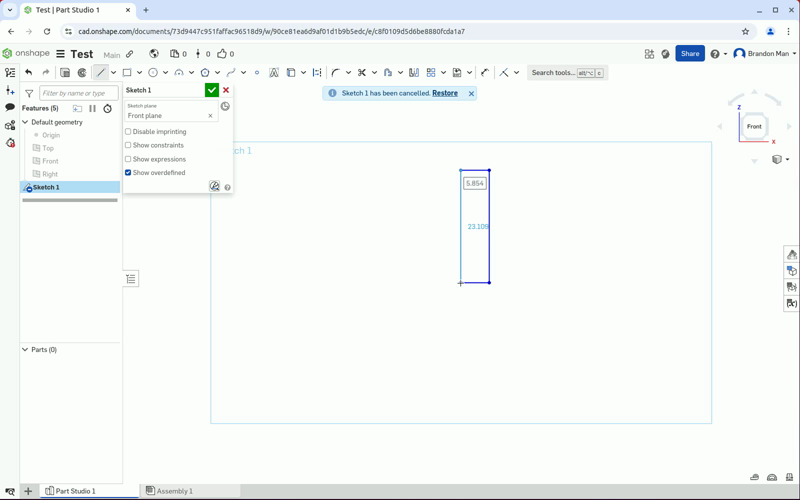
key(esc)
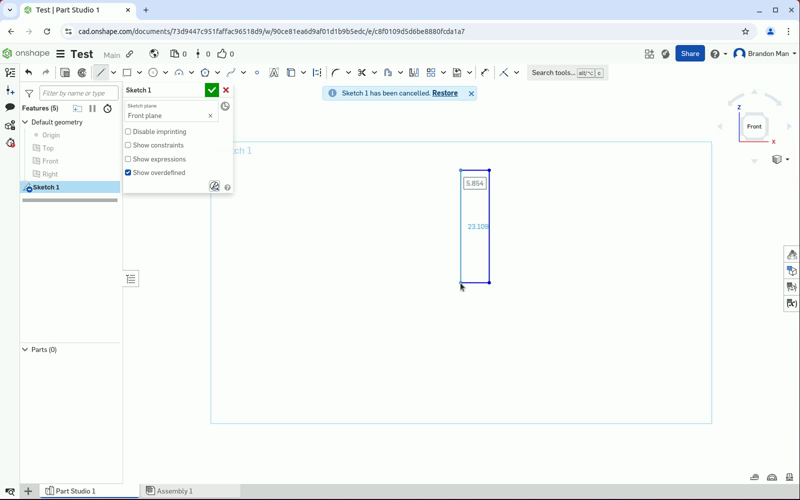
mouse_move(464, 188)
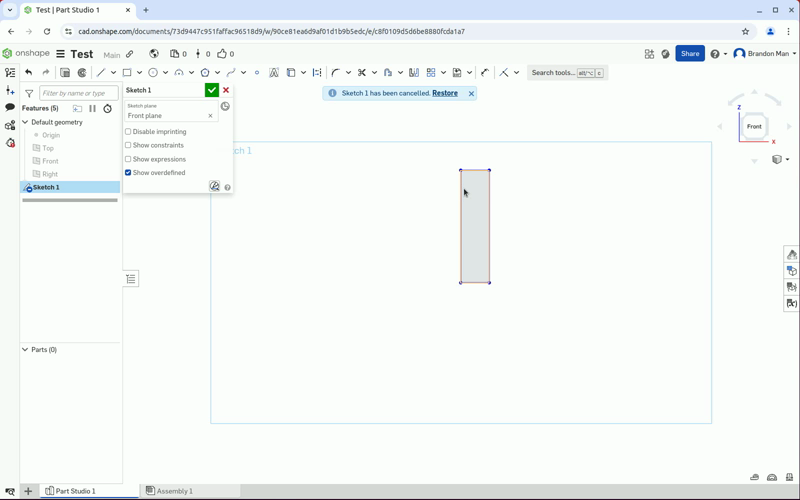
click(464, 188)
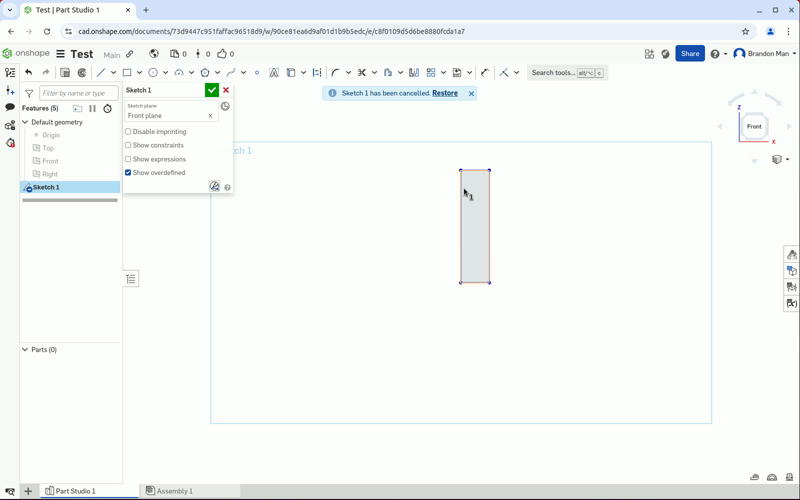
mouse_move(73, 352)
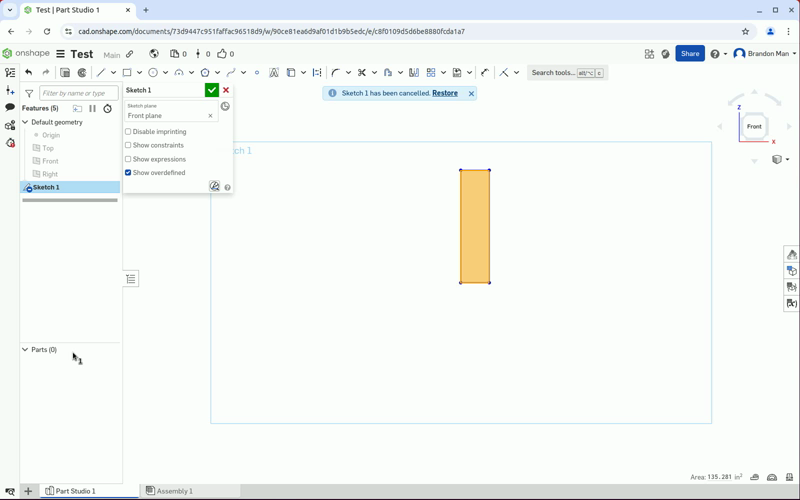
key(shift+y)
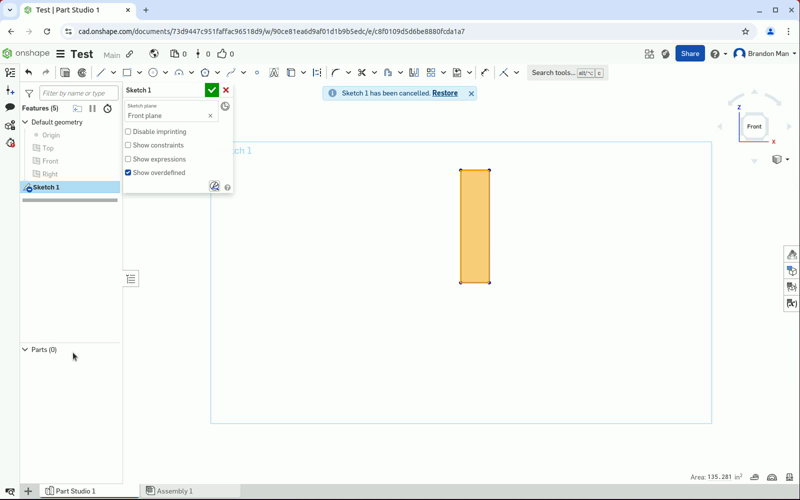
key(shift+e)
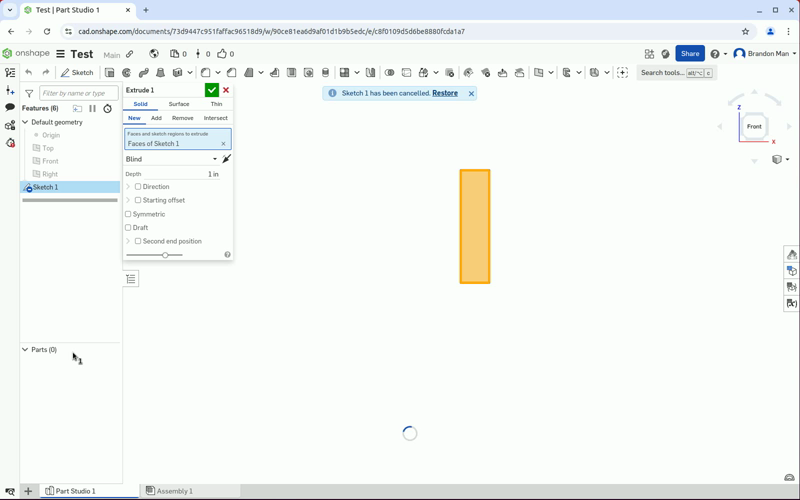
mouse_move(143, 106)
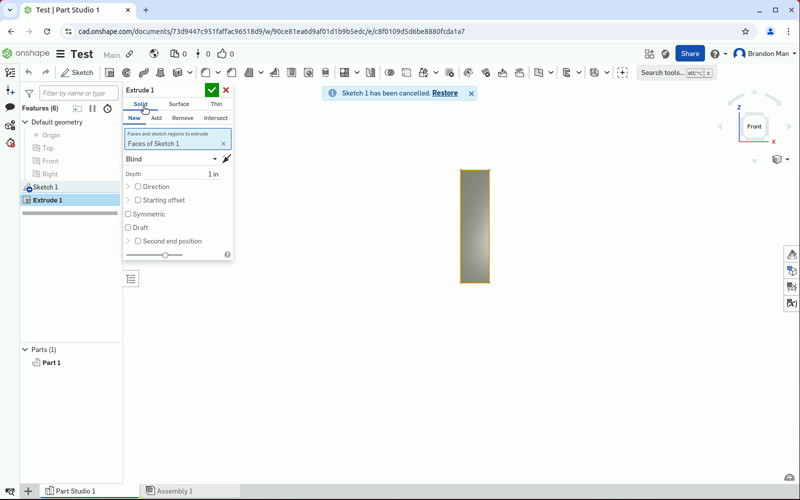
click(143, 106)
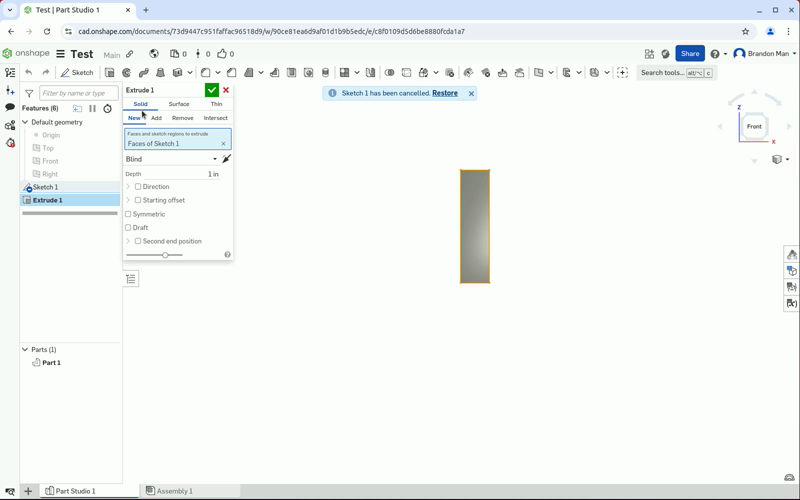
mouse_move(137, 120)
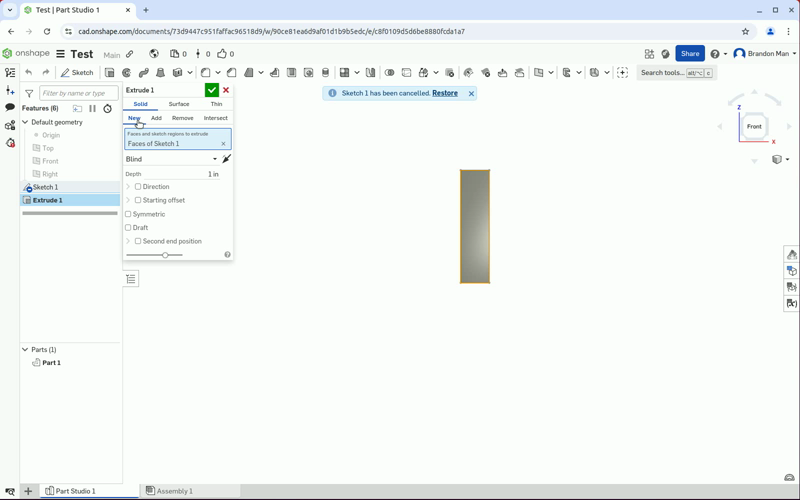
click(137, 120)
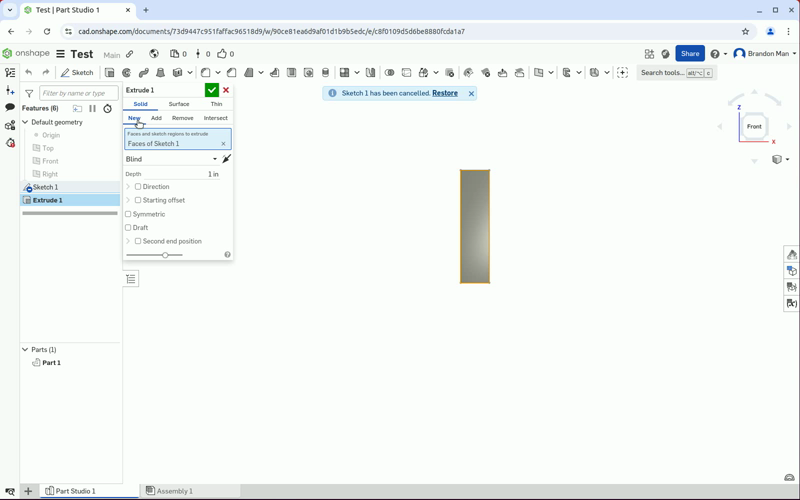
key(tab, 4)
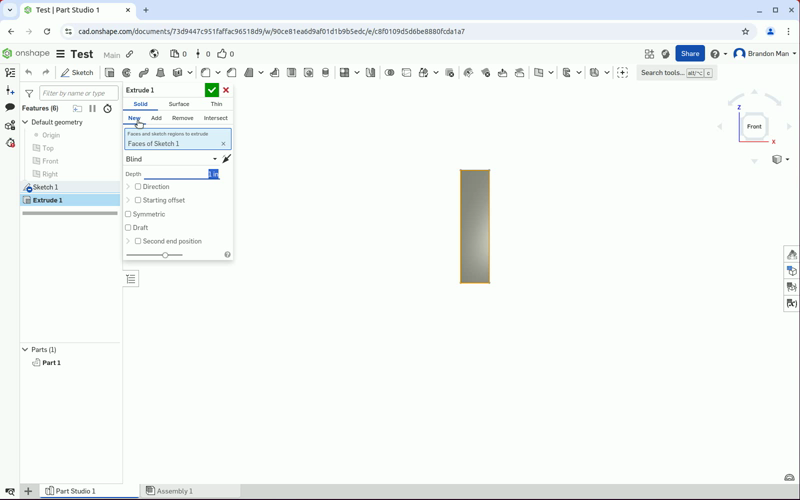
text(11.554)
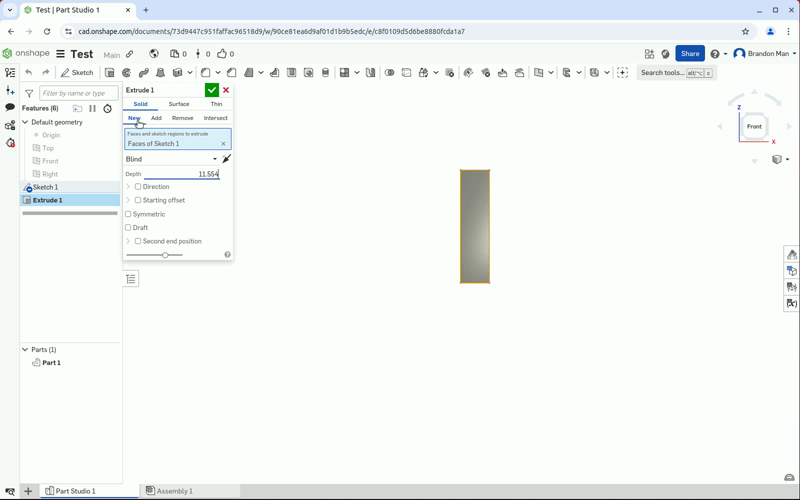
key(tab, 3)
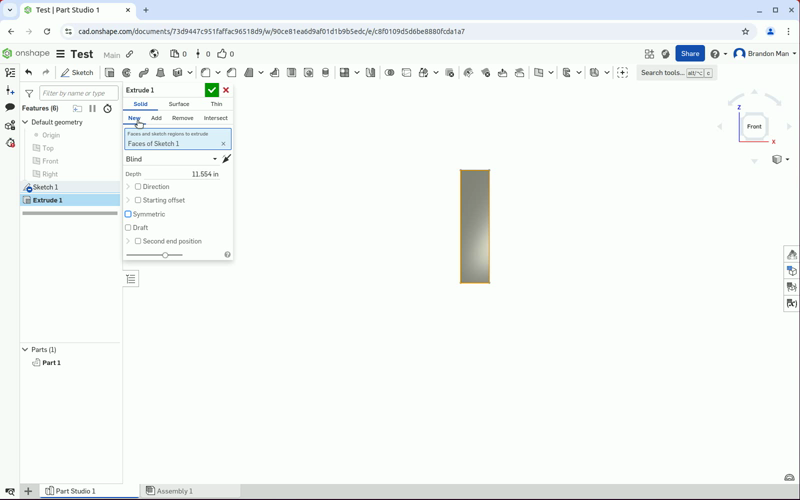
key(space)
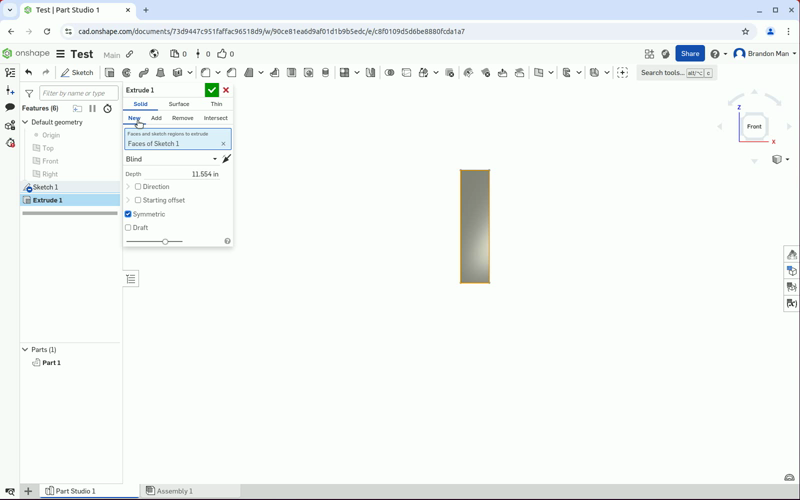
key(enter)
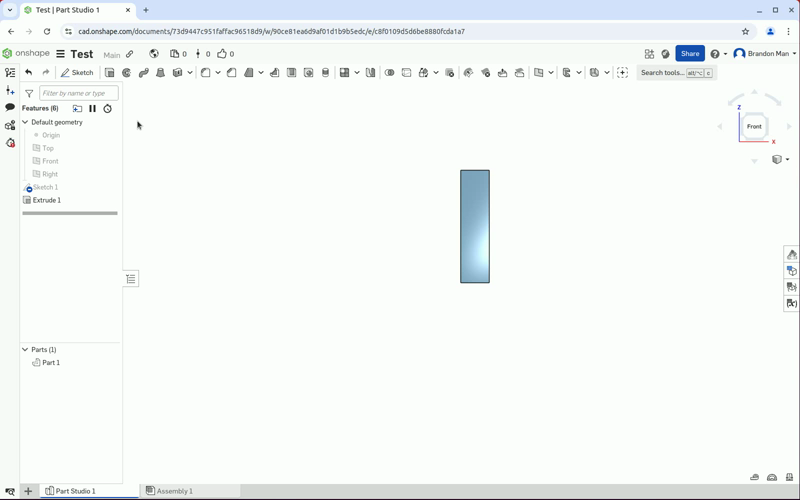
key(shift+h)
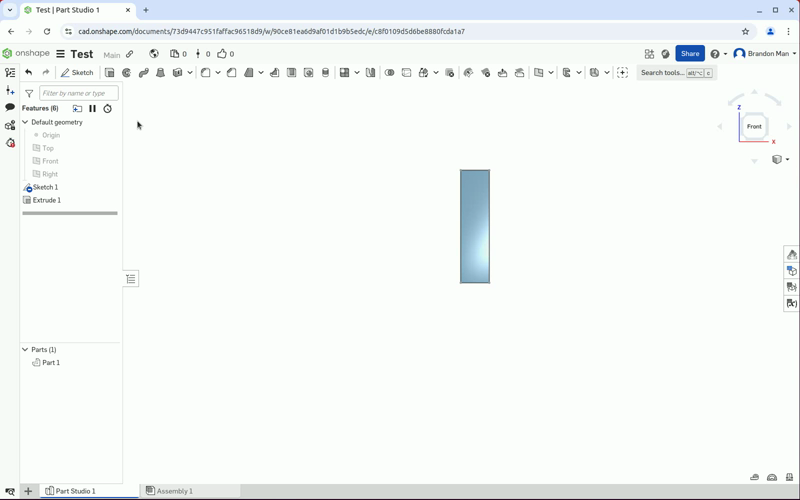
key(shift+h)
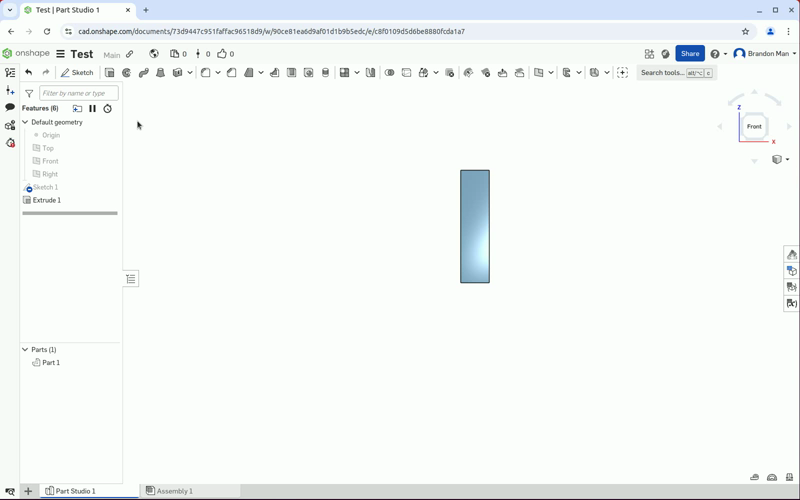
mouse_move(73, 189)
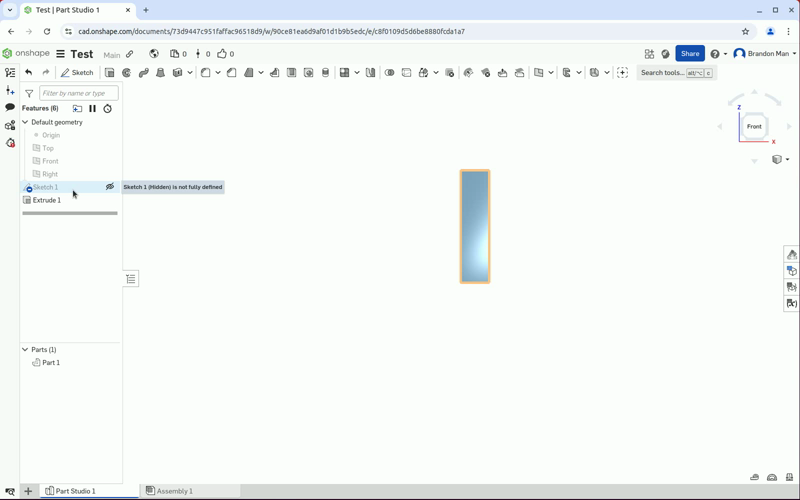
click(73, 189)
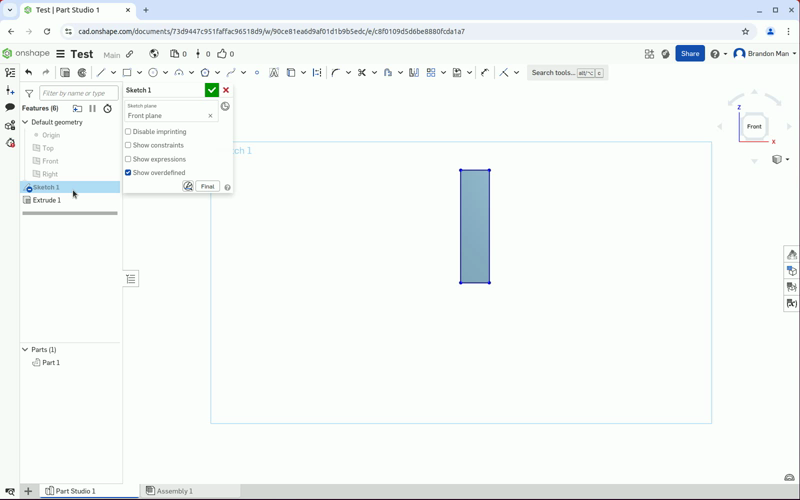
mouse_move(229, 92)
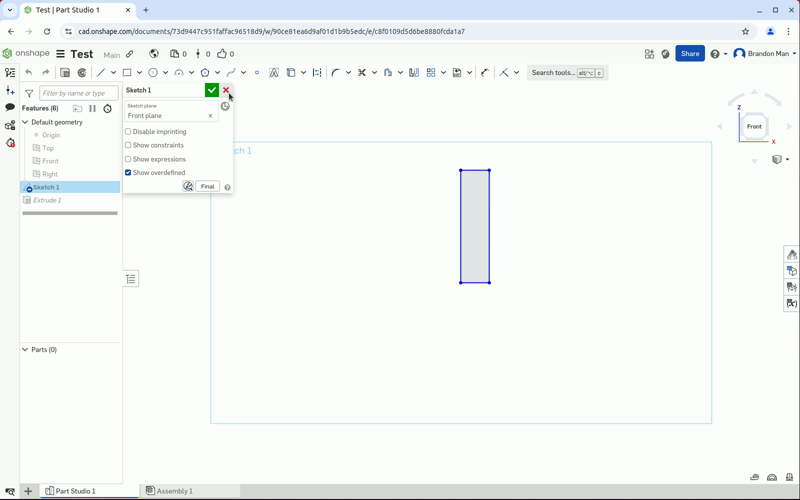
click(229, 92)
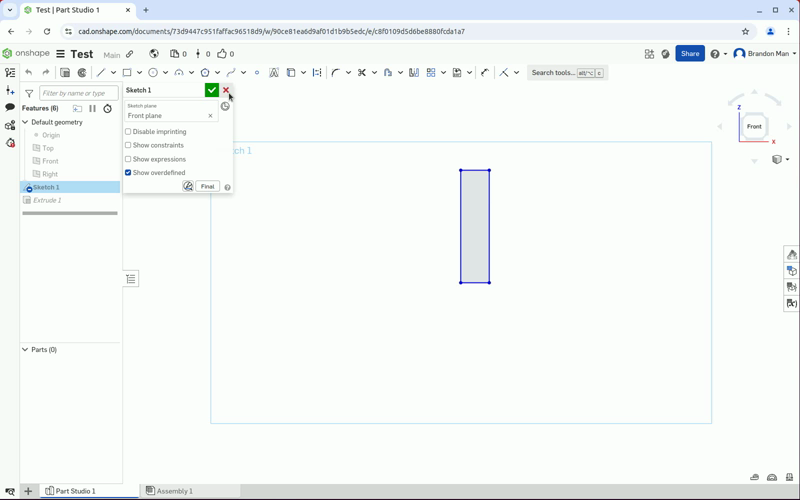
key(shift+s)
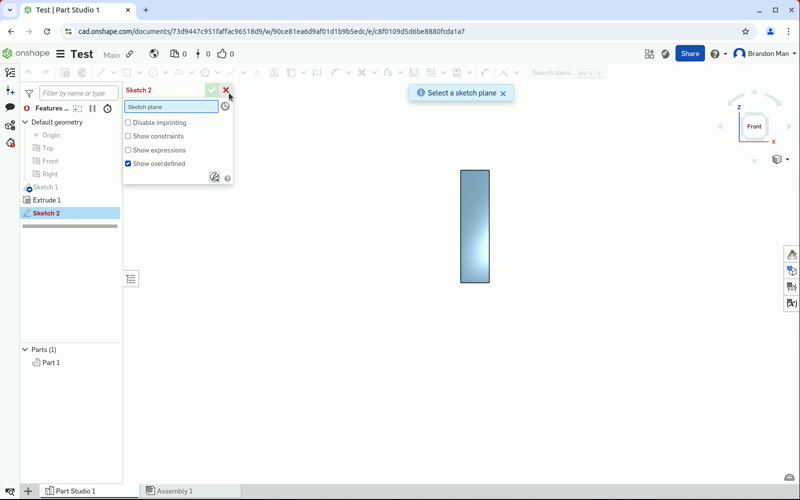
mouse_move(73, 163)
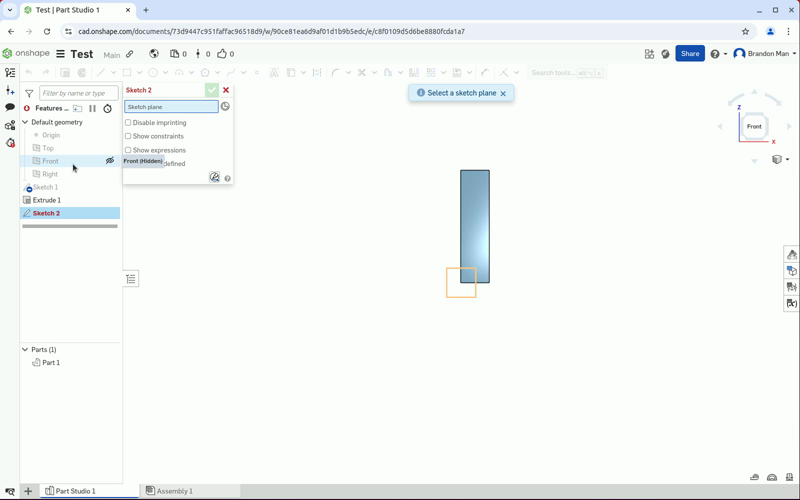
click(73, 163)
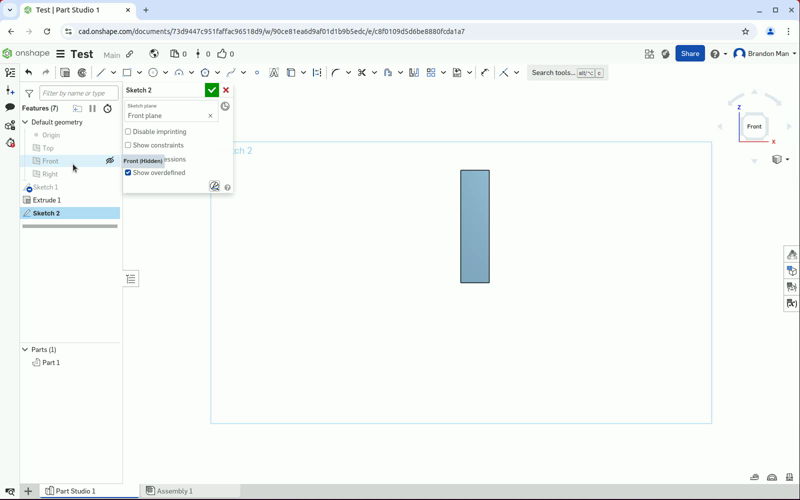
mouse_move(73, 352)
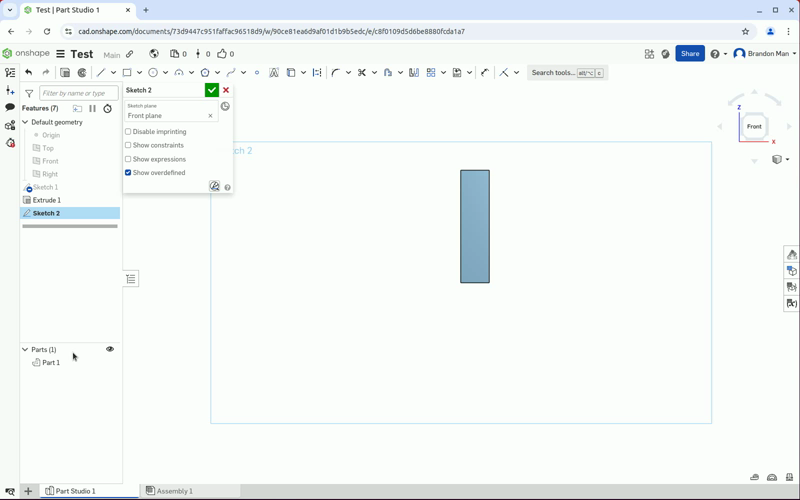
key(y)
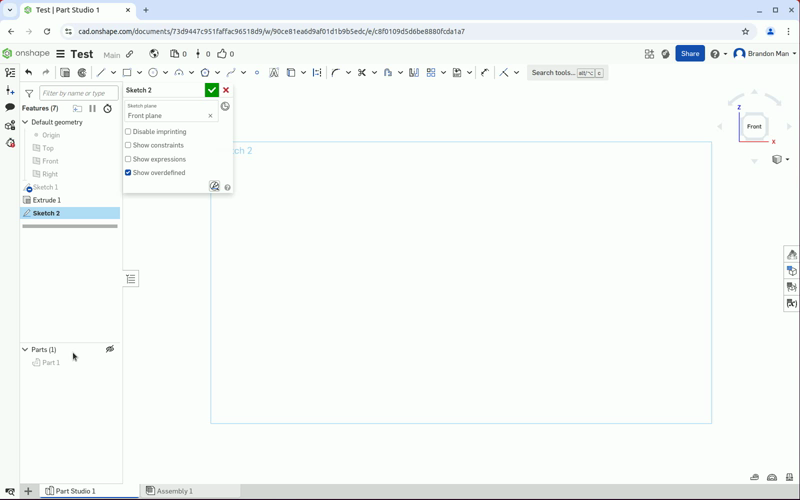
key(l)
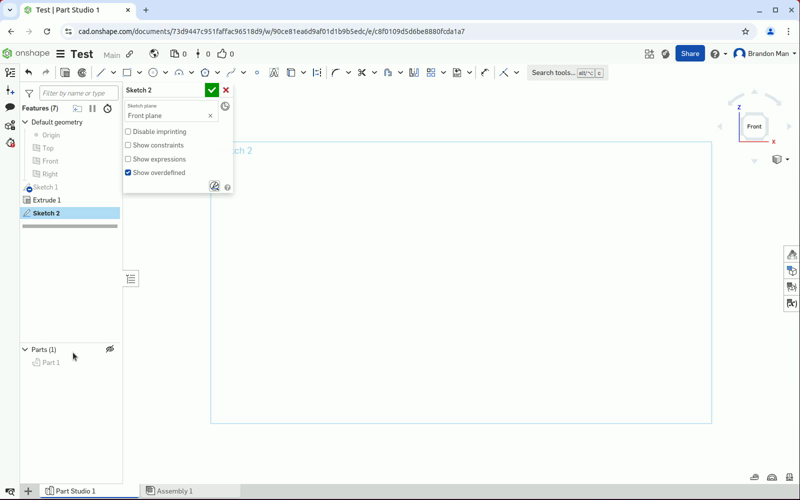
key_down(shift)
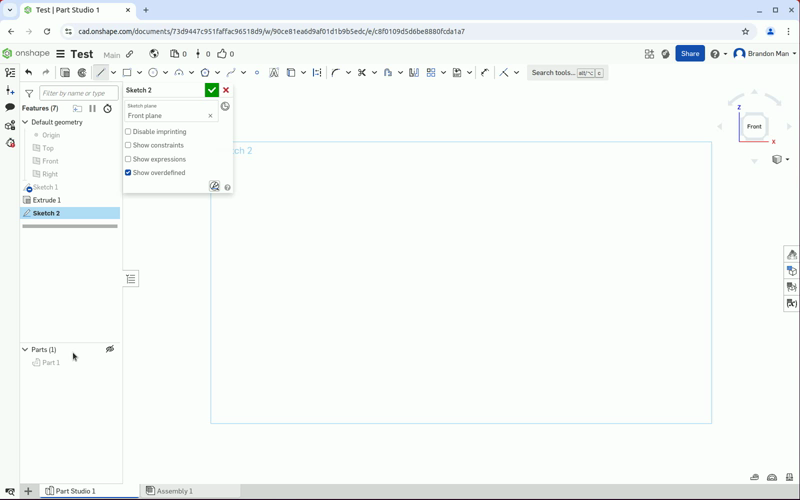
mouse_move(460, 282)
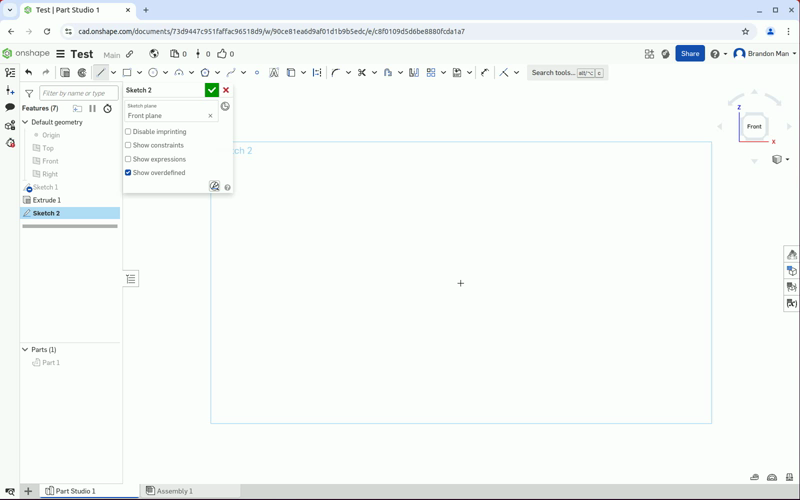
click(460, 282)
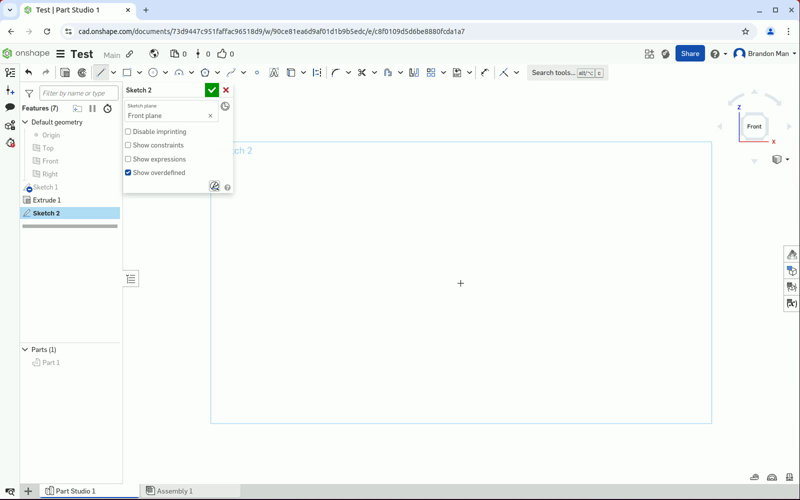
key_up(shift)
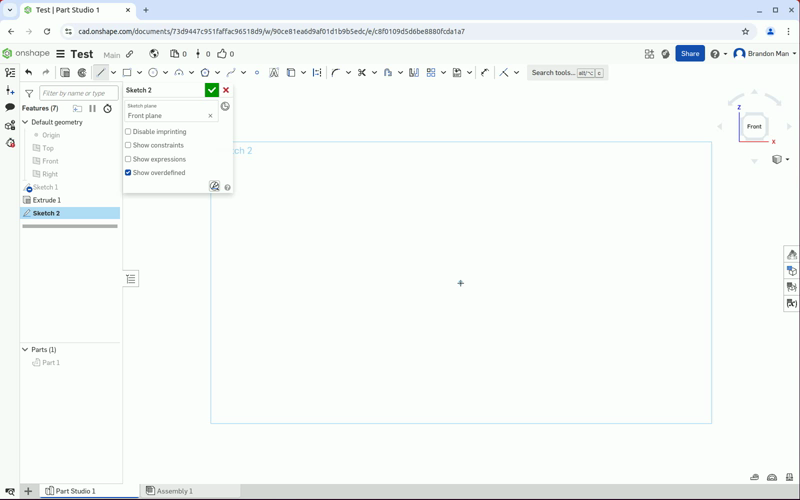
key_down(shift)
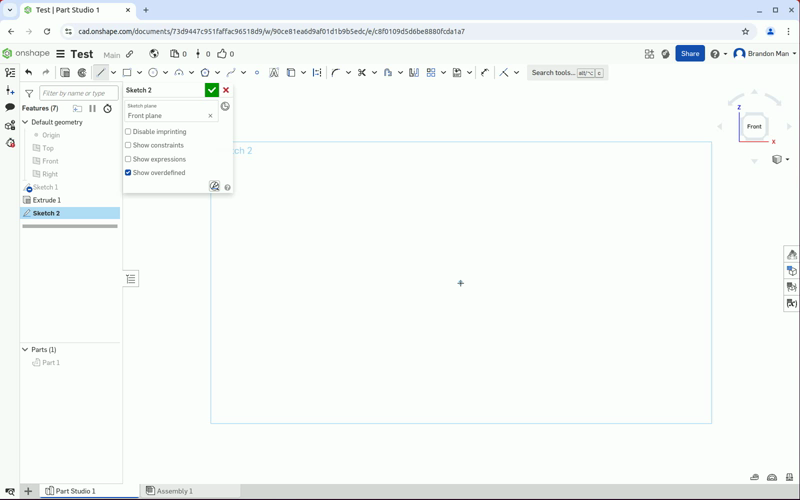
mouse_move(490, 282)
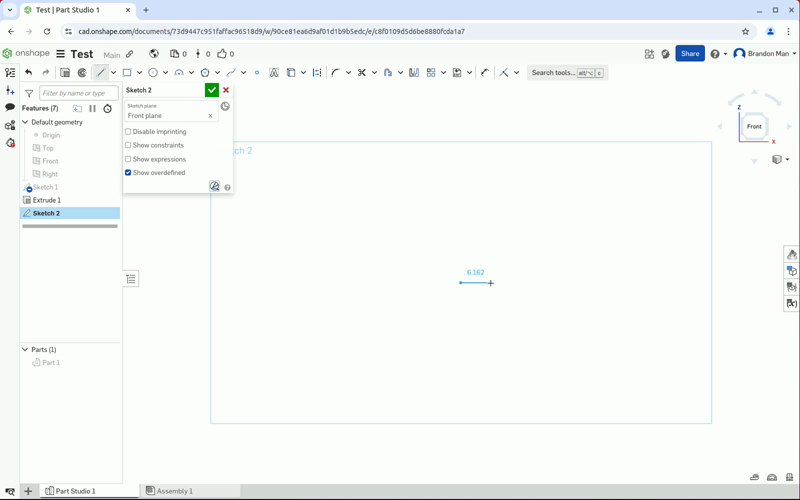
mouse_move(489, 282)
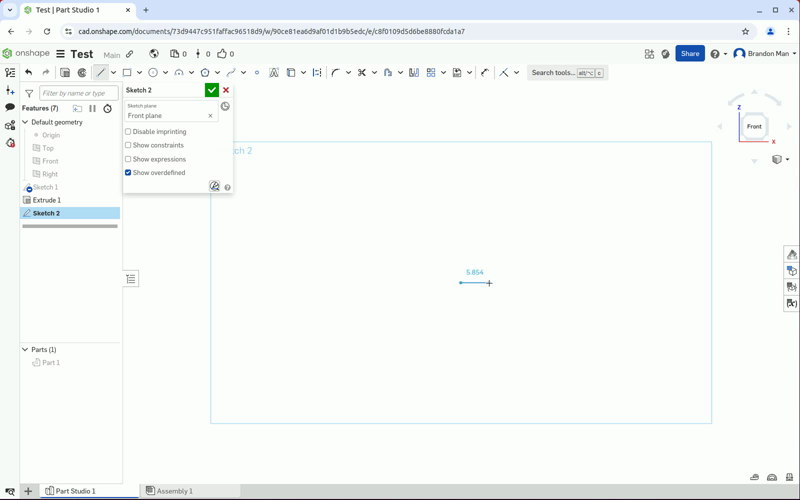
click(489, 282)
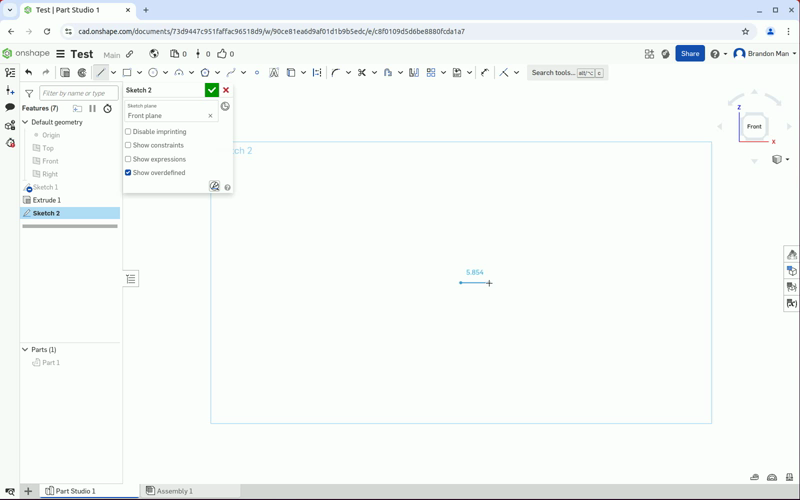
key_up(shift)
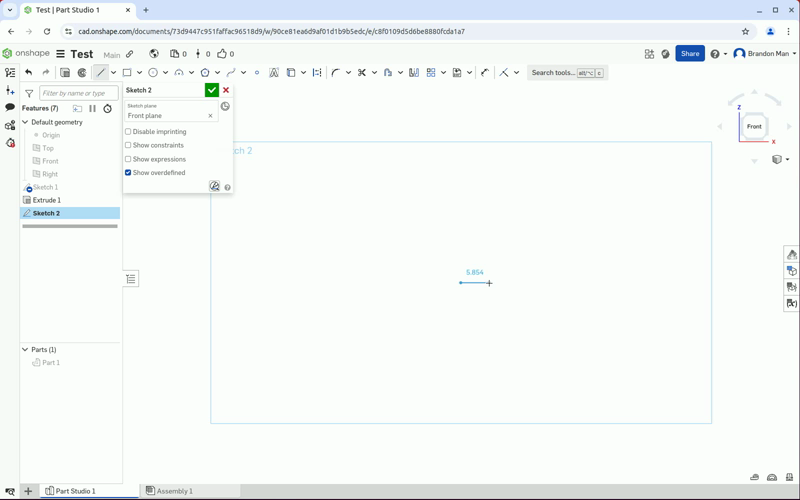
key_down(shift)
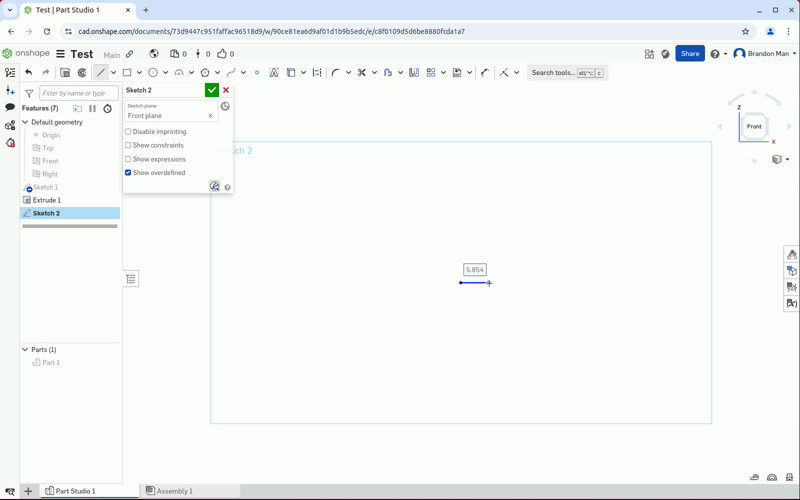
mouse_move(489, 170)
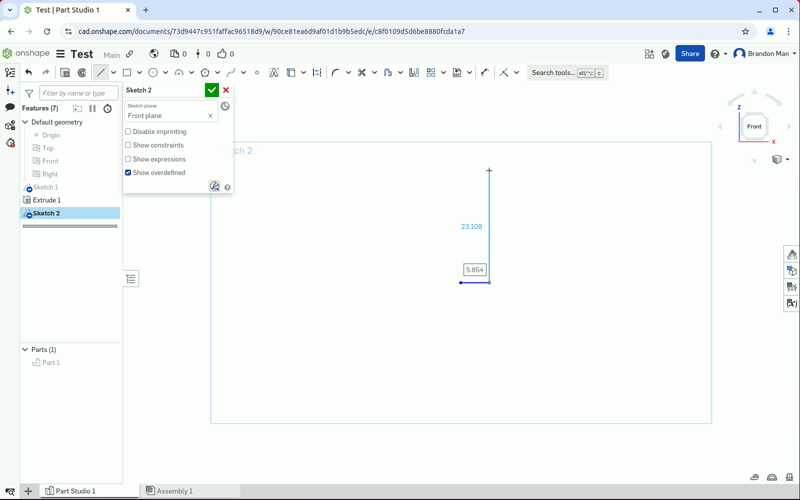
click(489, 170)
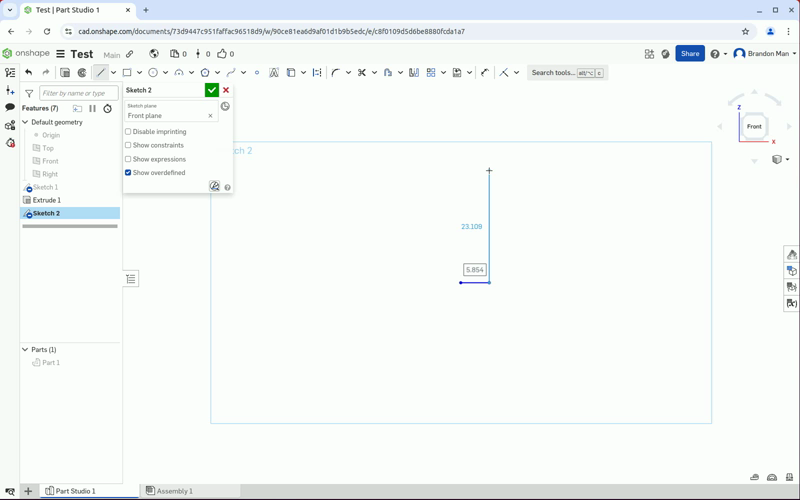
key_up(shift)
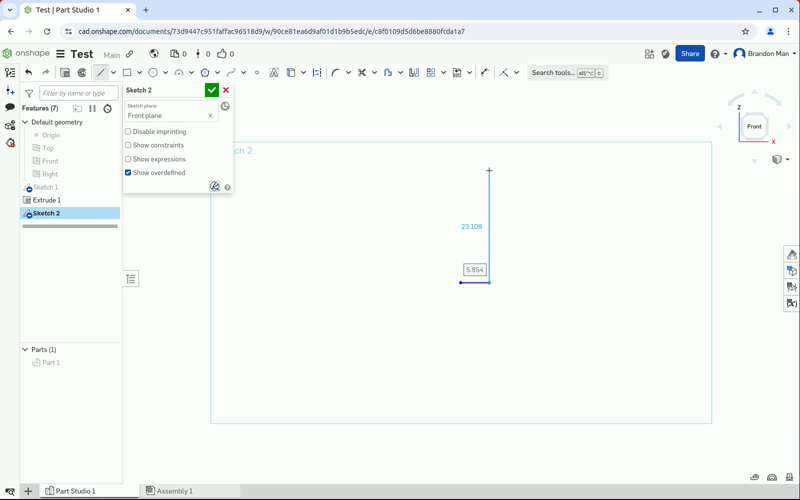
key_down(shift)
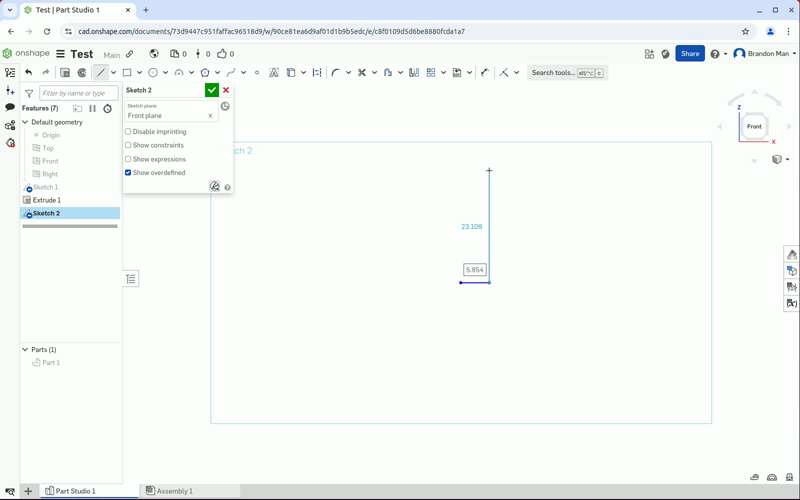
mouse_move(519, 170)
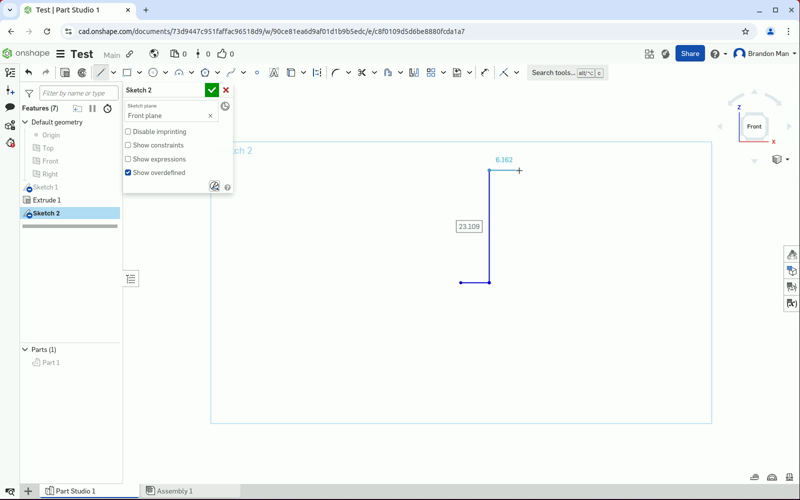
mouse_move(460, 170)
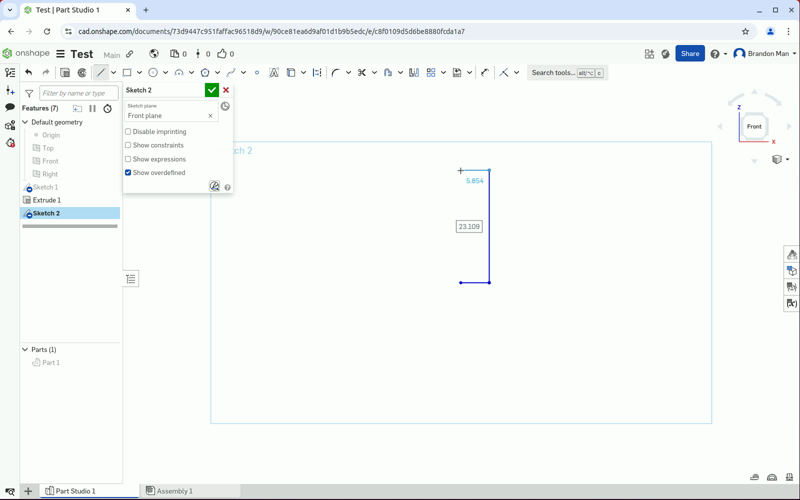
click(460, 170)
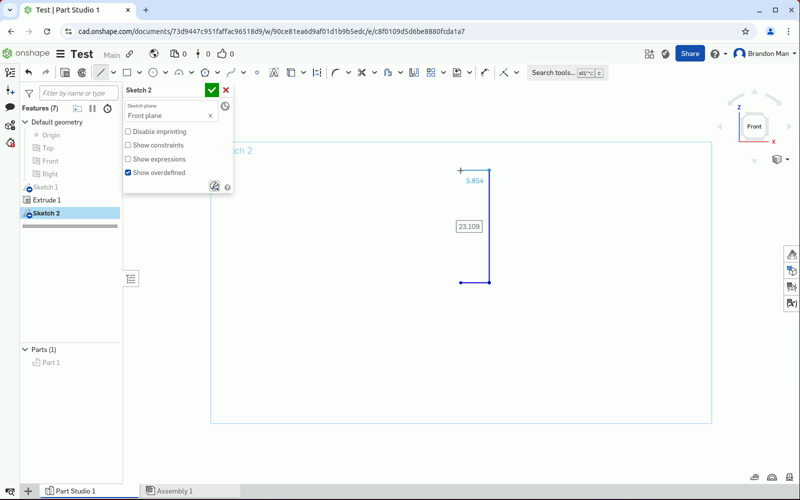
key_up(shift)
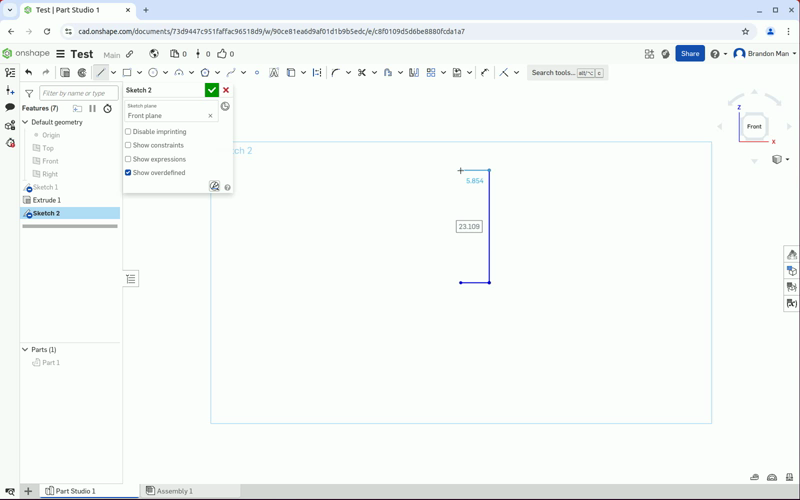
key_down(shift)
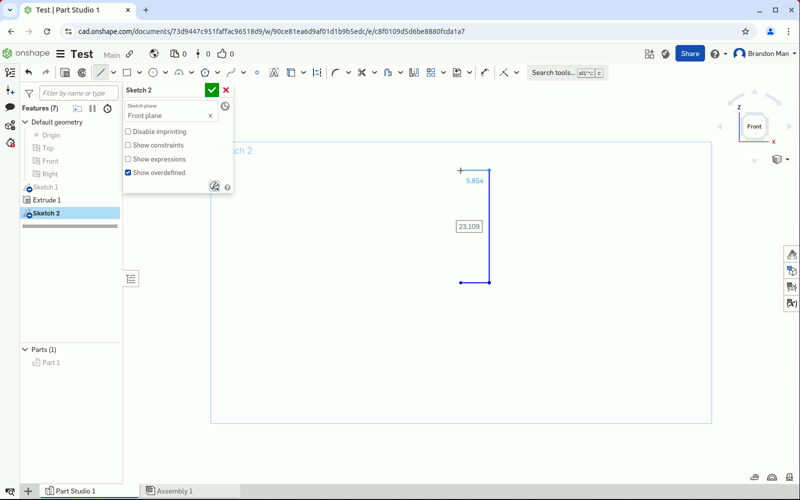
mouse_move(460, 282)
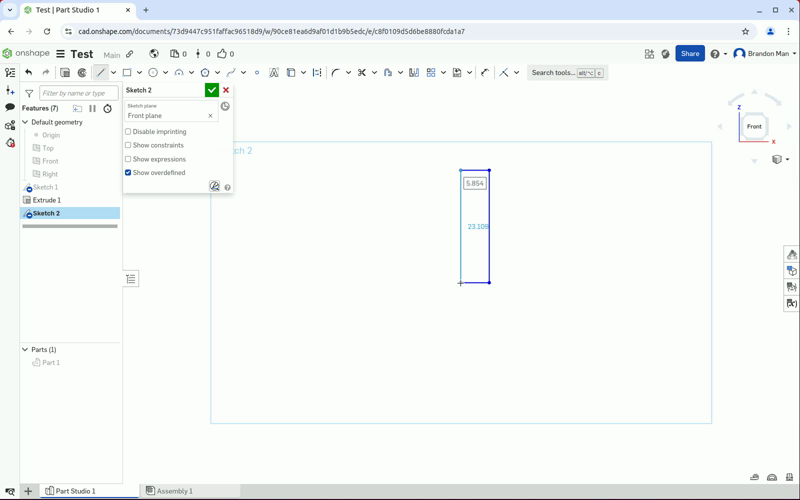
key_up(shift)
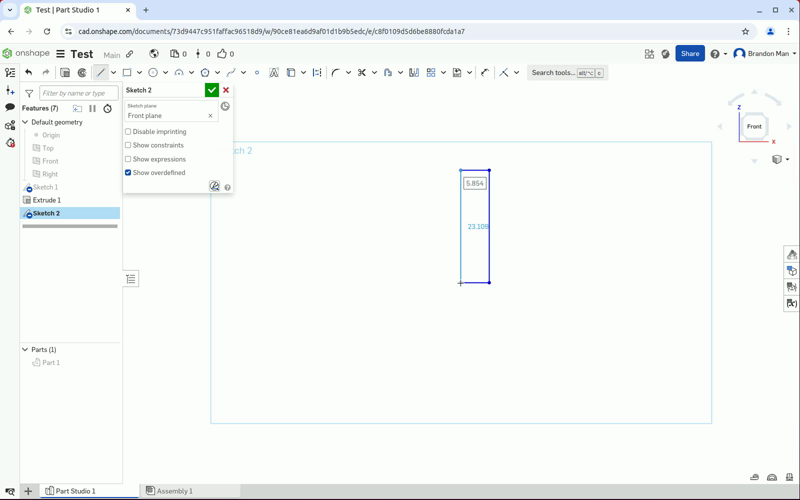
click(460, 282)
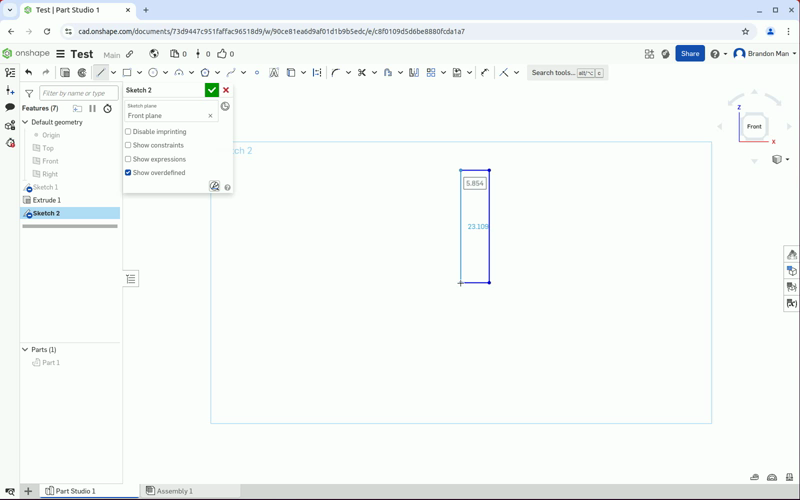
key(esc)
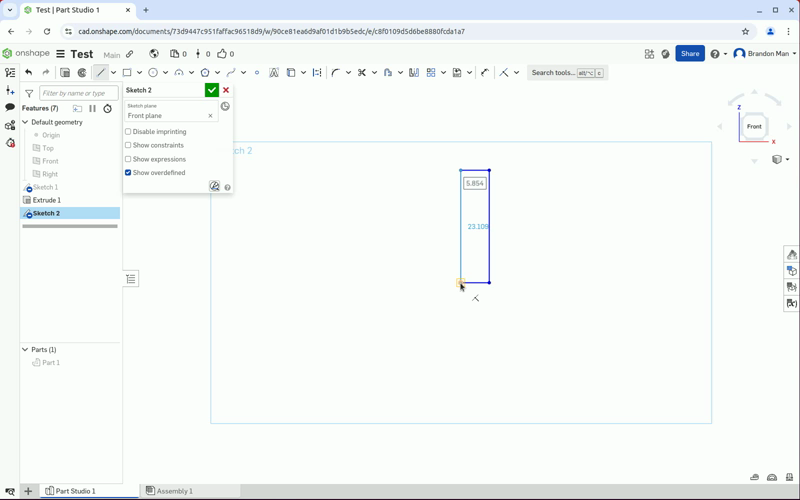
mouse_move(479, 244)
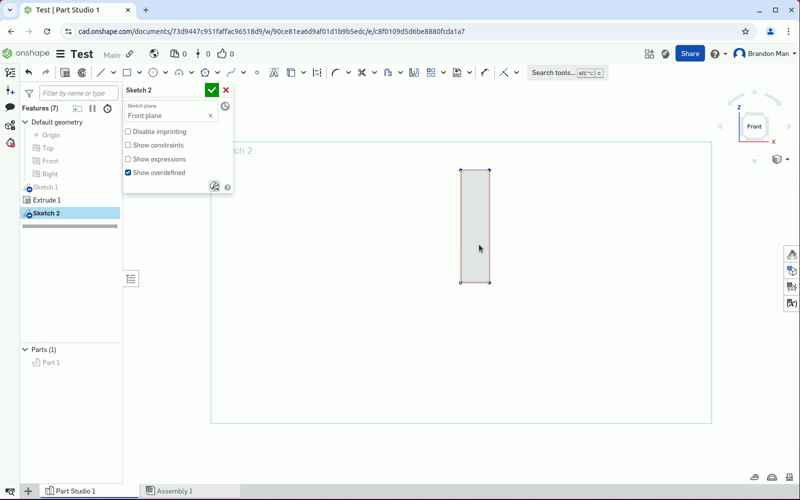
click(479, 244)
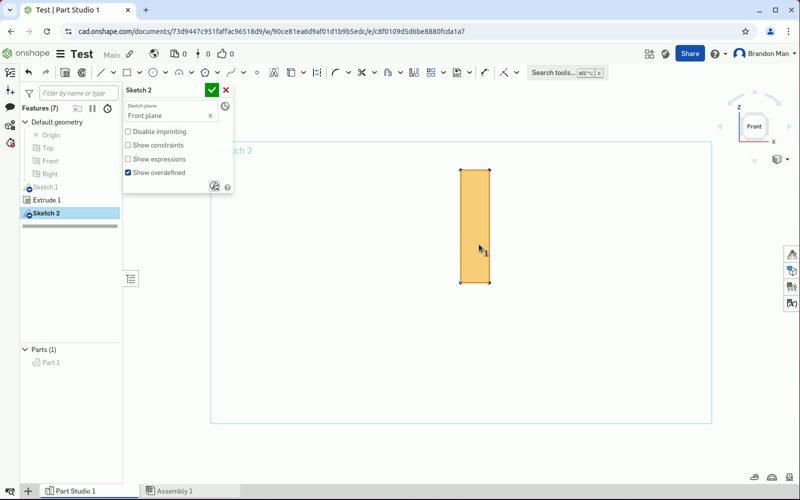
mouse_move(73, 352)
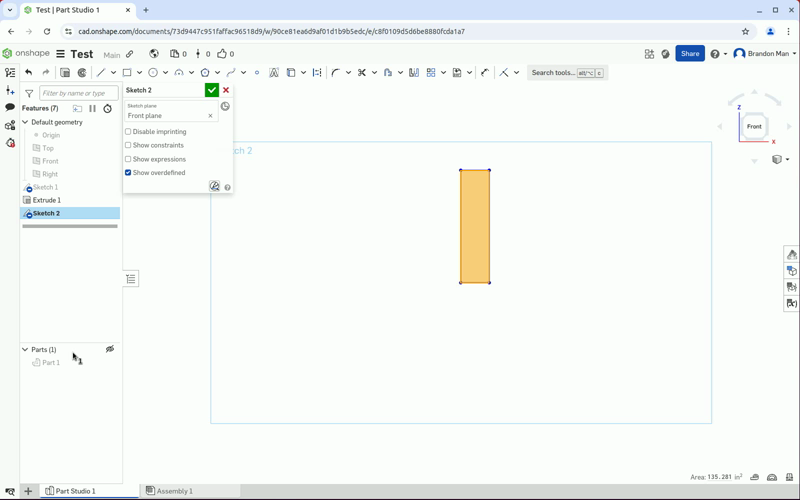
key(shift+y)
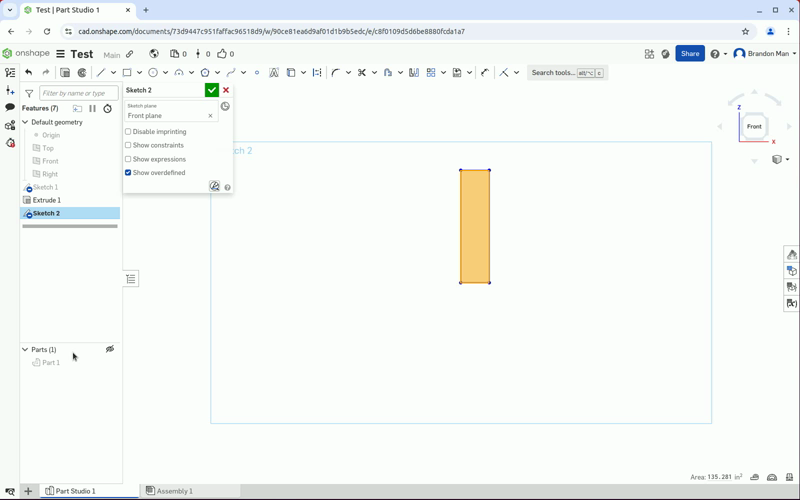
key(shift+e)
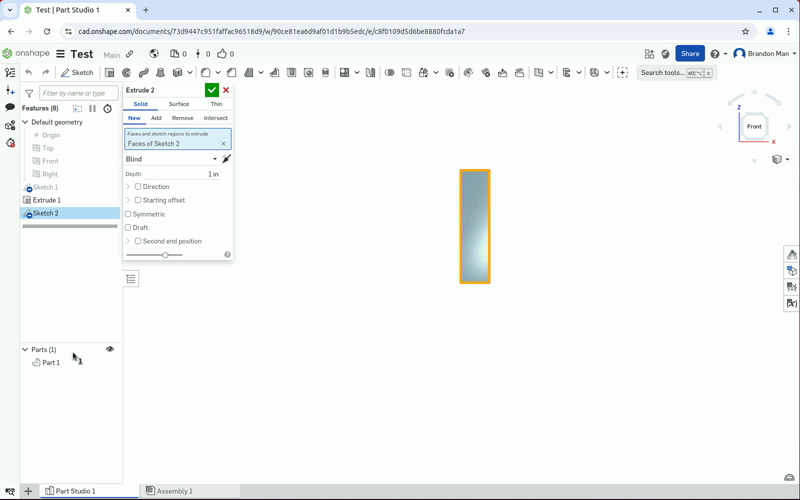
mouse_move(143, 106)
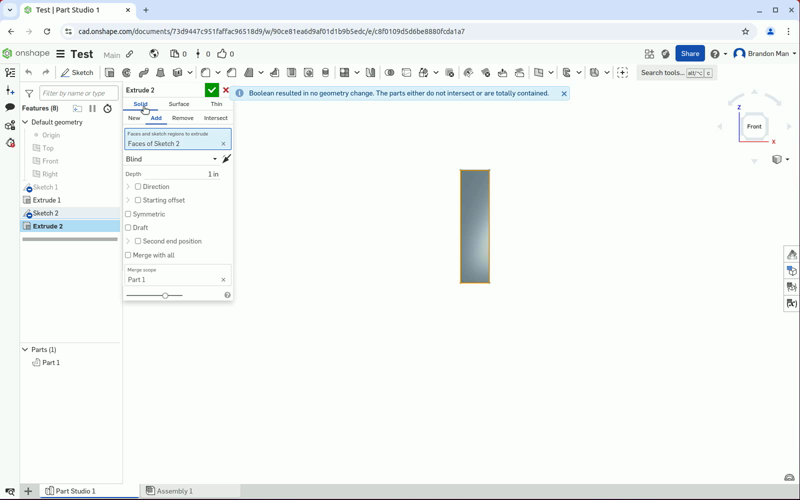
click(143, 106)
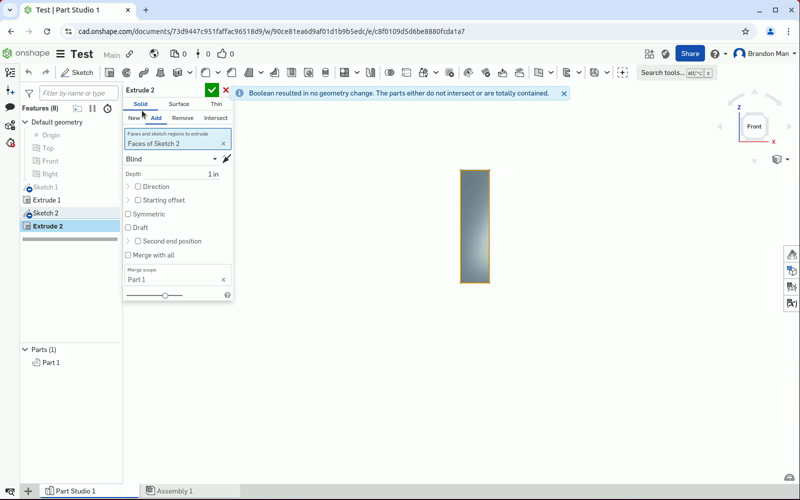
mouse_move(137, 120)
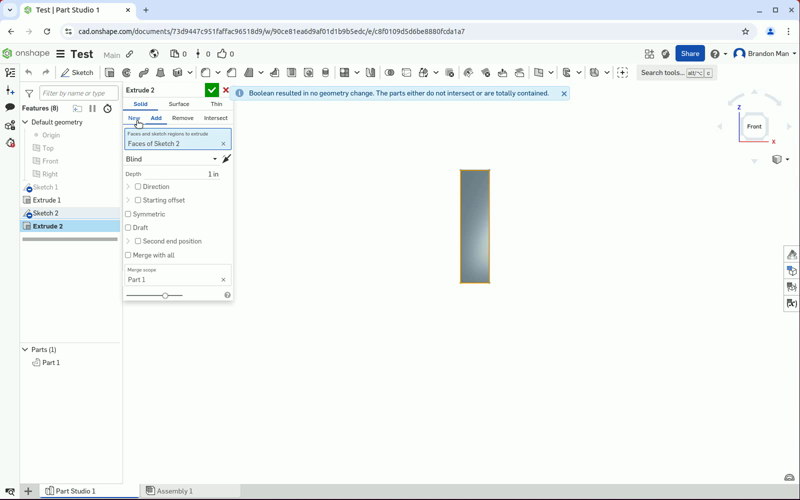
click(137, 120)
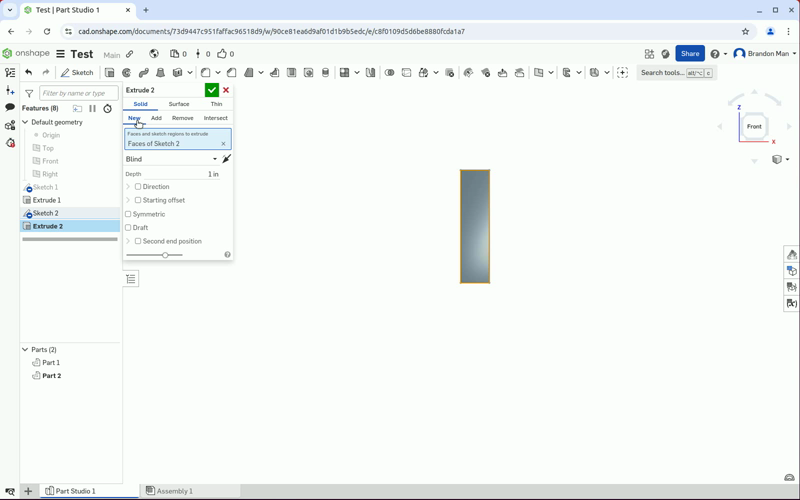
key(tab, 4)
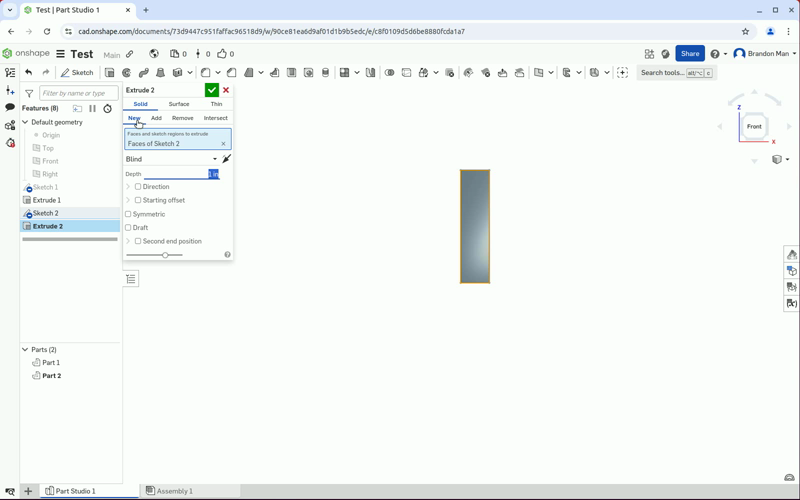
text(11.554)
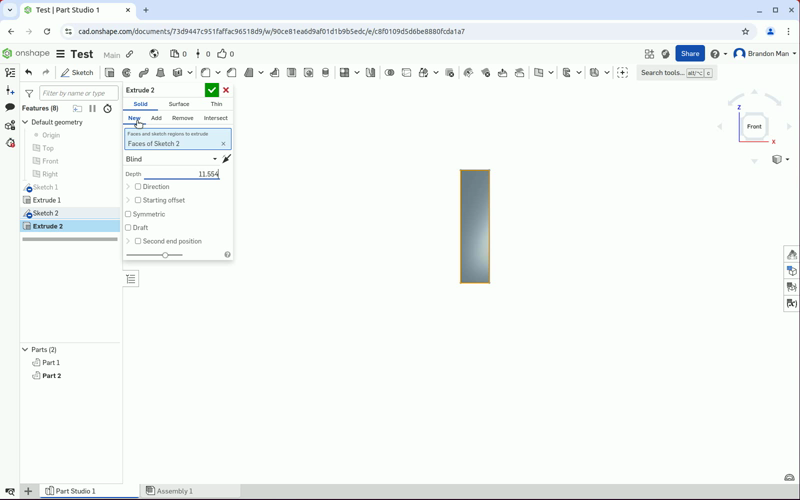
key(tab, 3)
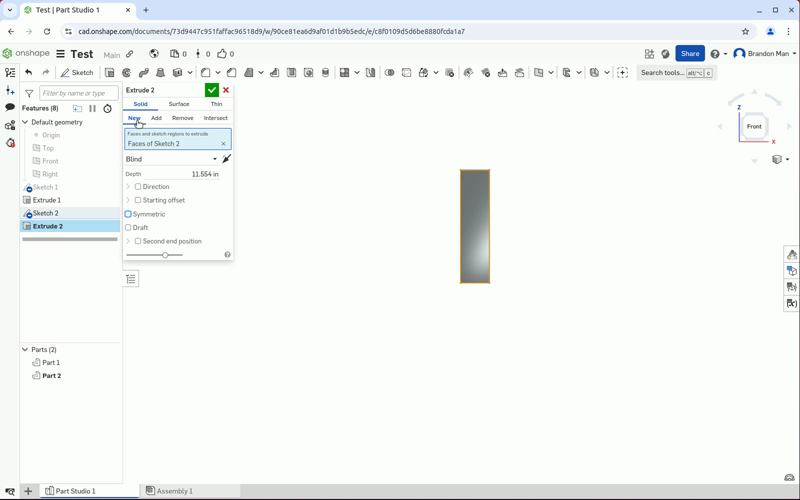
key(space)
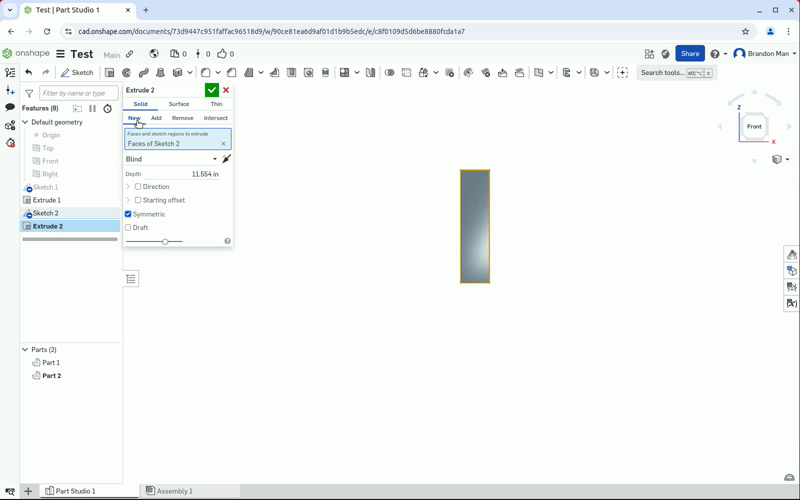
key(enter)
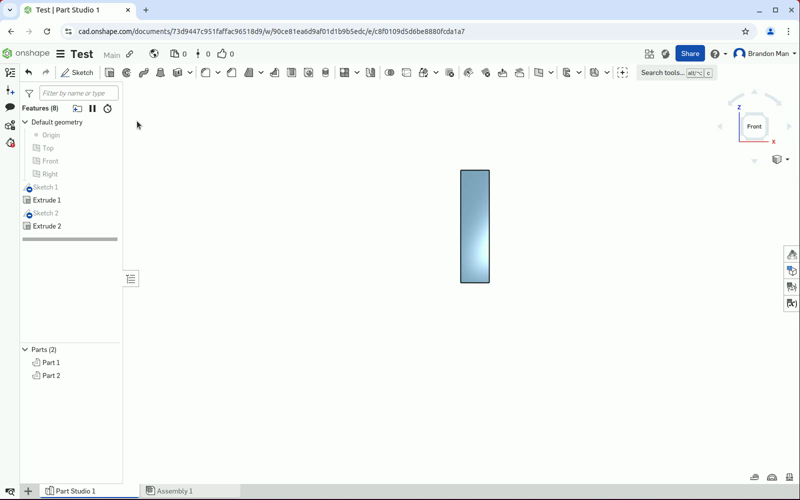
key(shift+h)
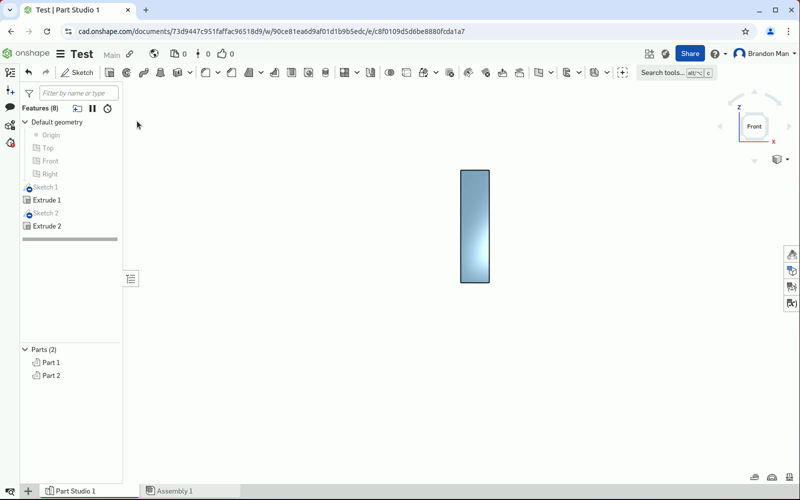
key(shift+h)
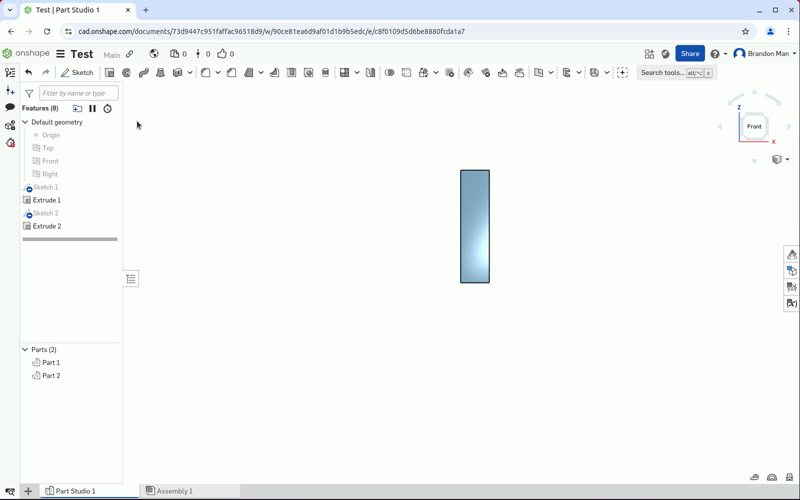
mouse_move(73, 189)
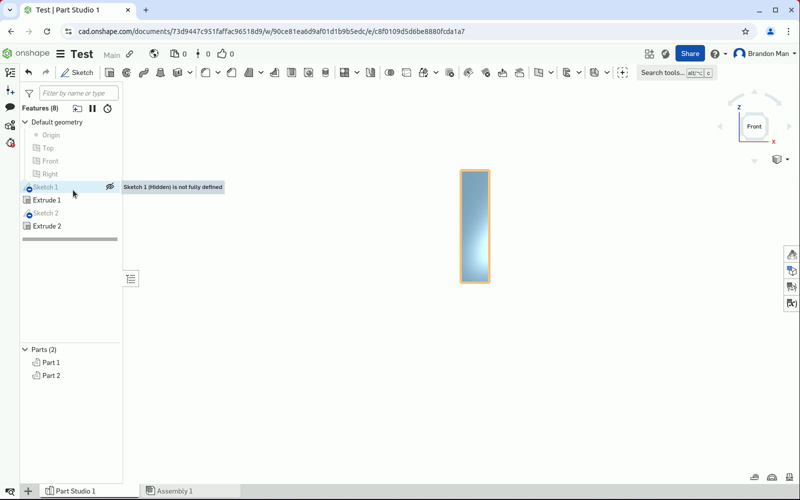
click(73, 189)
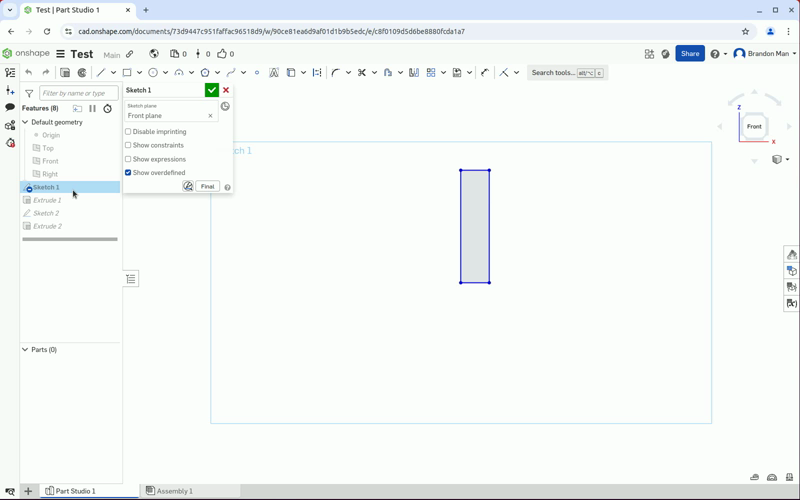
mouse_move(229, 92)
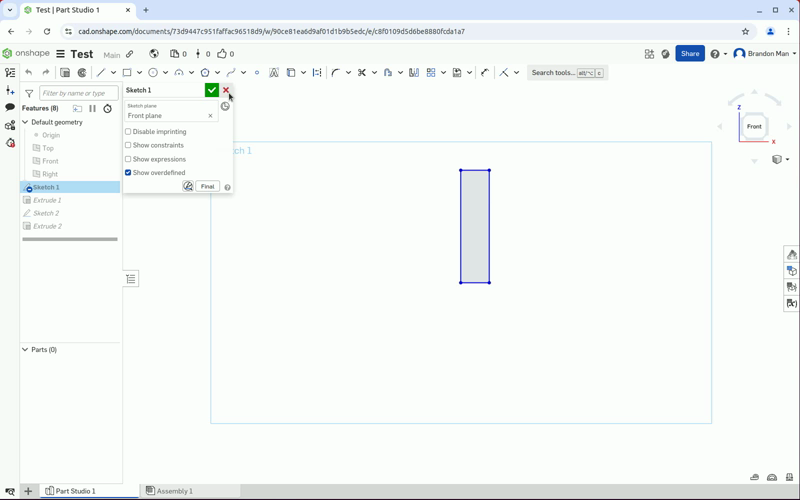
click(229, 92)
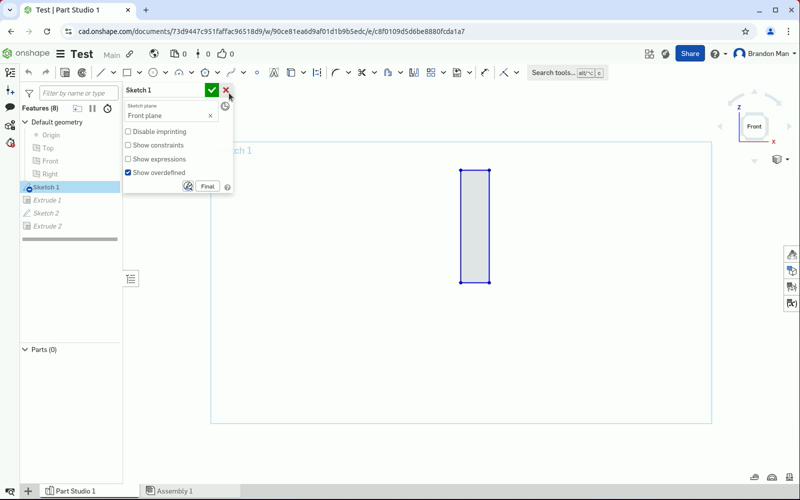
key(shift+s)
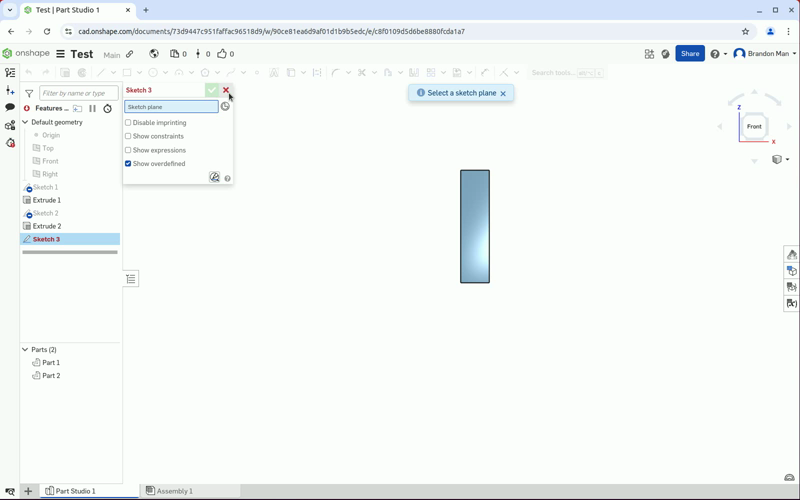
mouse_move(73, 163)
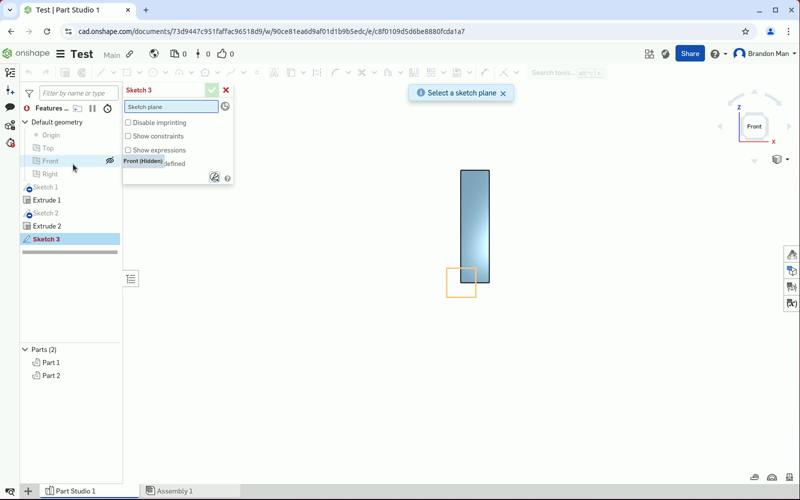
click(73, 163)
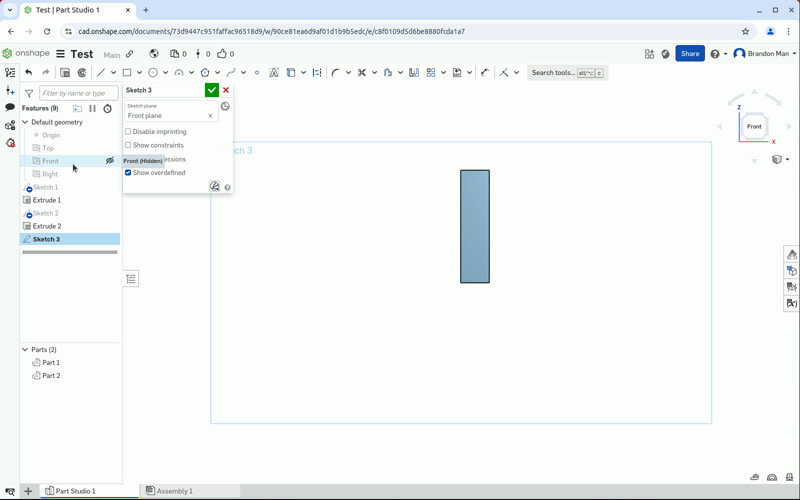
mouse_move(73, 352)
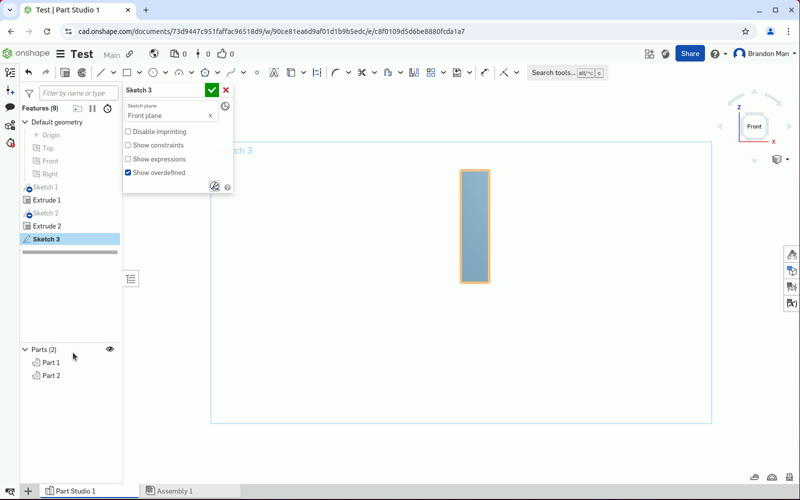
key(y)
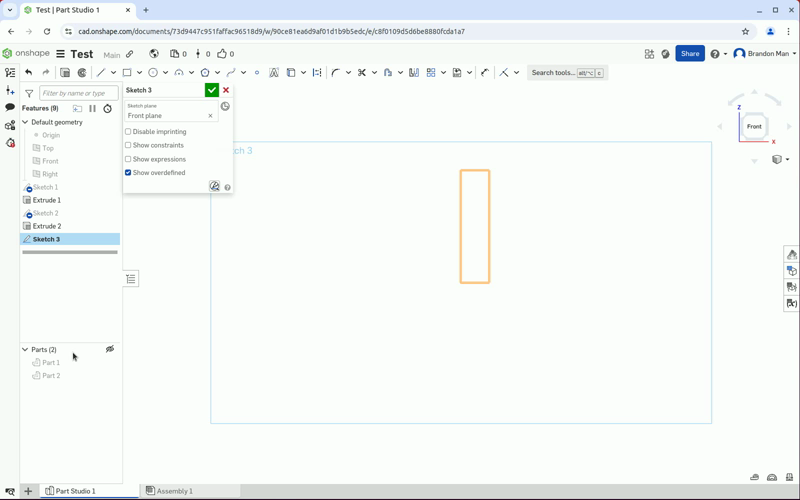
key(l)
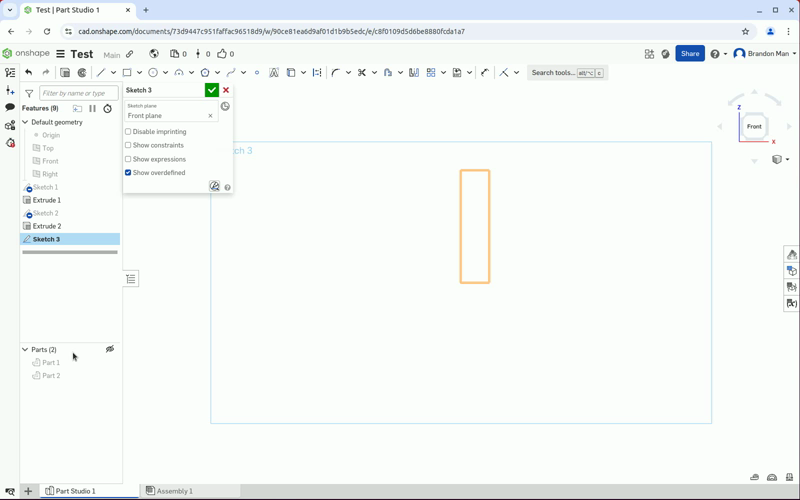
key_down(shift)
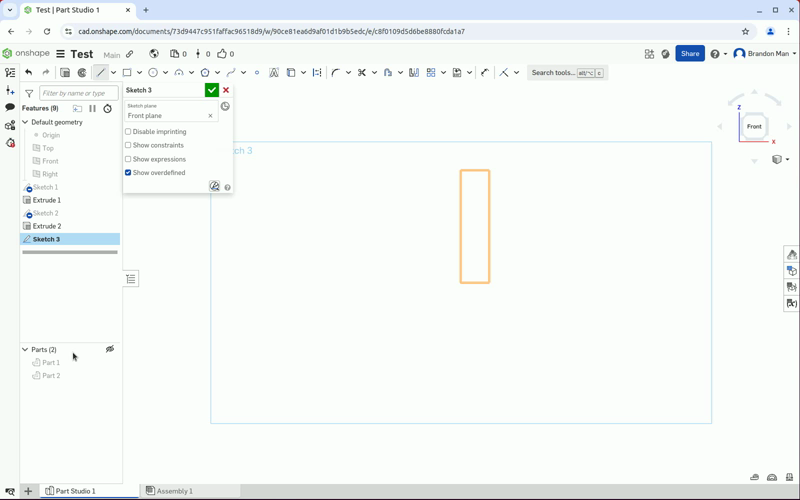
mouse_move(489, 282)
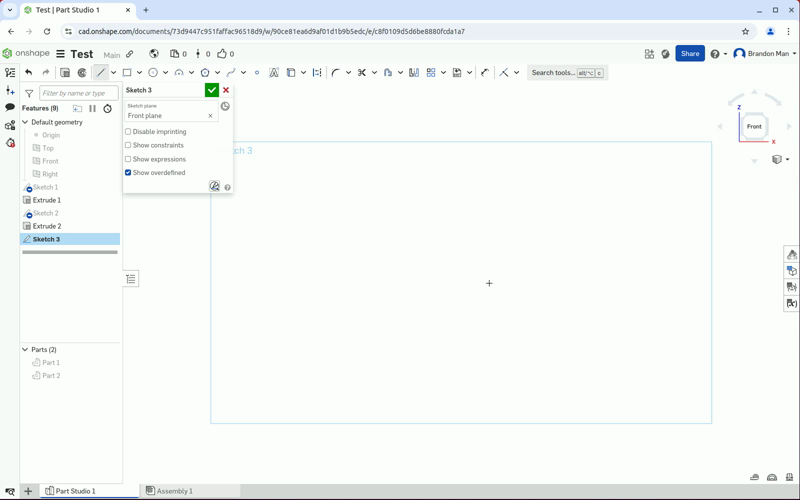
click(489, 282)
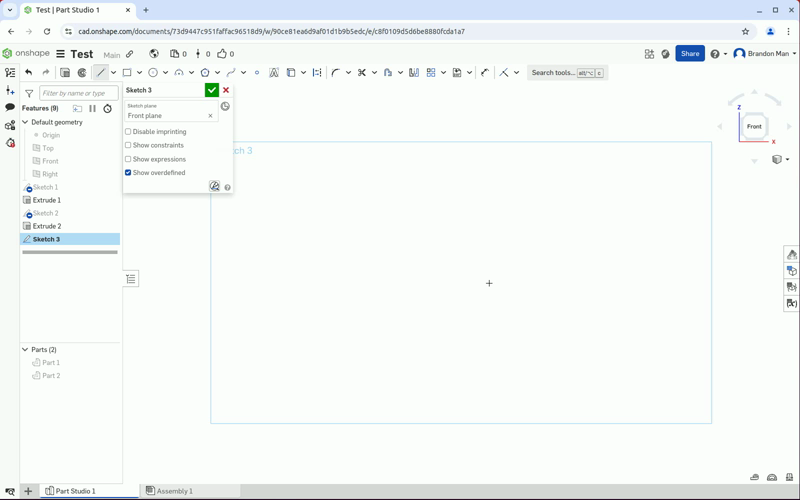
key_up(shift)
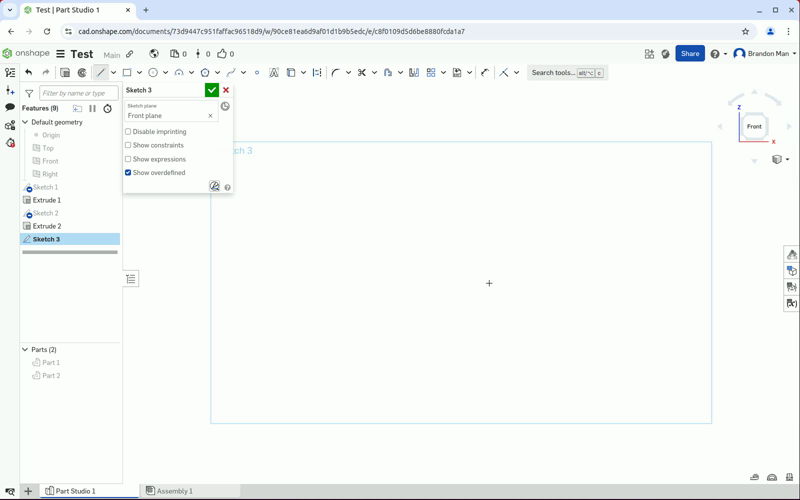
key_down(shift)
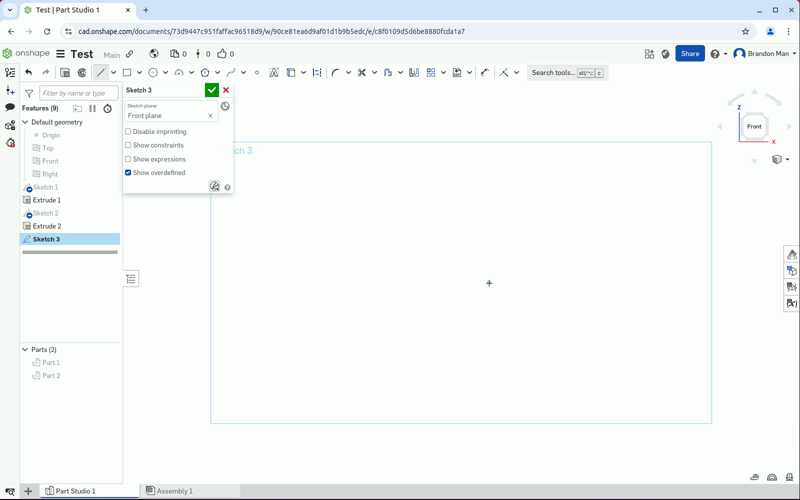
mouse_move(573, 282)
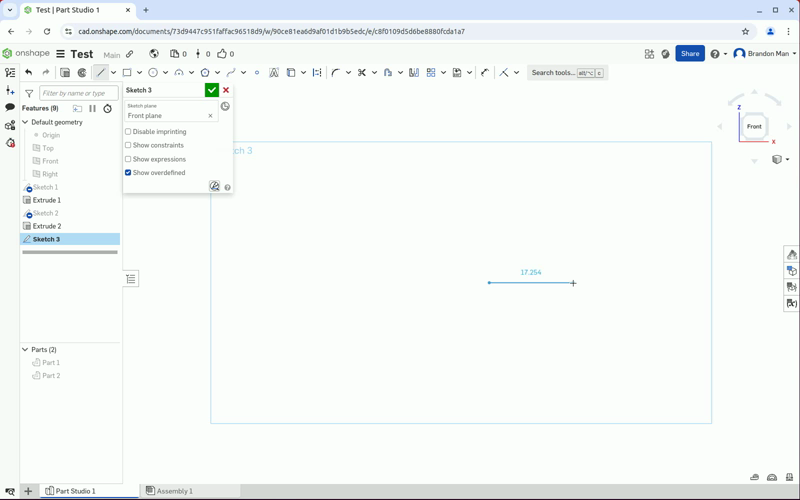
click(573, 282)
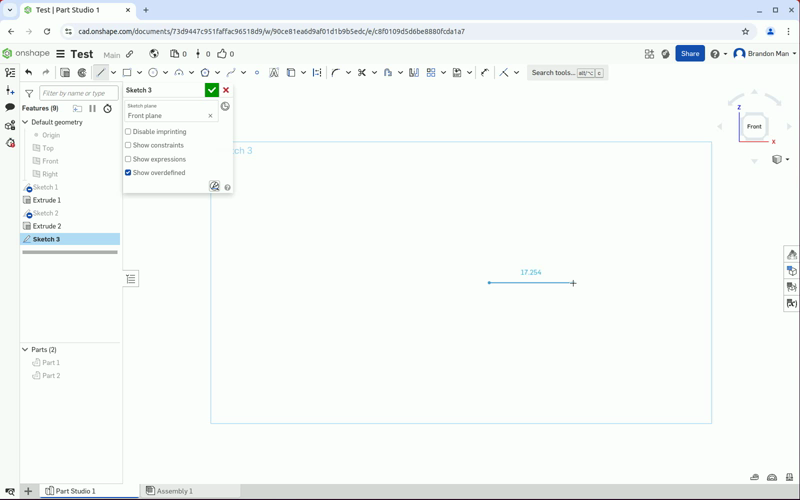
key_up(shift)
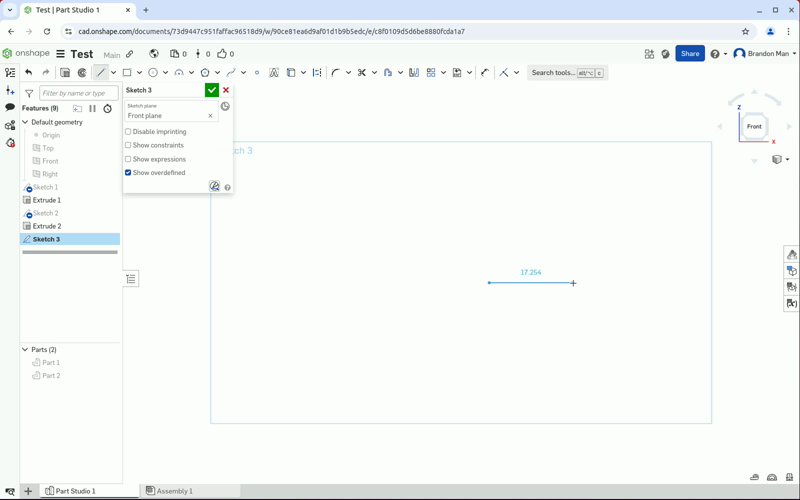
key_down(shift)
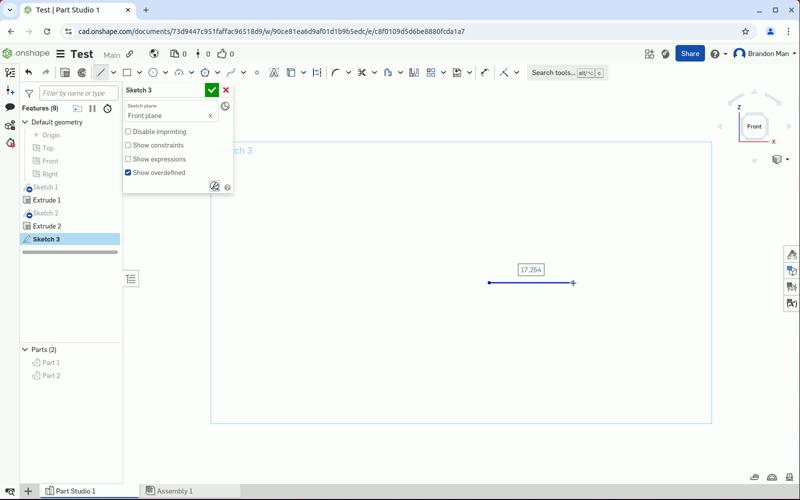
mouse_move(589, 282)
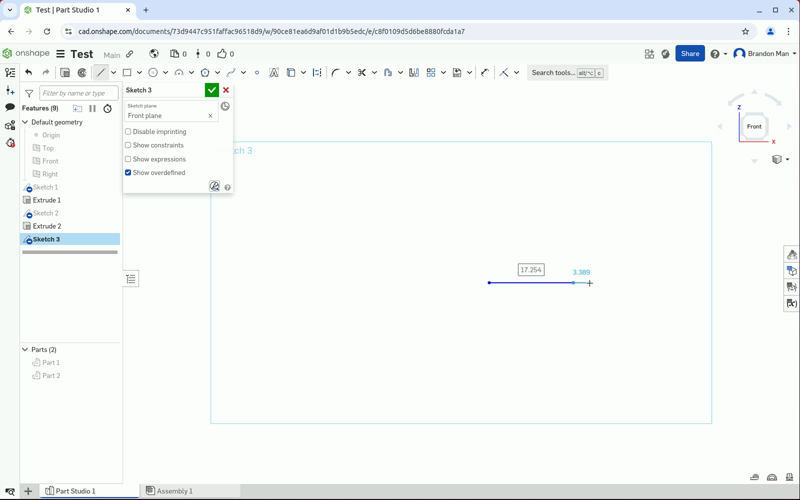
mouse_move(573, 226)
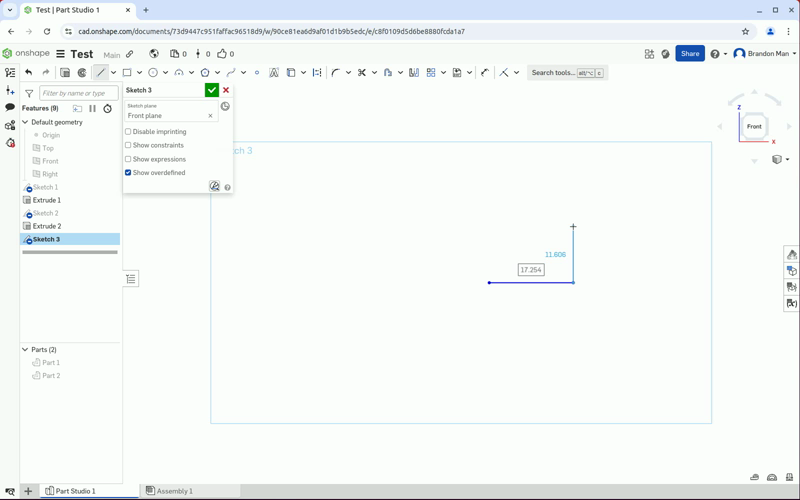
click(573, 226)
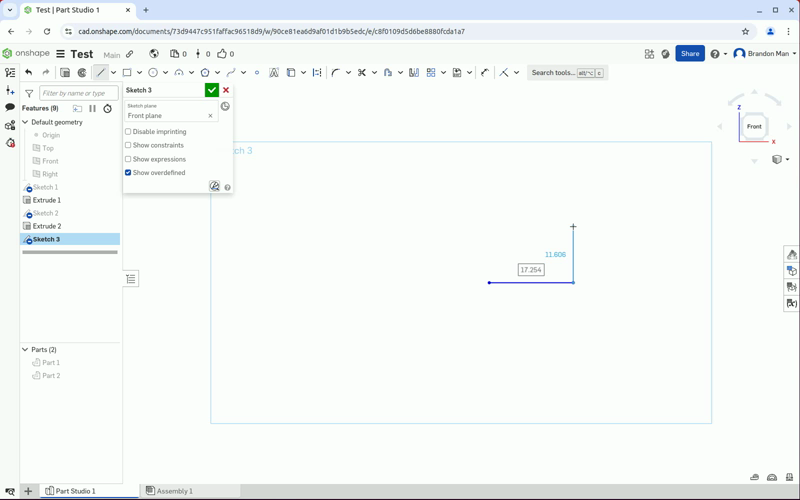
key_up(shift)
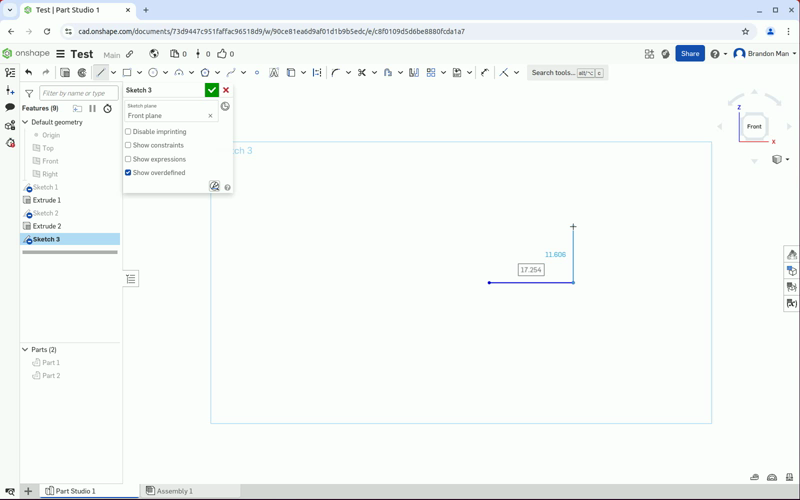
key_down(shift)
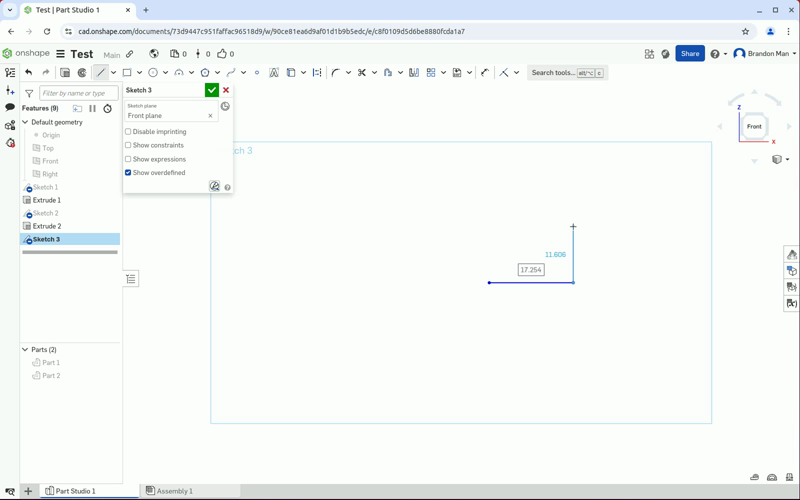
mouse_move(517, 170)
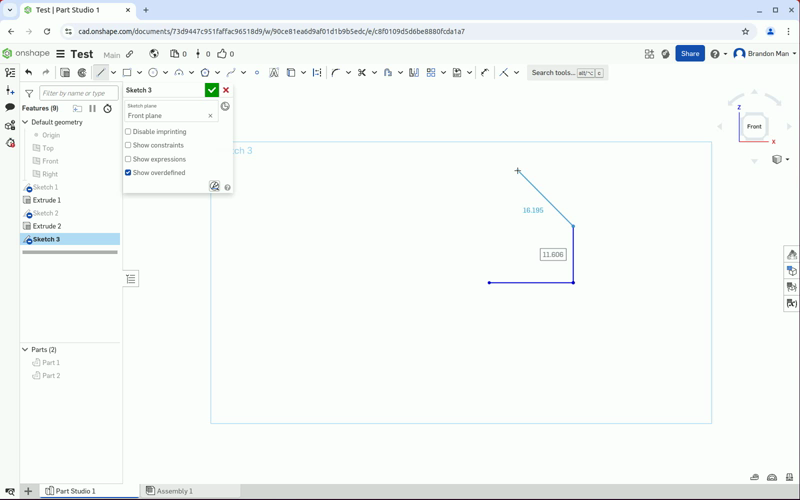
click(517, 170)
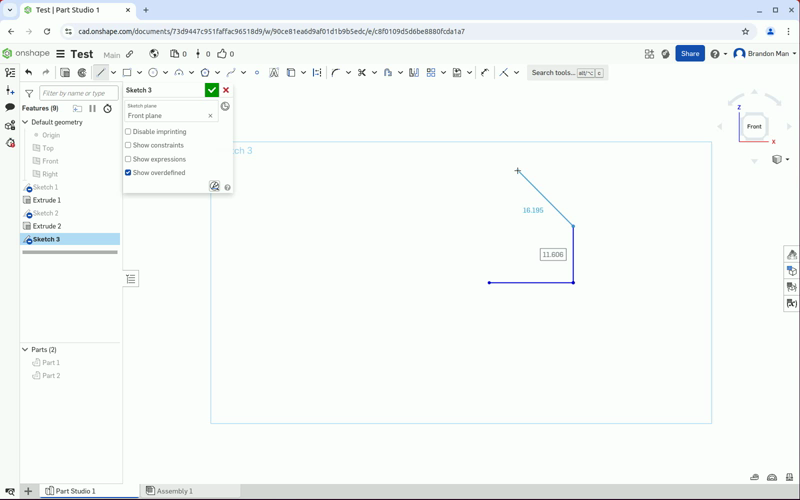
key_up(shift)
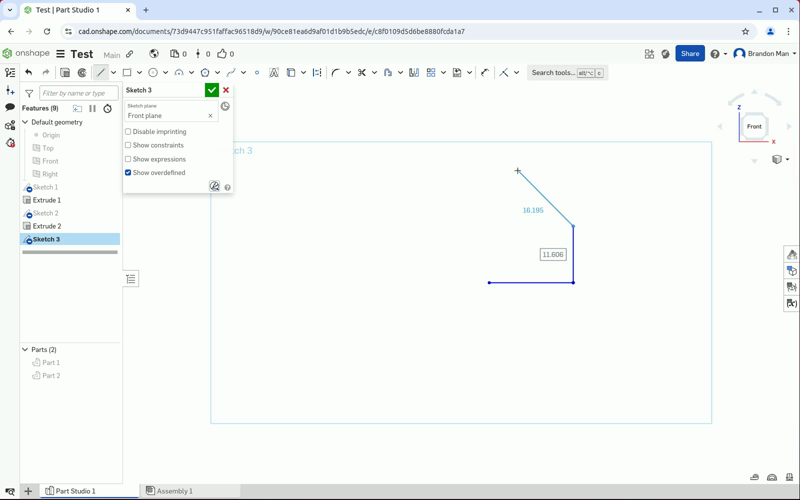
key_down(shift)
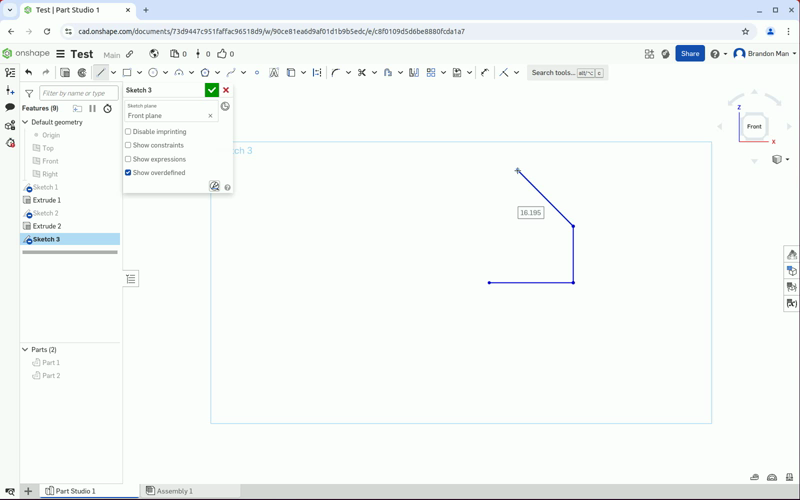
mouse_move(547, 170)
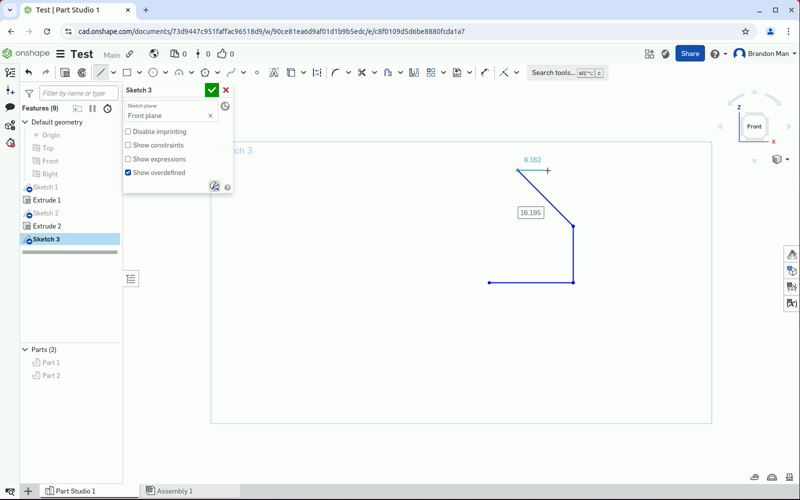
mouse_move(489, 170)
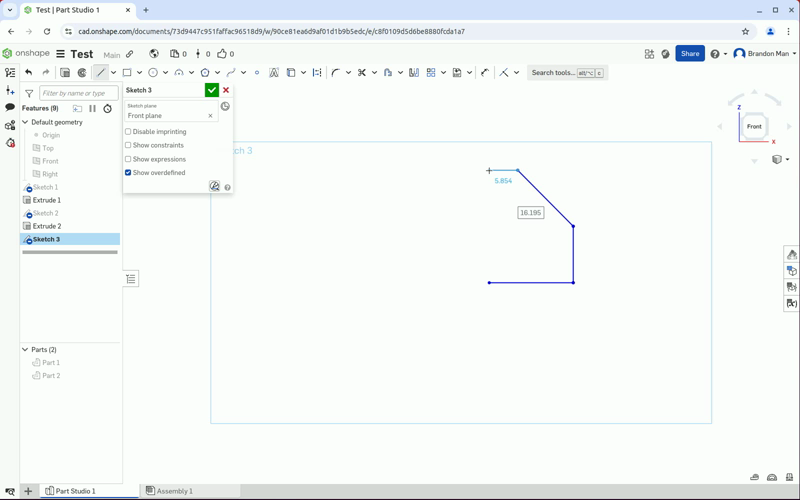
click(489, 170)
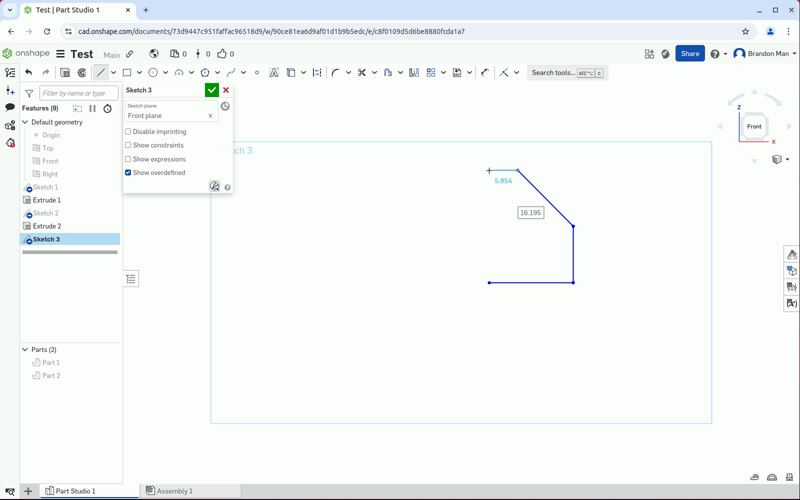
key_up(shift)
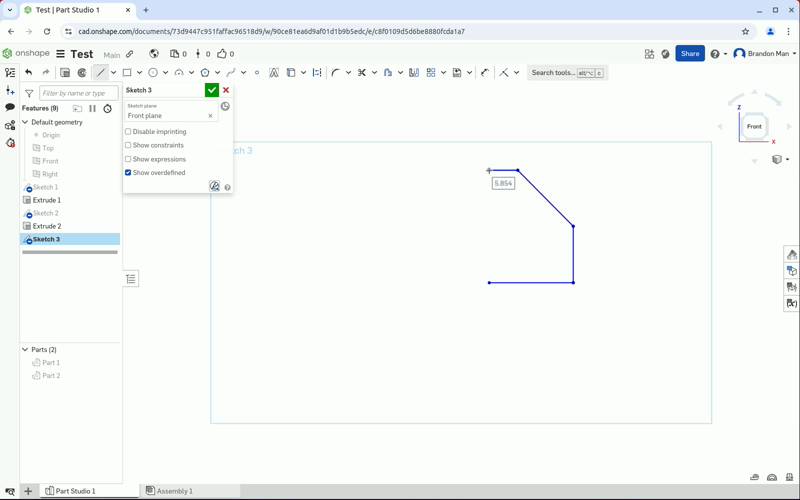
key_down(shift)
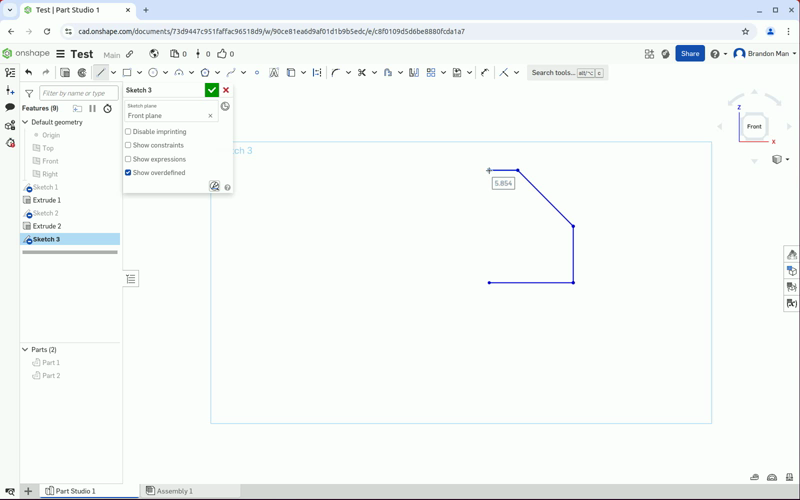
mouse_move(489, 282)
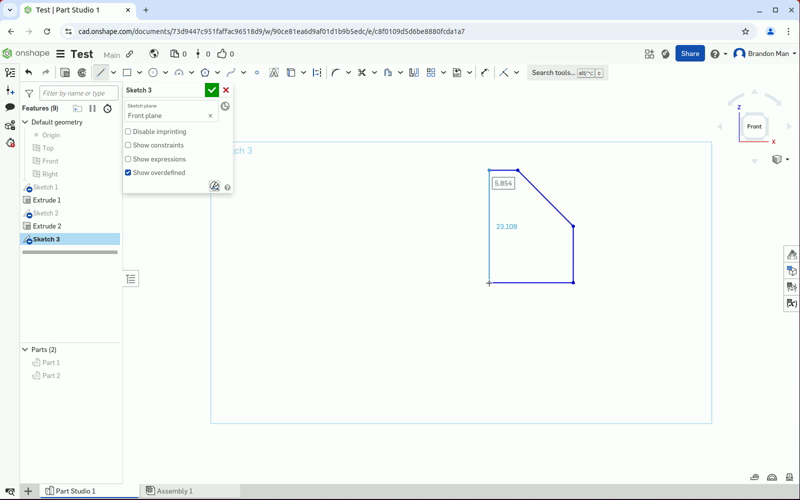
key_up(shift)
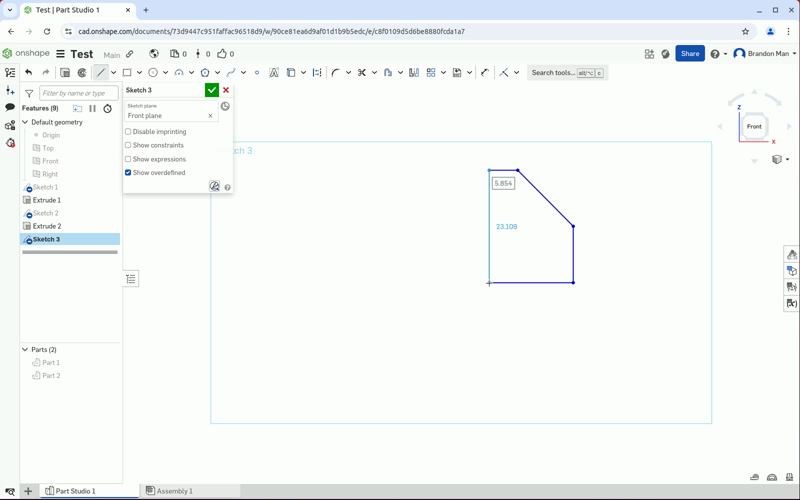
click(489, 282)
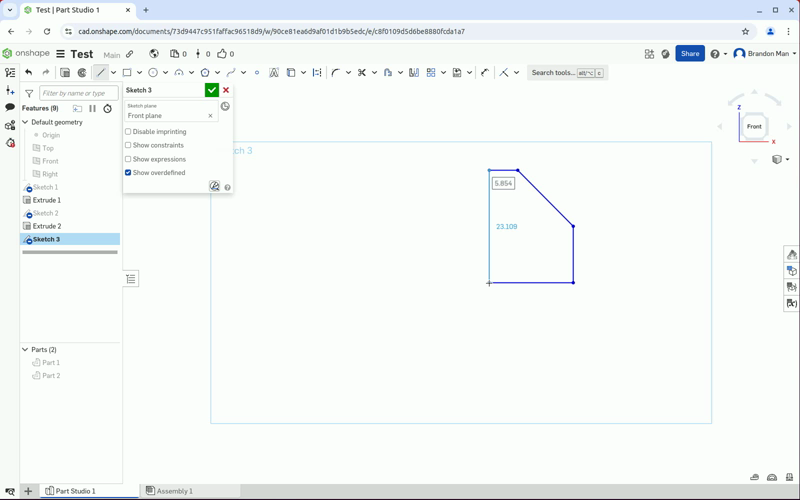
key(esc)
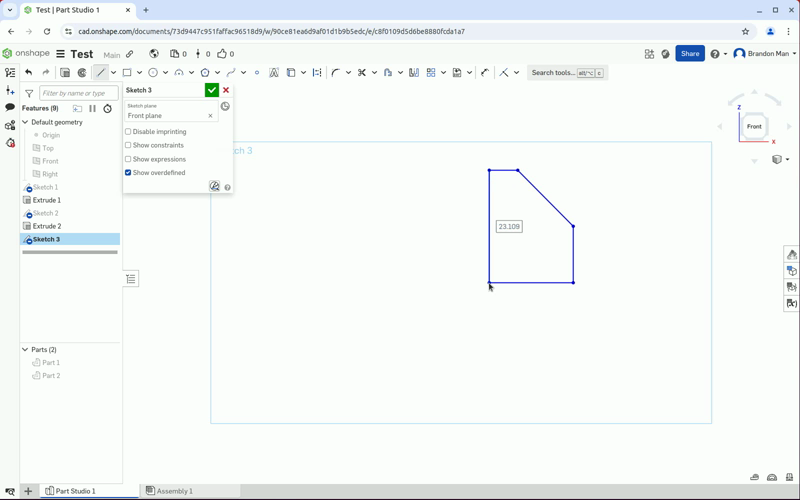
mouse_move(530, 203)
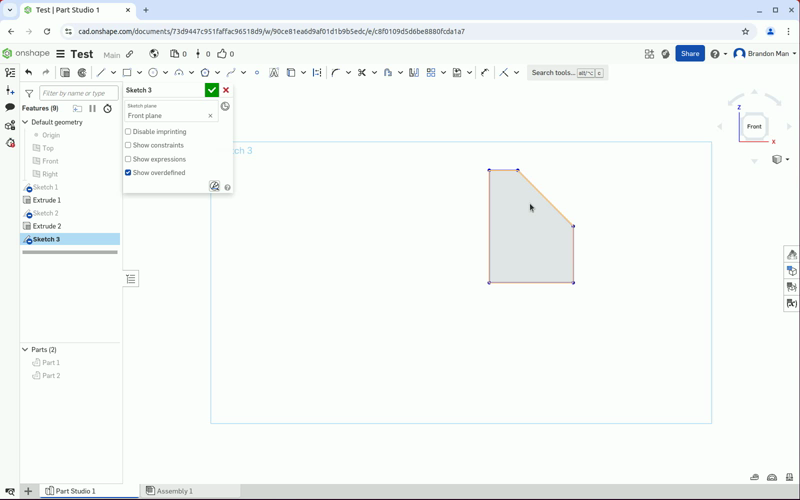
click(530, 203)
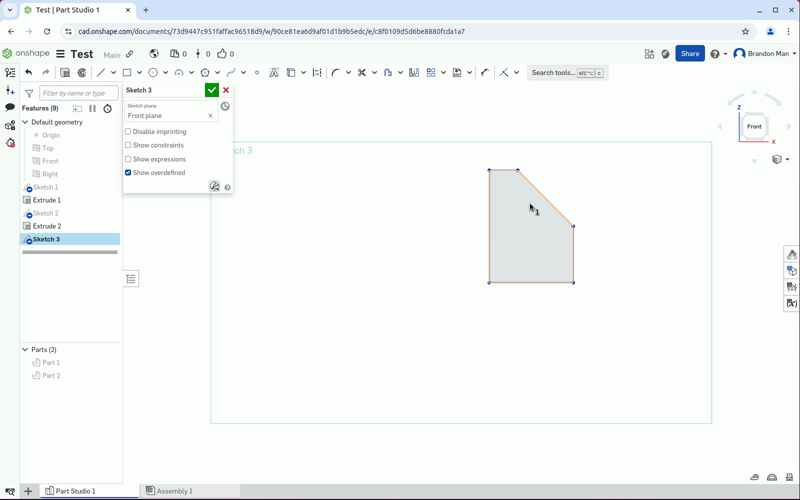
mouse_move(73, 352)
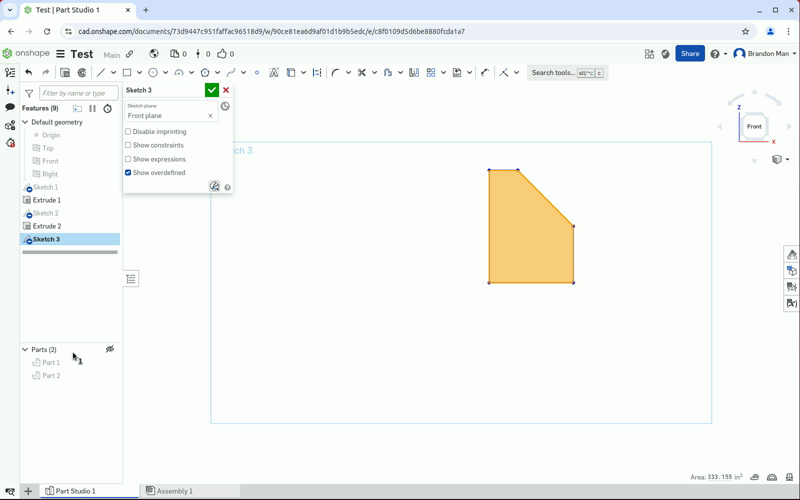
key(shift+y)
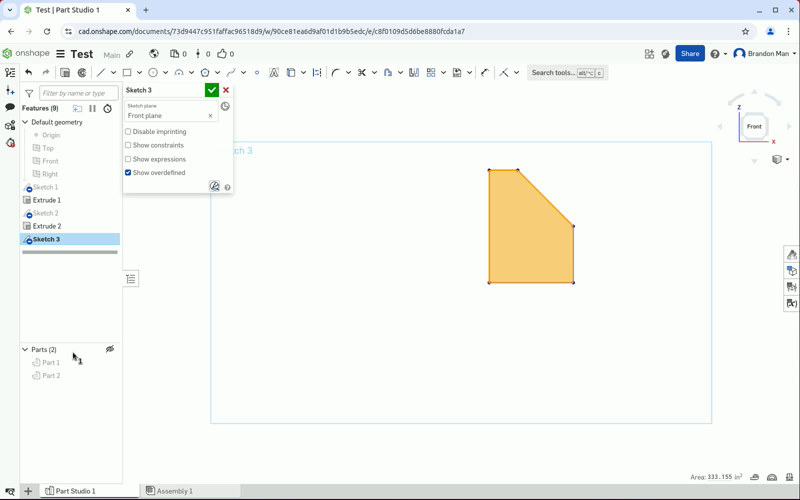
key(shift+e)
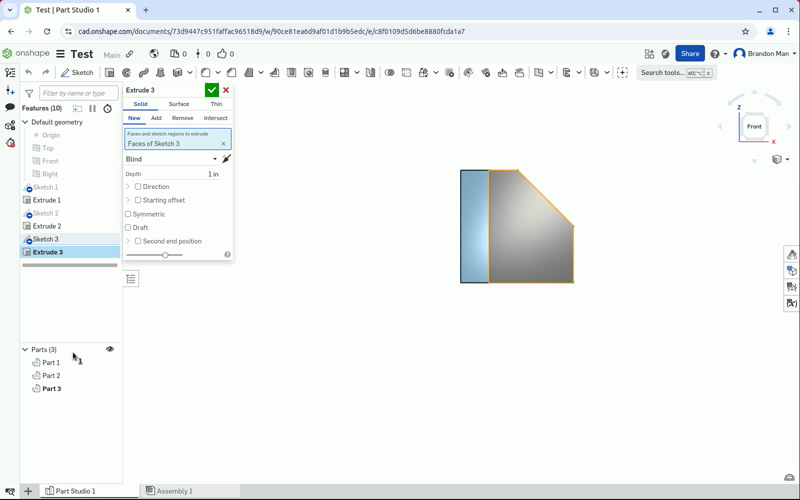
mouse_move(143, 106)
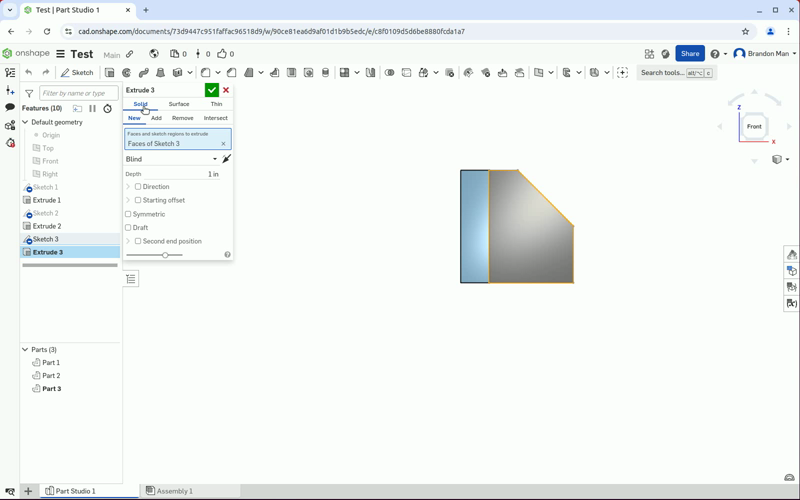
click(143, 106)
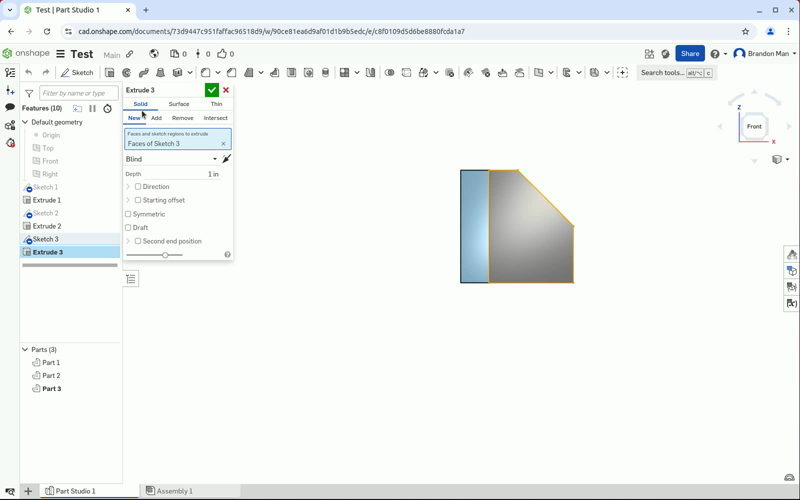
mouse_move(137, 120)
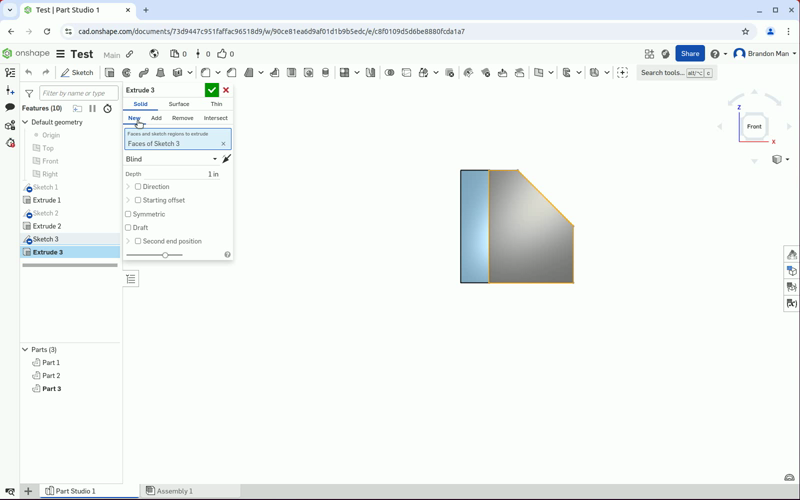
click(137, 120)
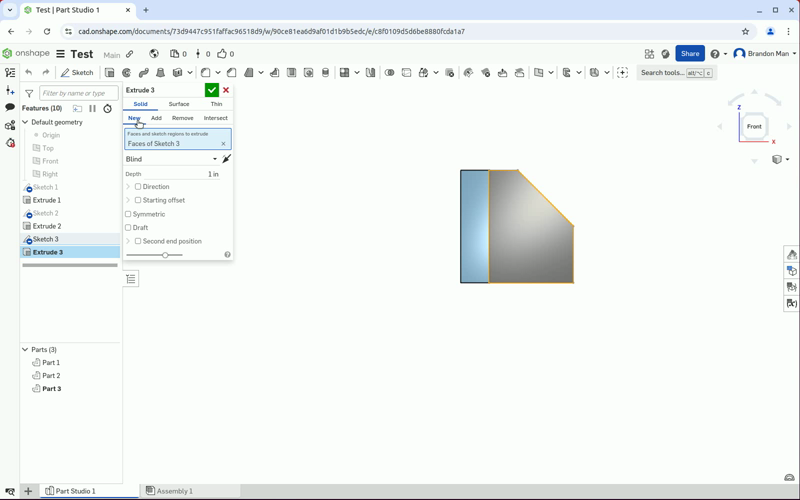
key(tab, 4)
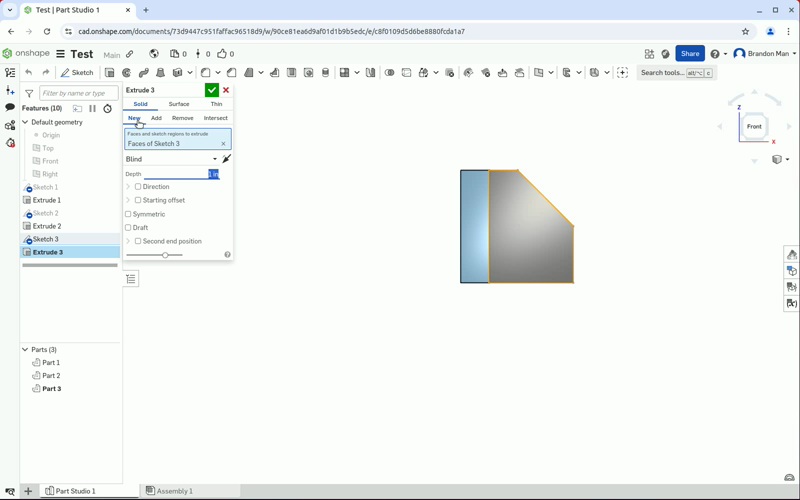
text(11.554)
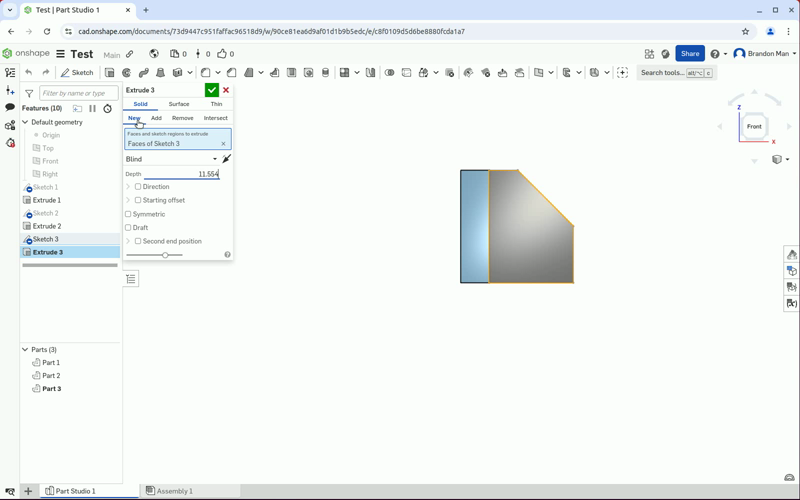
key(tab, 3)
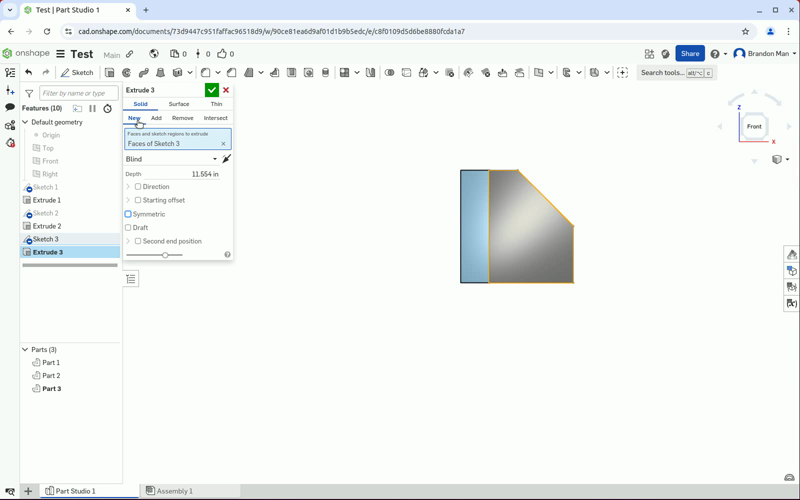
key(space)
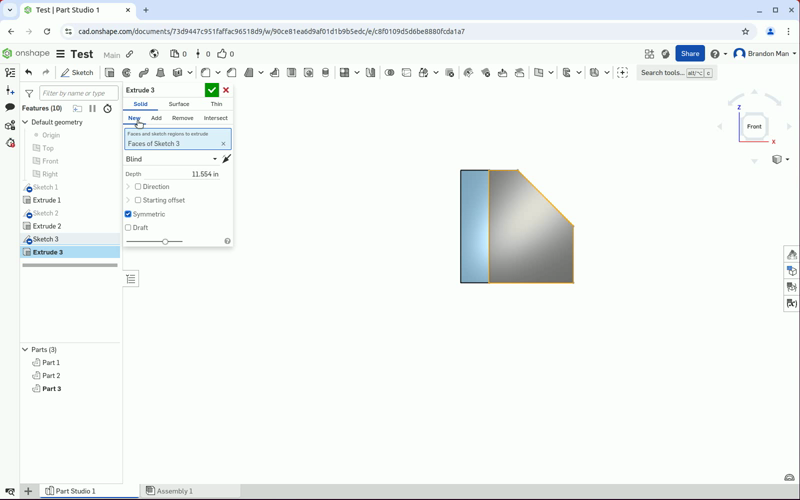
key(enter)
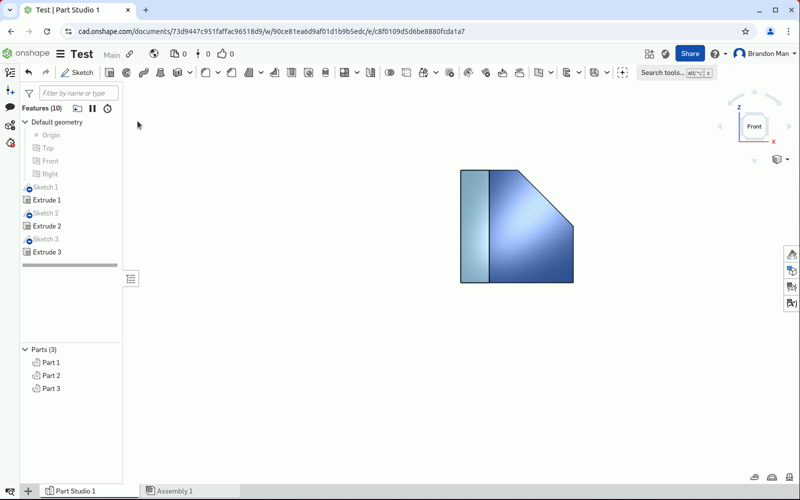
key(shift+h)
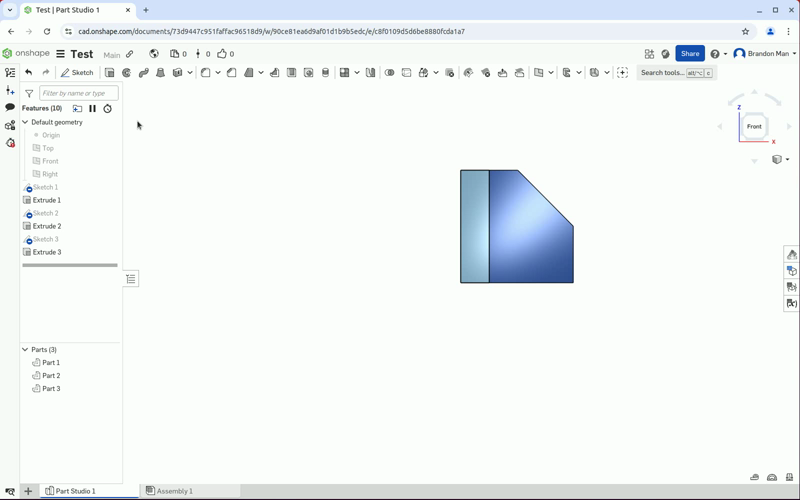
key(shift+h)
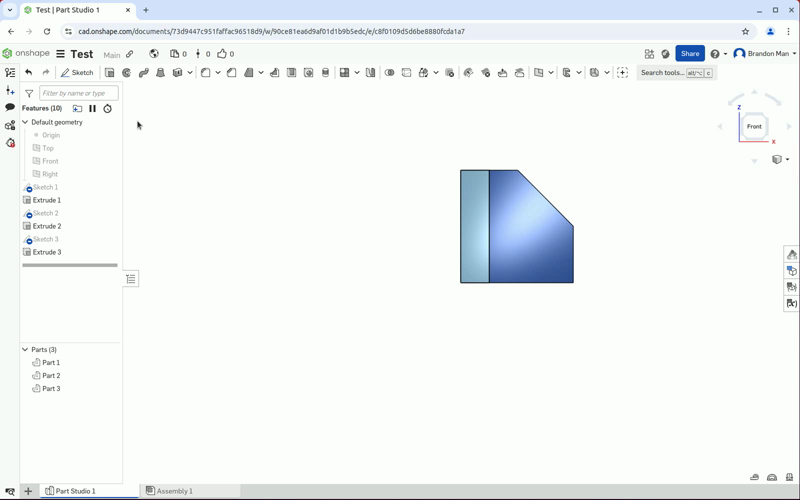
mouse_move(73, 189)
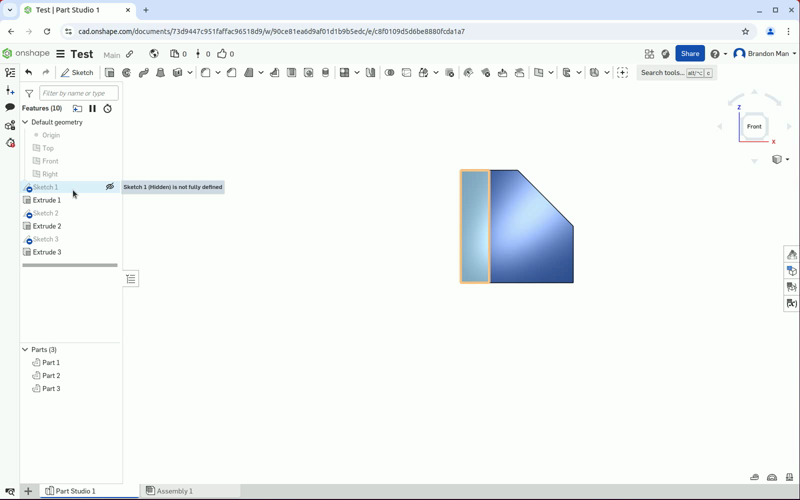
click(73, 189)
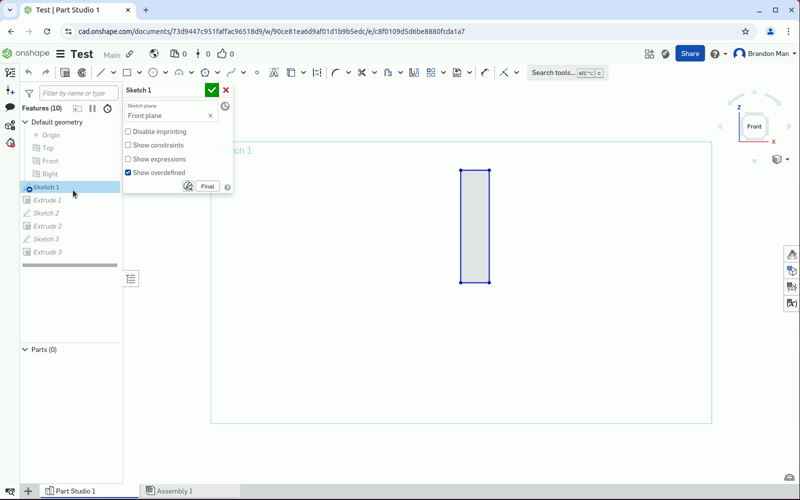
mouse_move(229, 92)
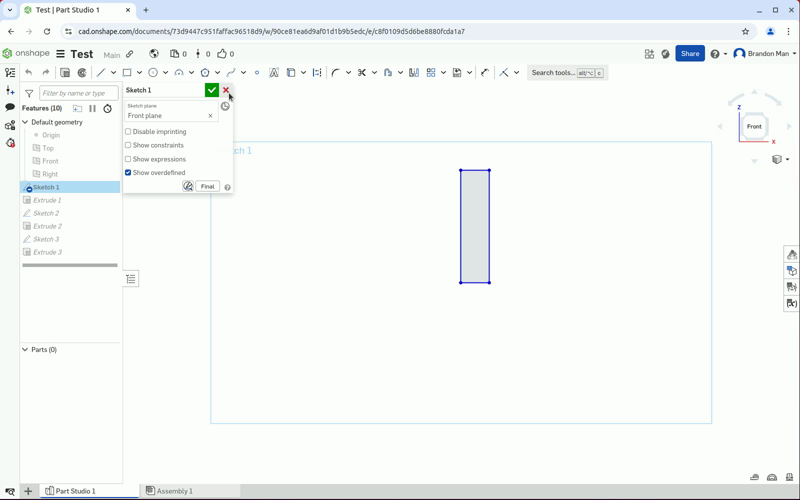
click(229, 92)
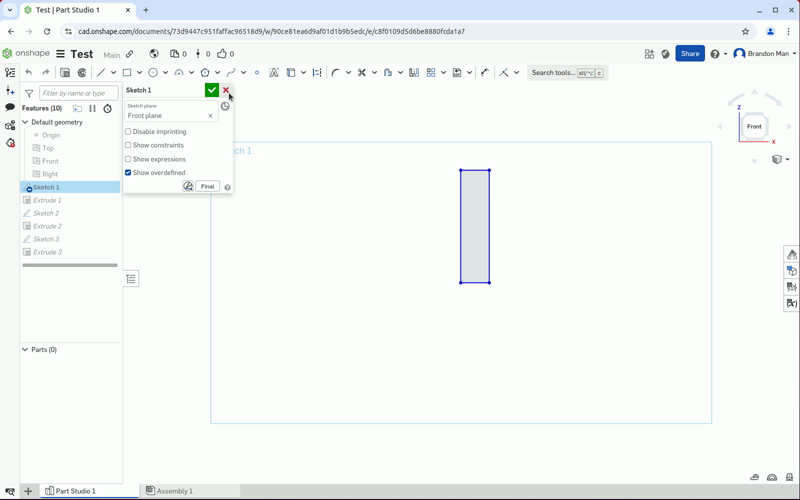
key(shift+s)
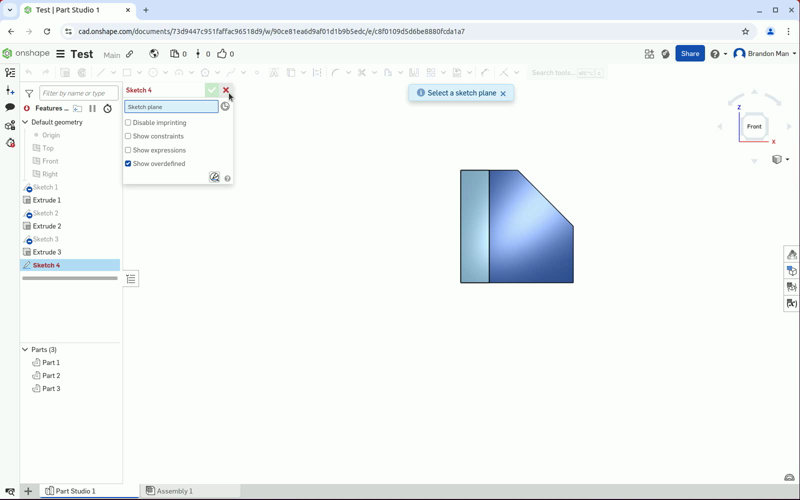
mouse_move(73, 163)
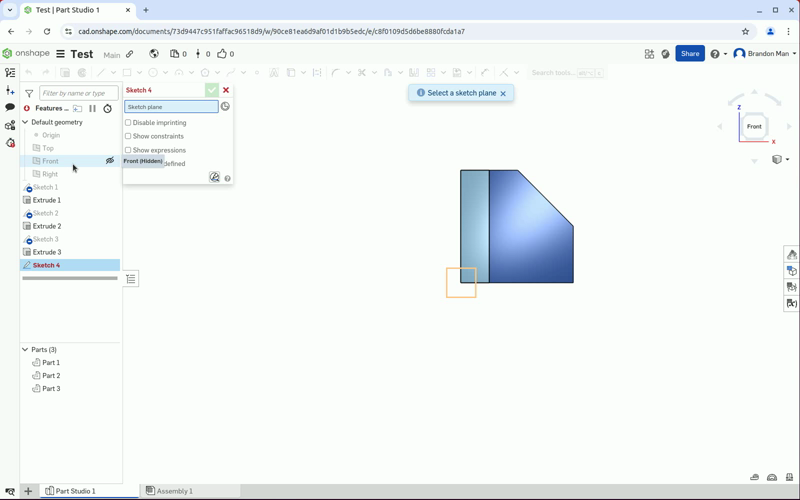
click(73, 163)
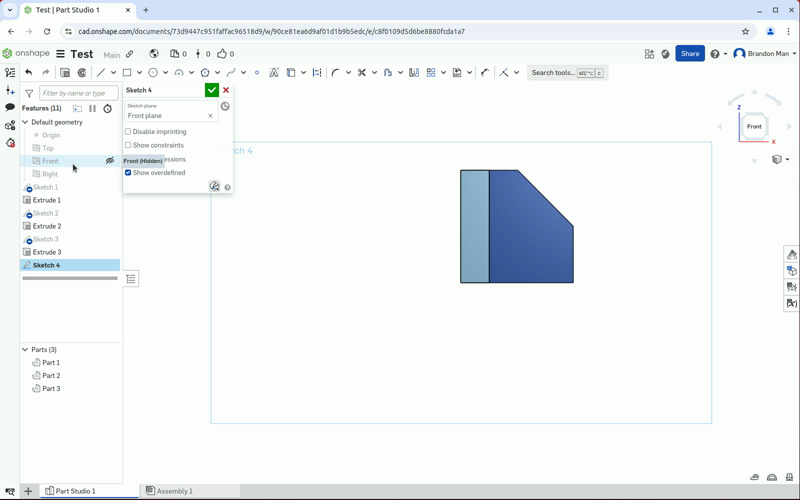
mouse_move(73, 352)
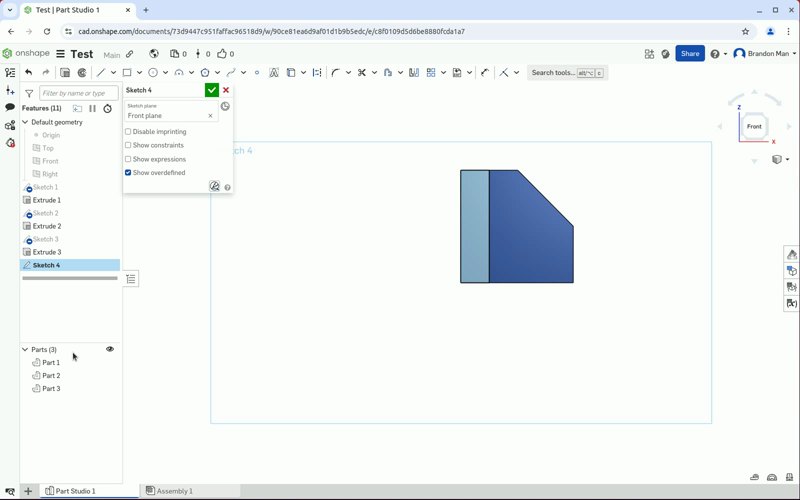
key(y)
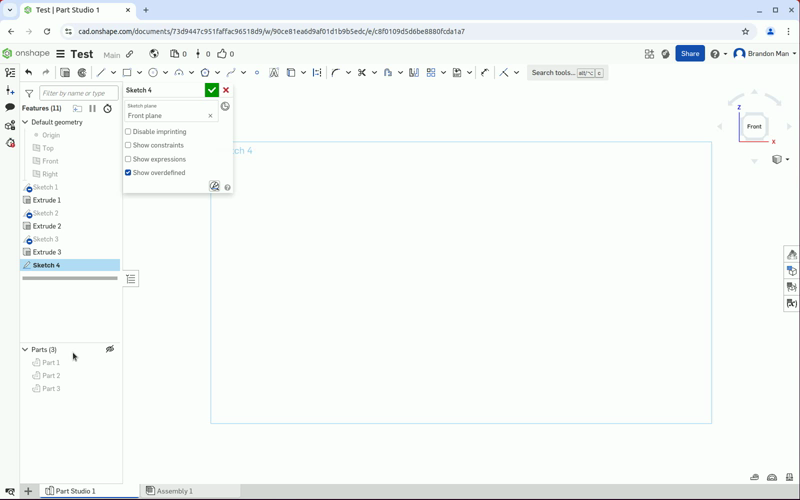
key(l)
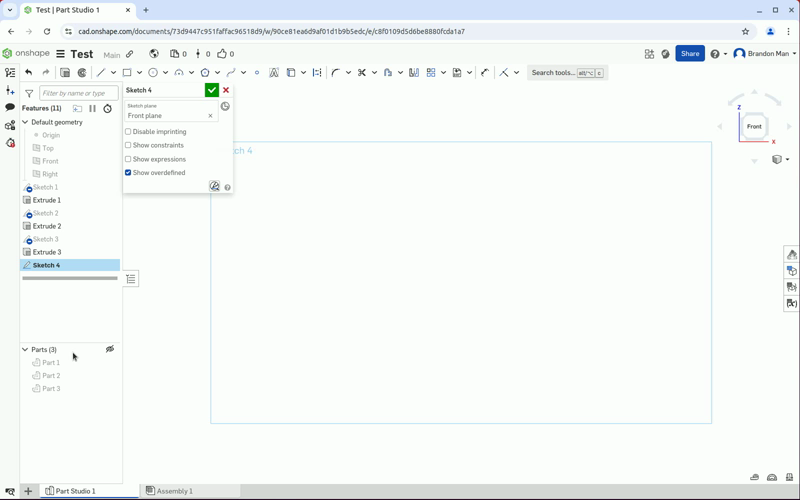
key_down(shift)
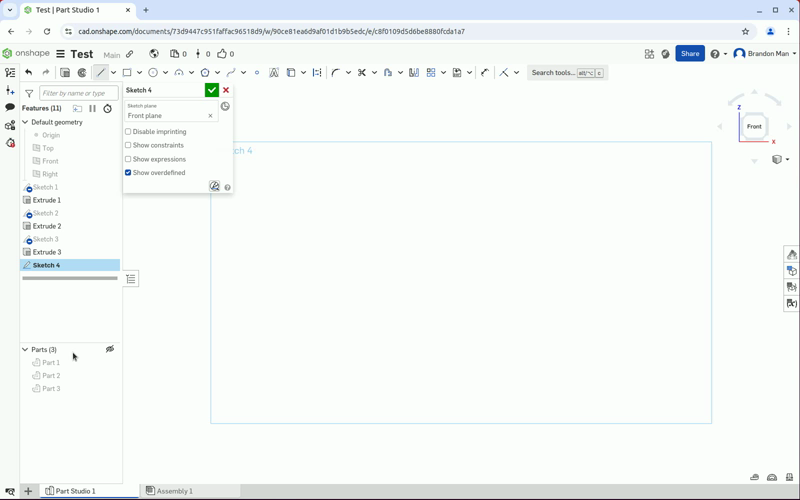
mouse_move(489, 282)
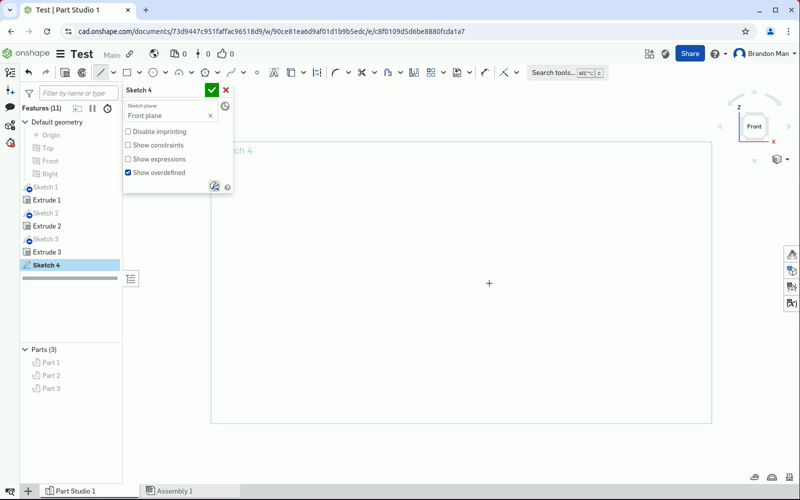
click(489, 282)
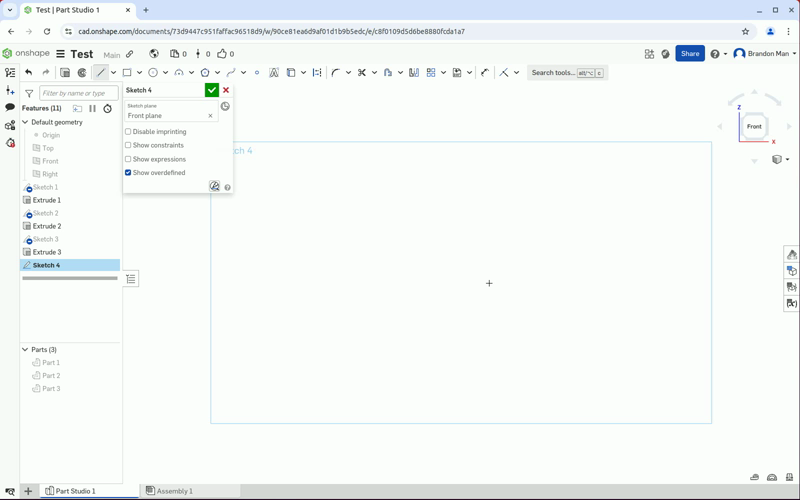
key_up(shift)
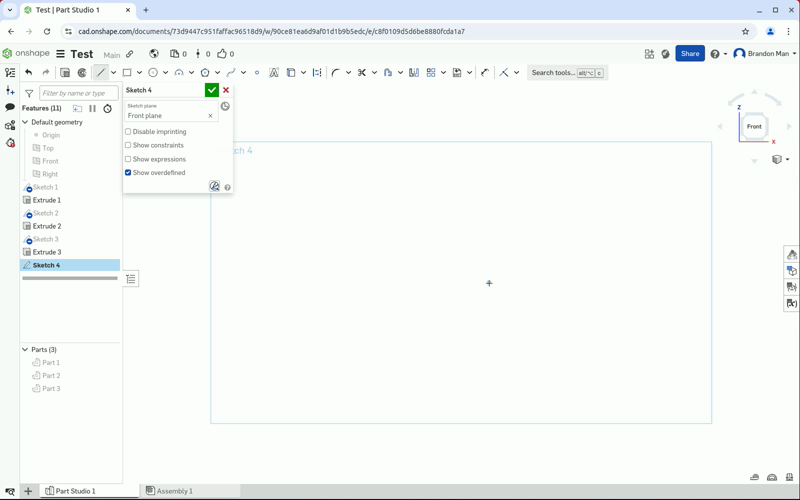
key_down(shift)
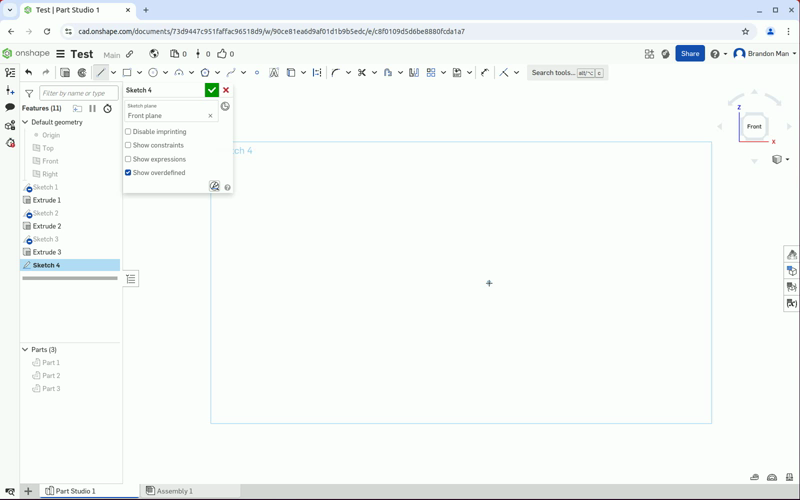
mouse_move(573, 282)
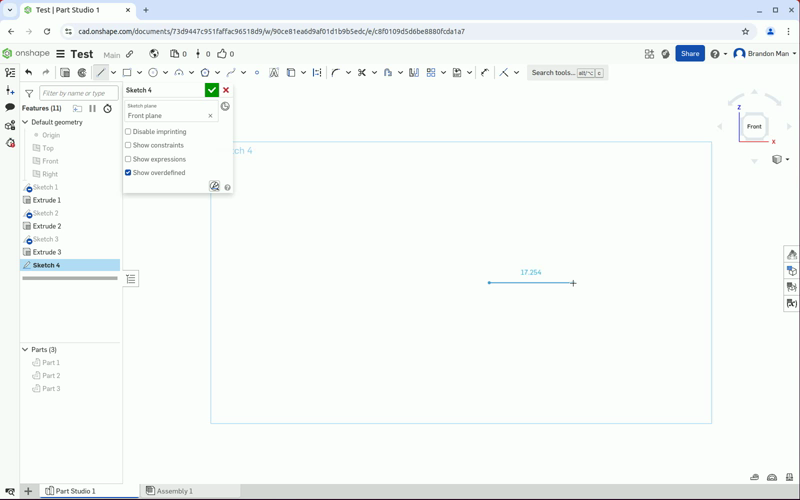
click(573, 282)
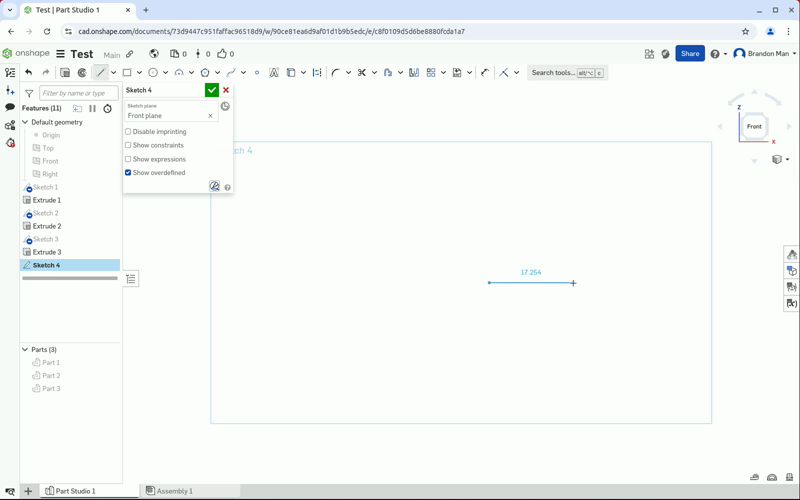
key_up(shift)
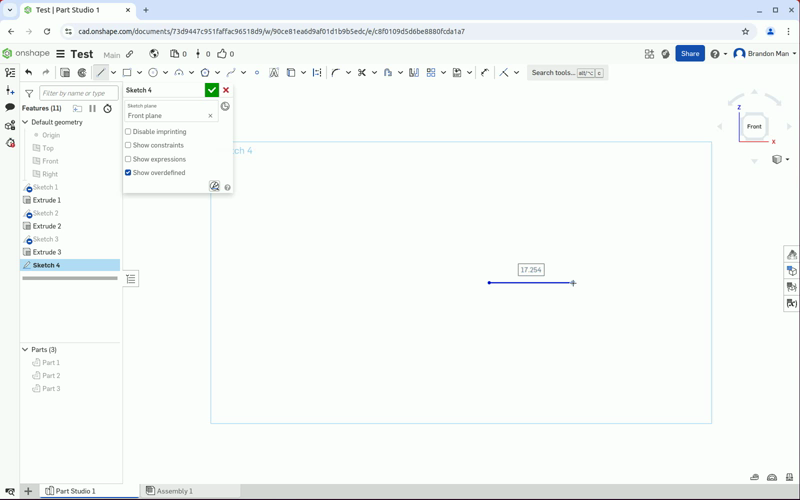
key_down(shift)
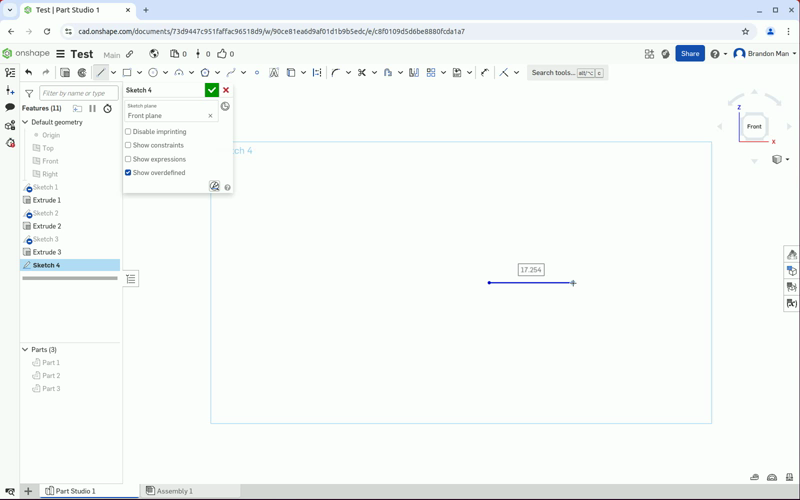
mouse_move(589, 282)
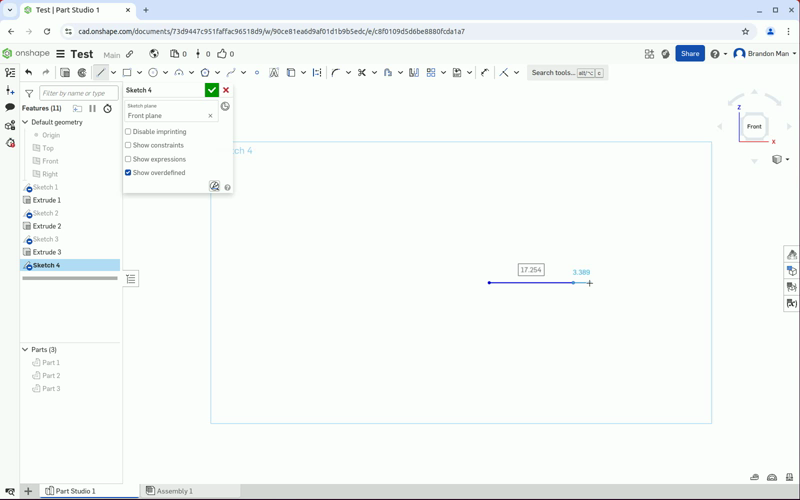
mouse_move(573, 226)
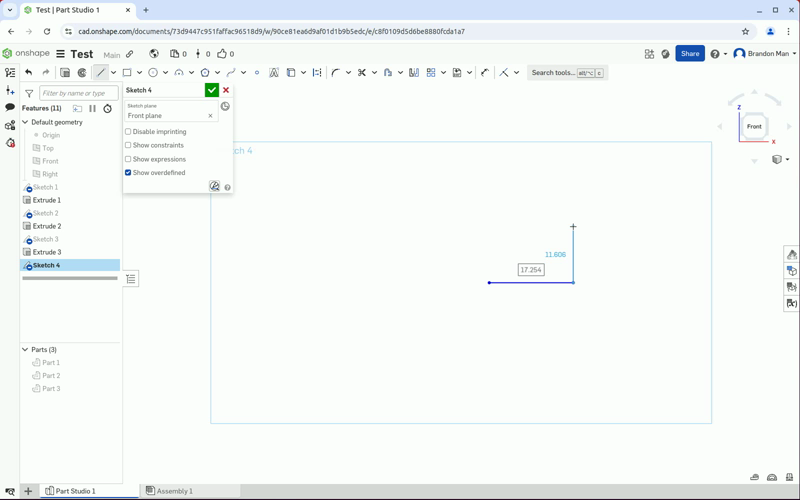
click(573, 226)
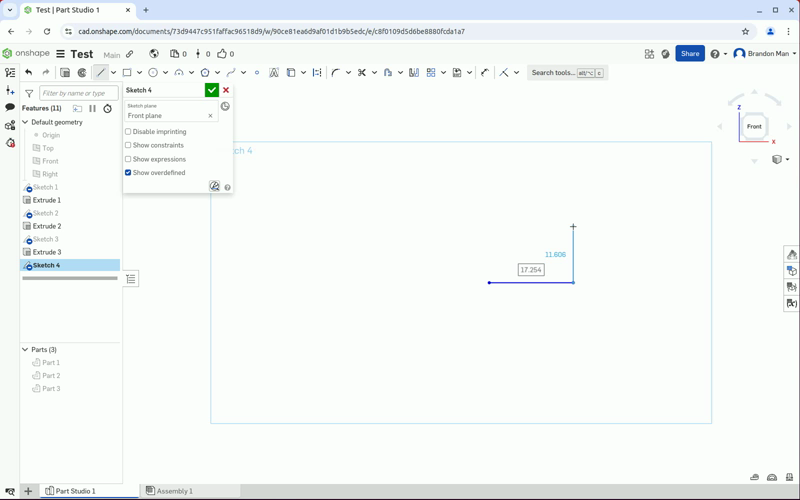
key_up(shift)
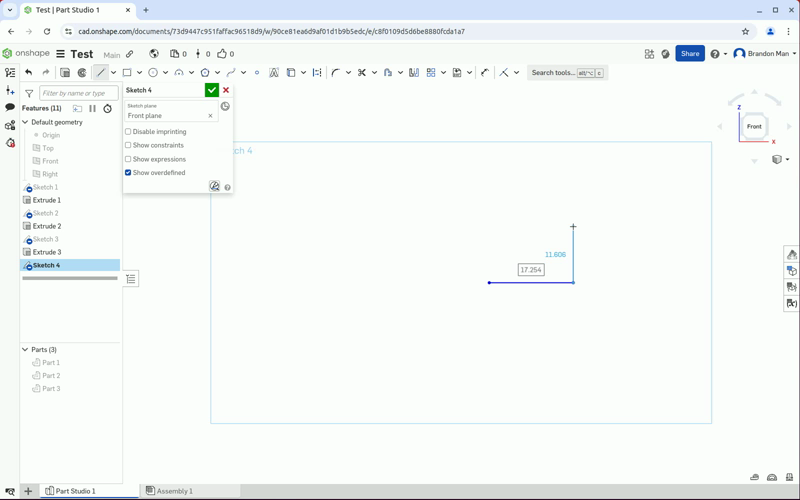
key_down(shift)
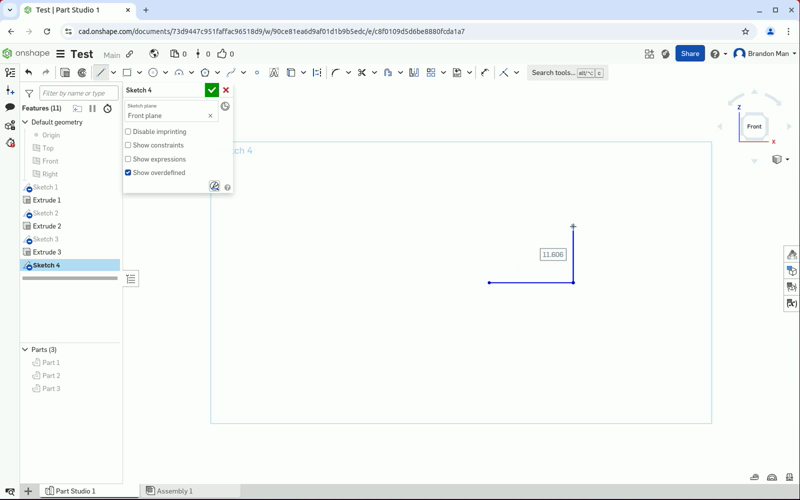
mouse_move(517, 170)
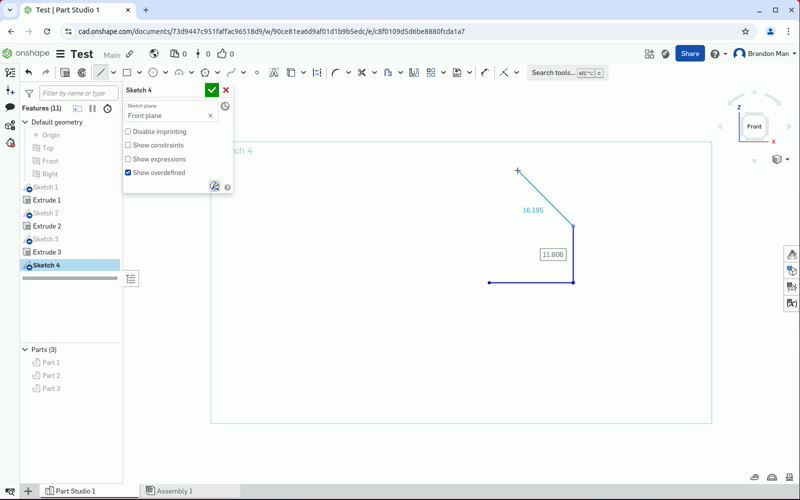
click(517, 170)
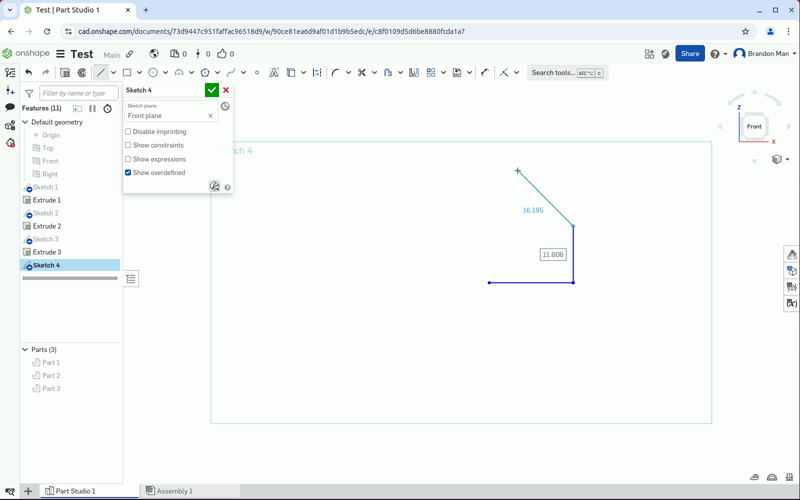
key_up(shift)
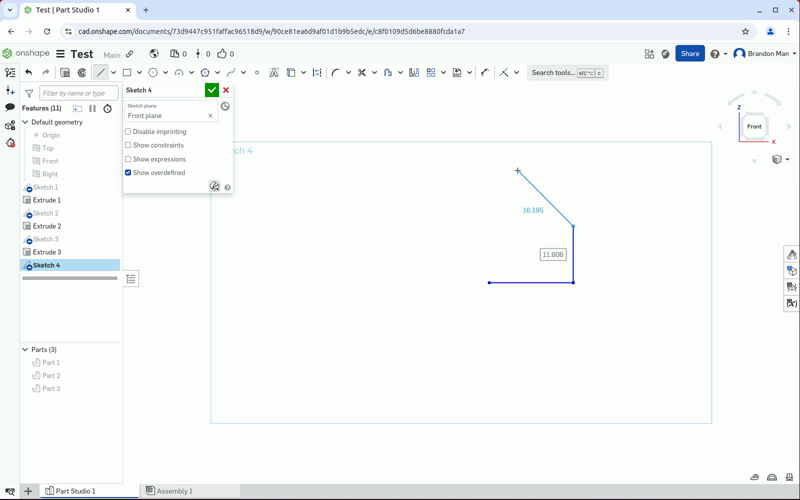
key_down(shift)
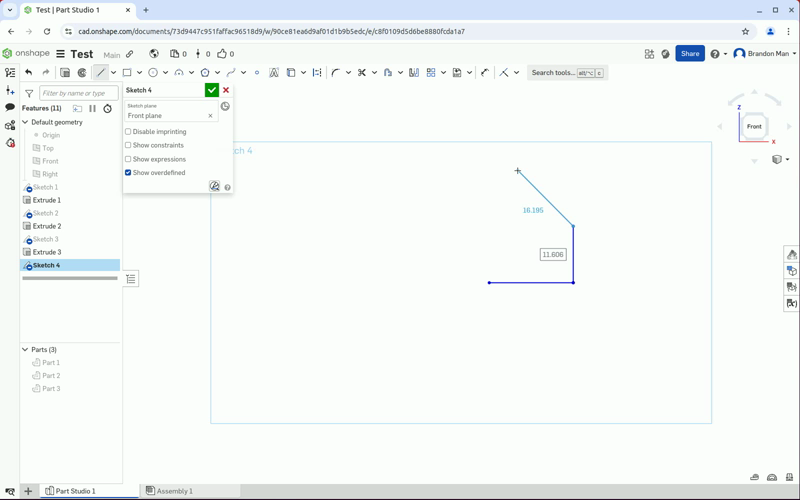
mouse_move(547, 170)
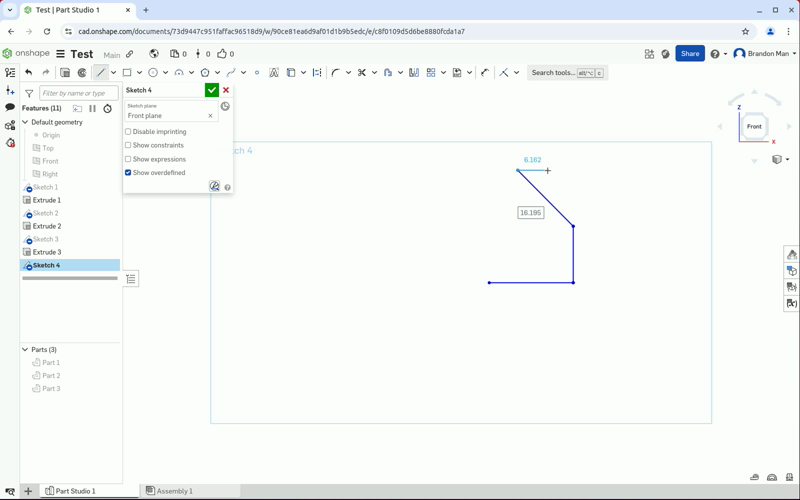
mouse_move(489, 170)
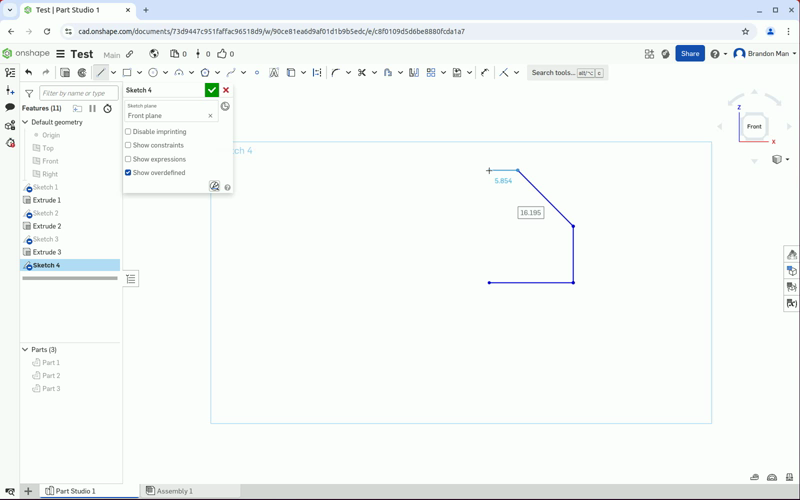
click(489, 170)
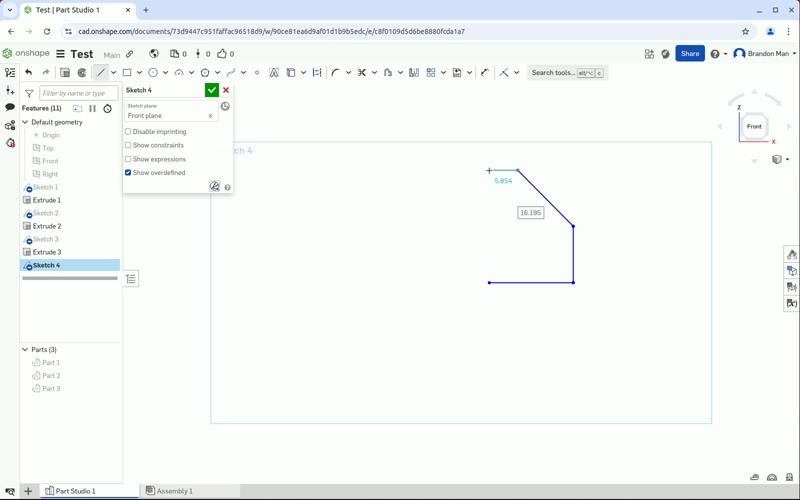
key_up(shift)
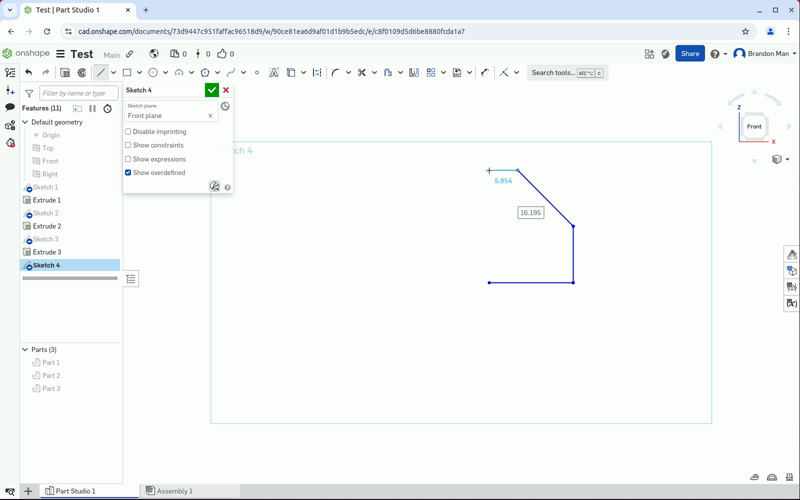
key_down(shift)
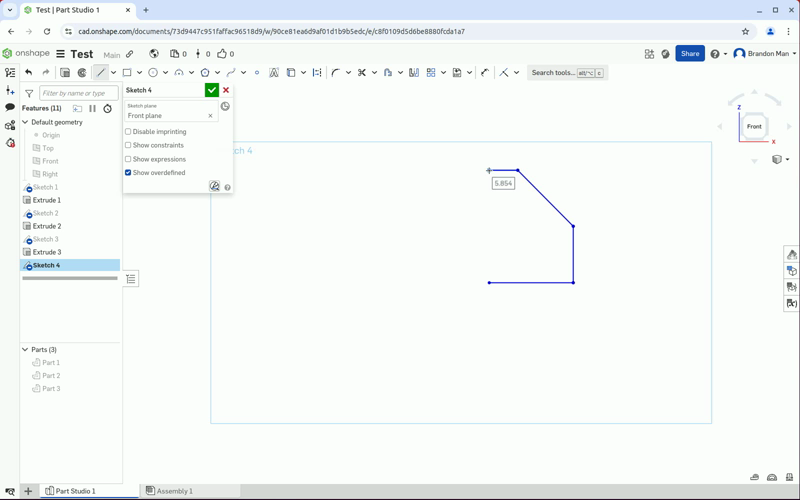
mouse_move(489, 282)
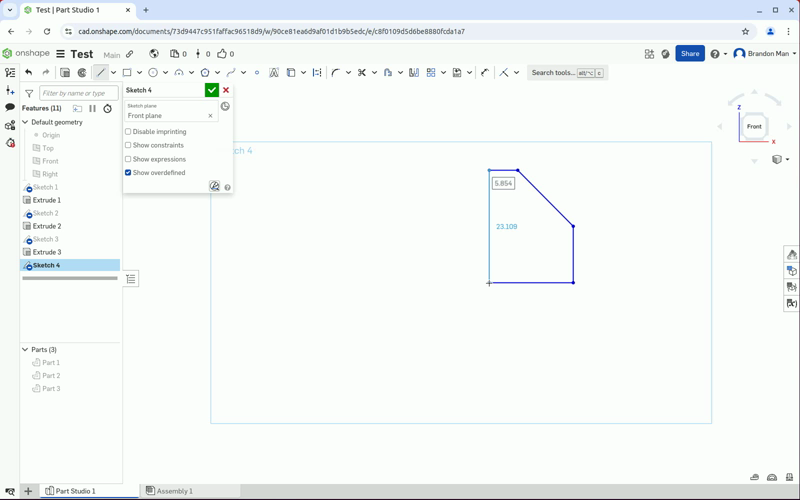
key_up(shift)
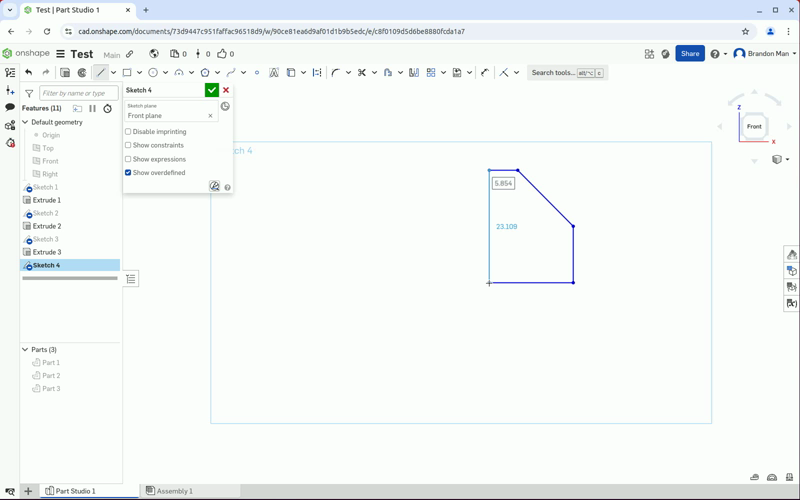
click(489, 282)
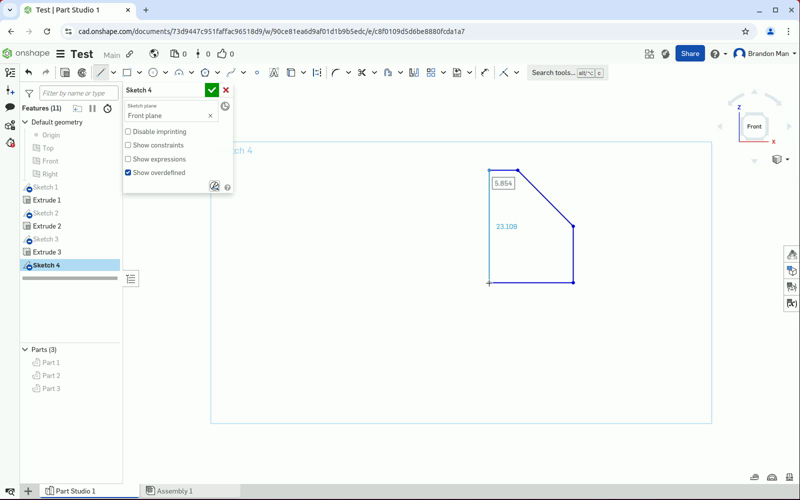
key(esc)
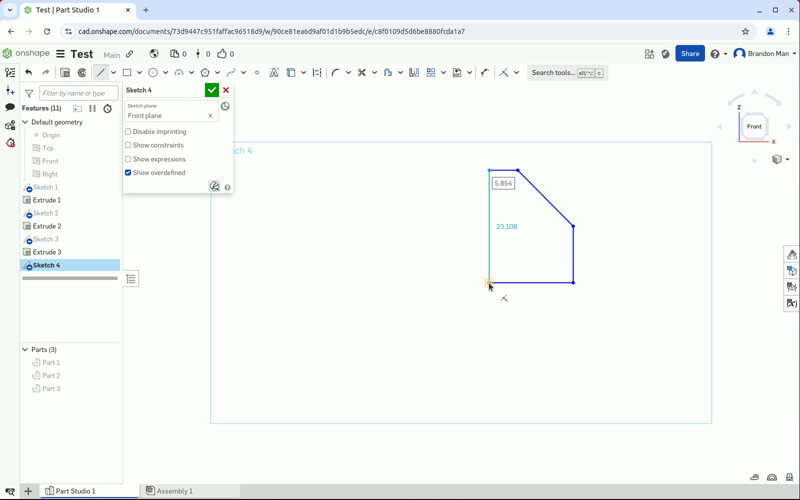
mouse_move(512, 224)
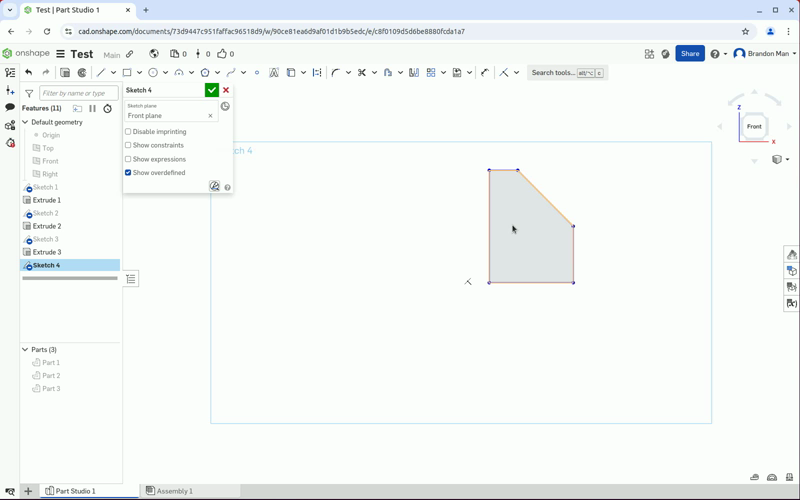
click(512, 224)
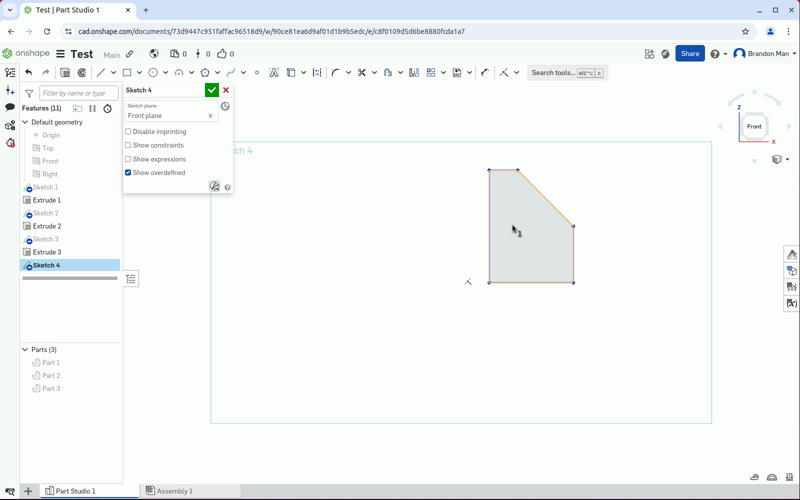
mouse_move(73, 352)
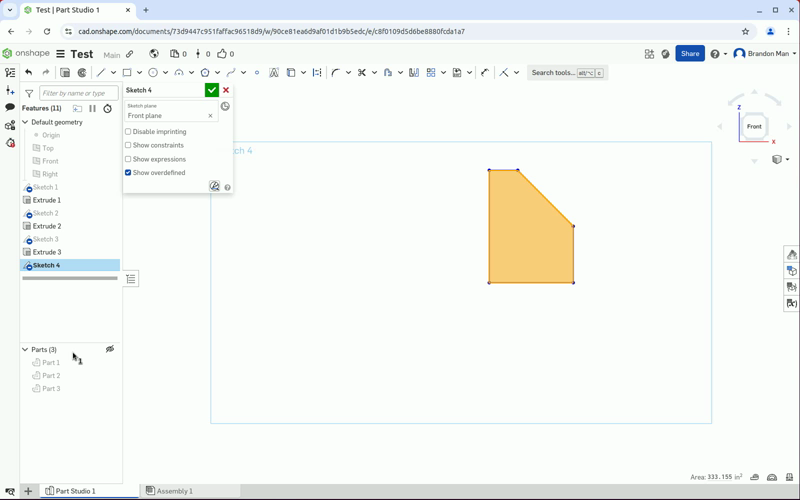
key(shift+y)
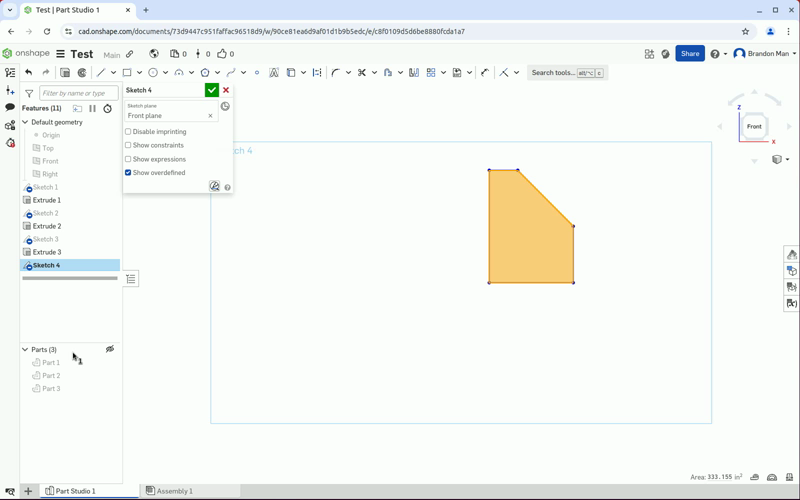
key(shift+e)
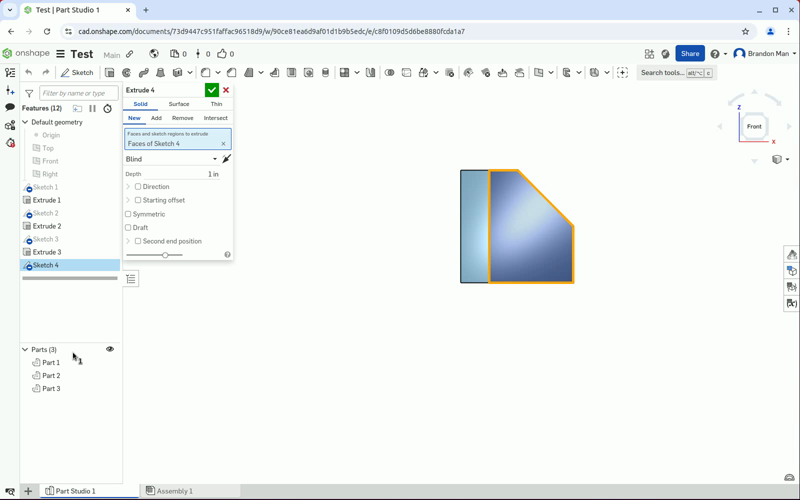
mouse_move(143, 106)
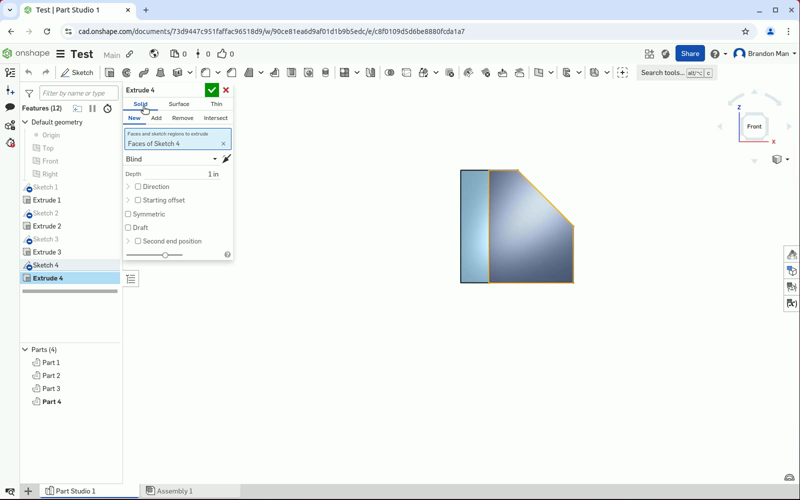
click(143, 106)
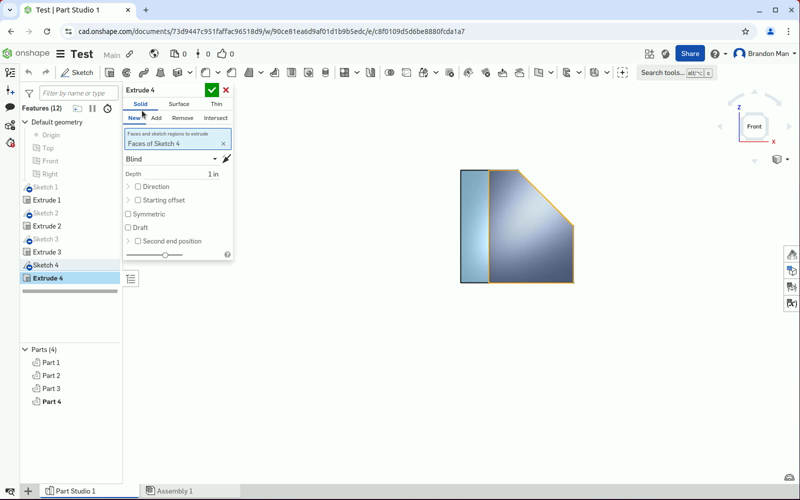
mouse_move(137, 120)
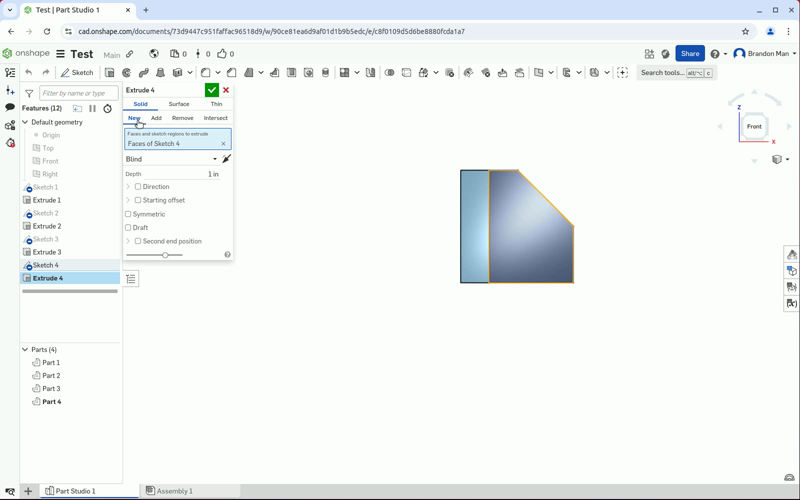
click(137, 120)
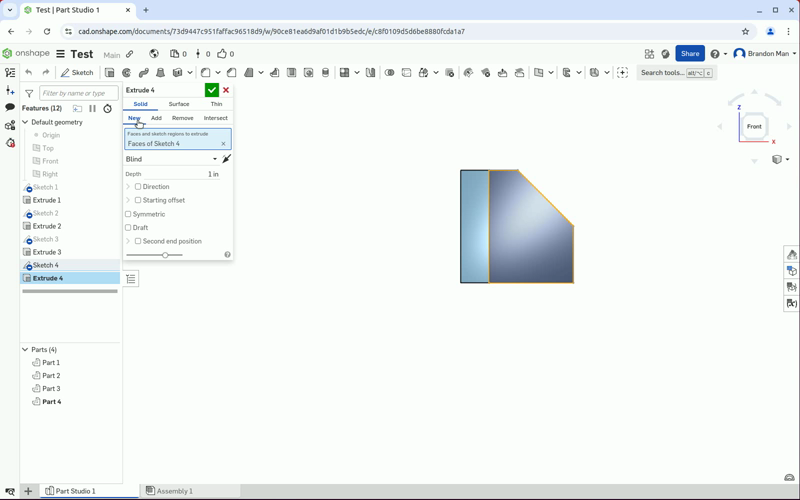
key(tab, 4)
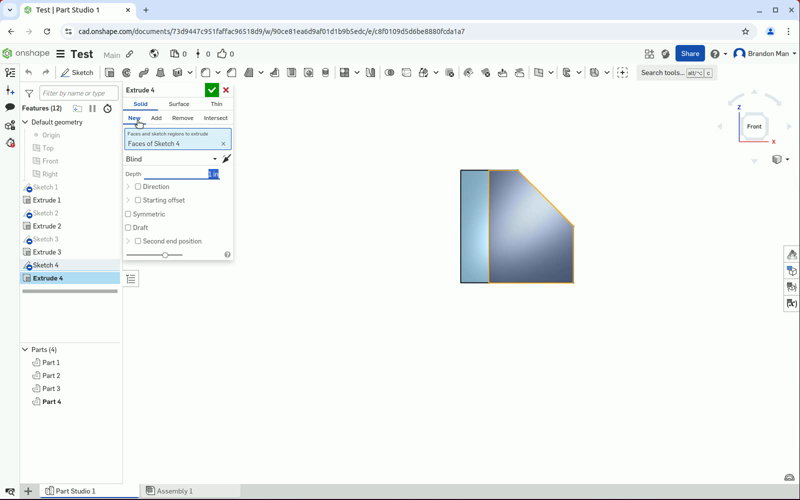
text(23.108)
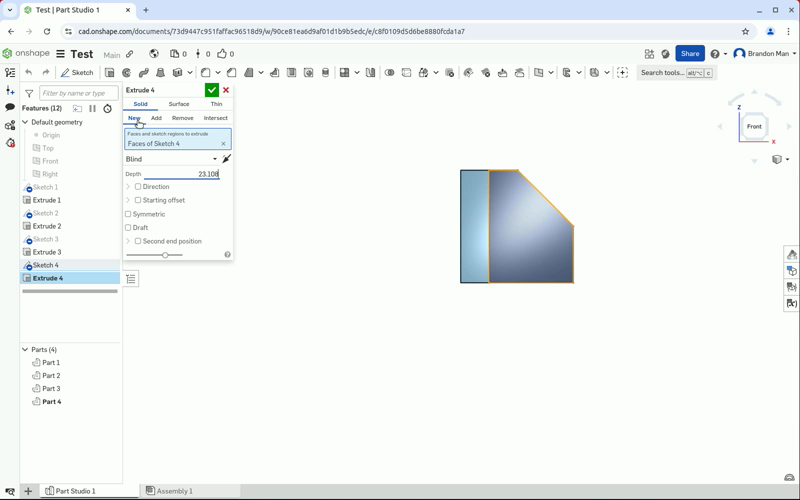
key(tab, 3)
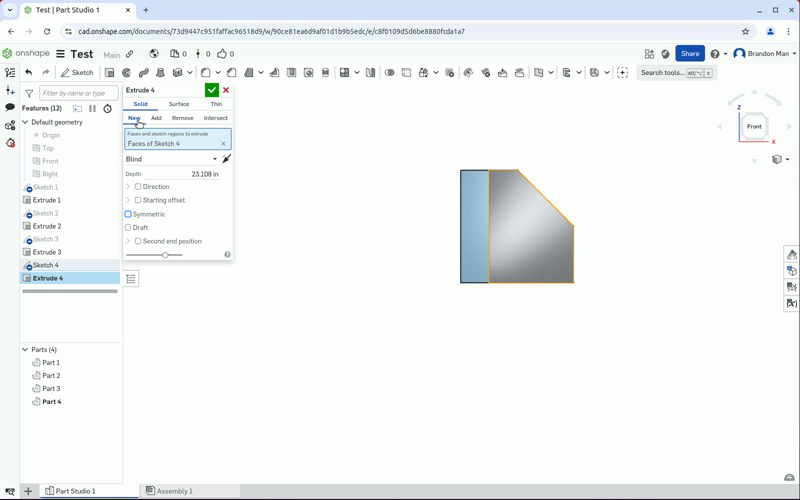
key(space)
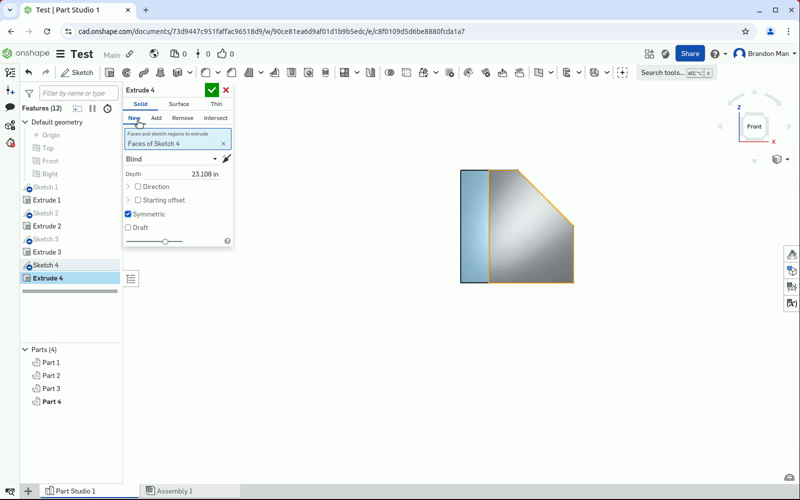
key(enter)
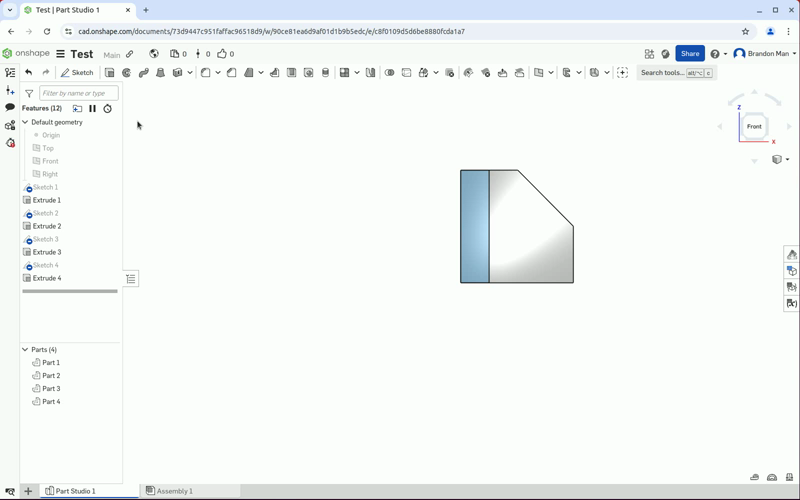
key(shift+h)
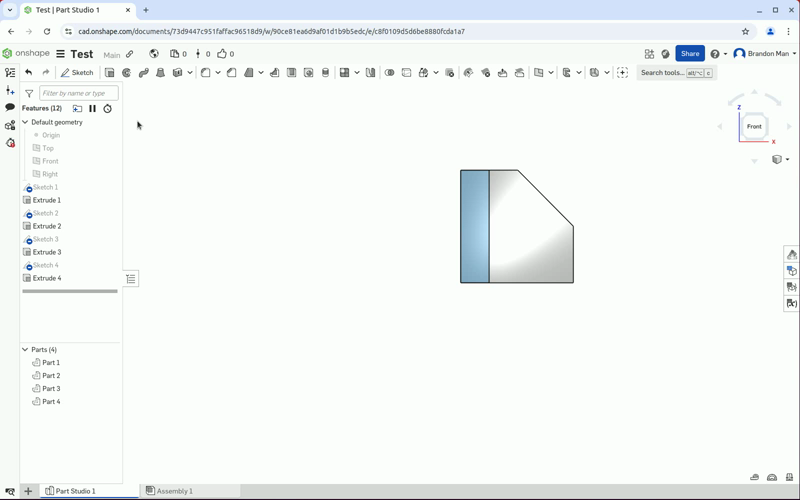
key(shift+h)
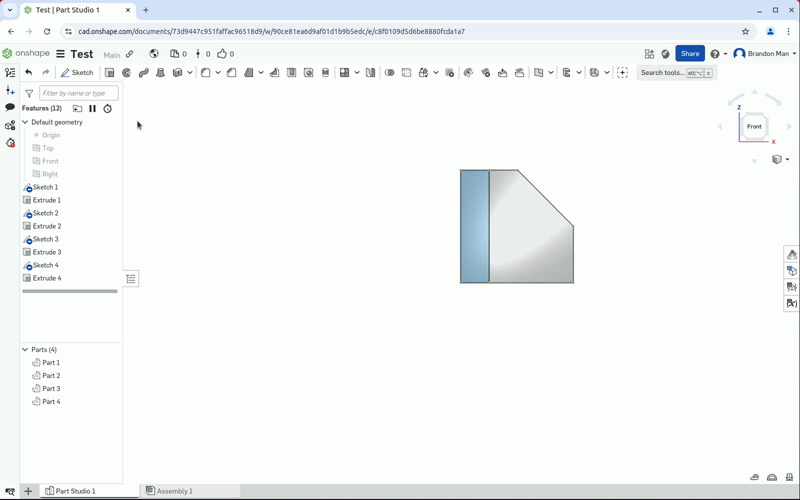
key(shift+7)
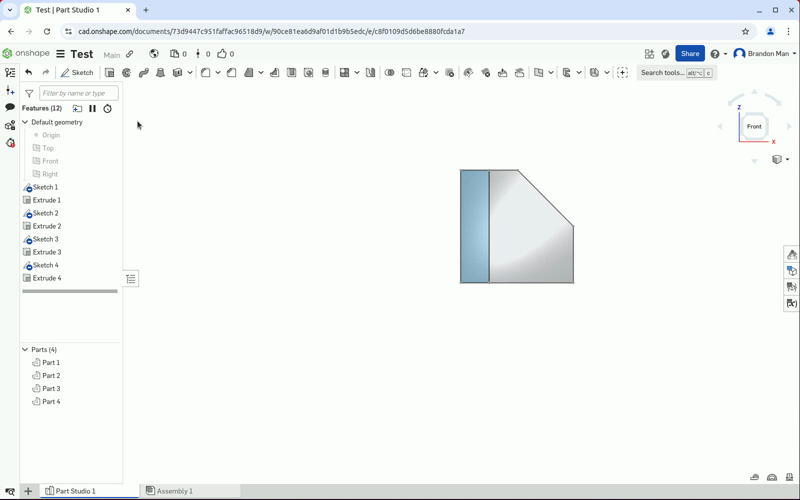
key(left, 2)
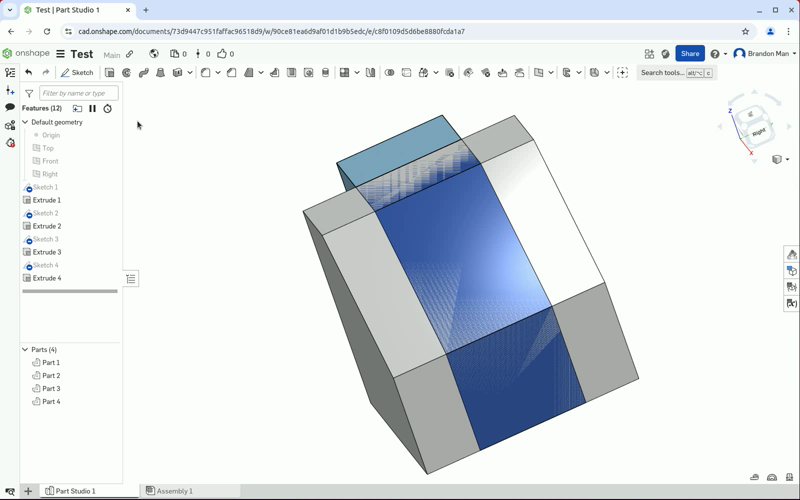
key(down, 2)
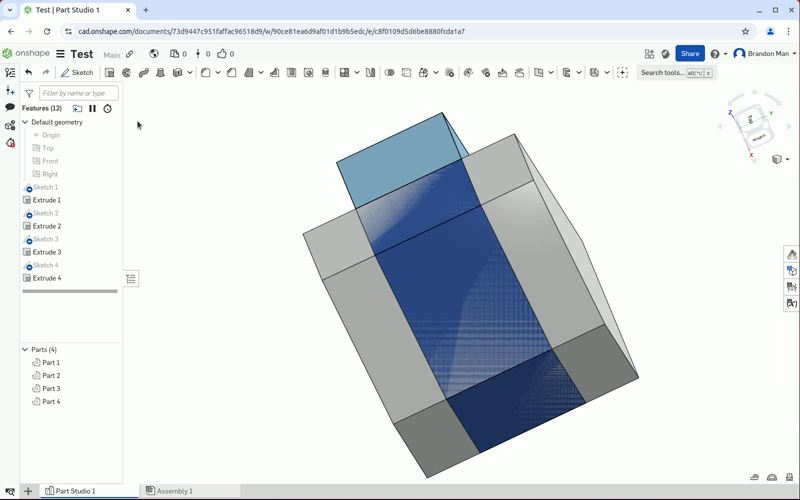
key(up, 2)
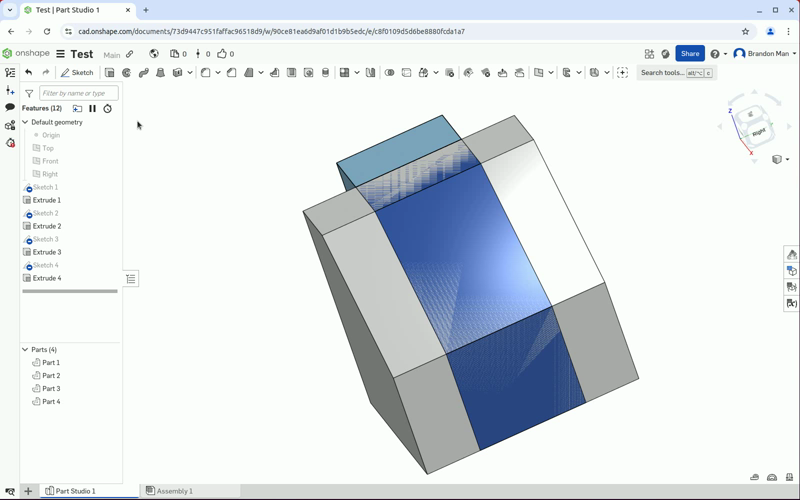
key(right, 2)
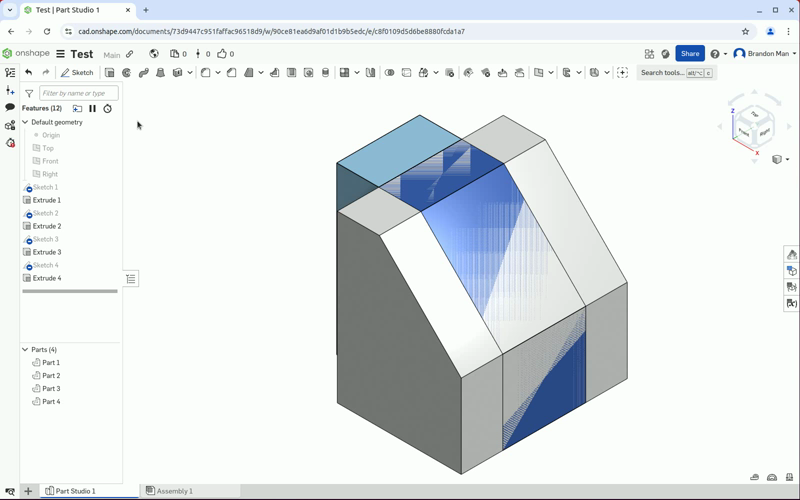
mouse_move(73, 189)
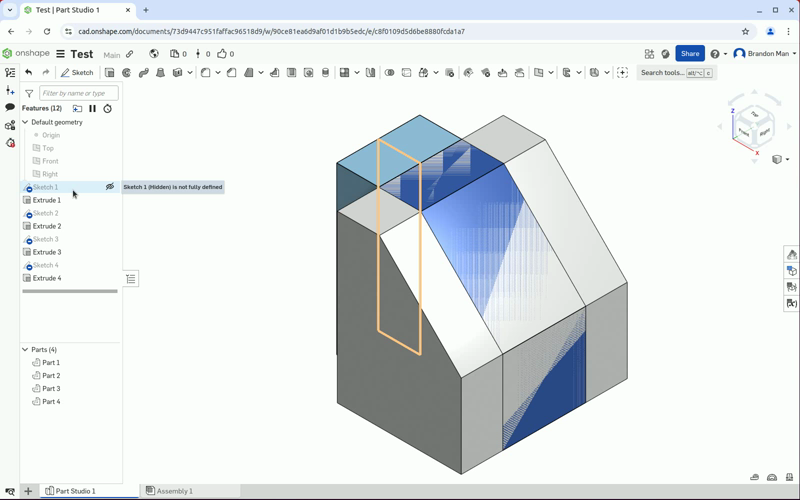
click(73, 189)